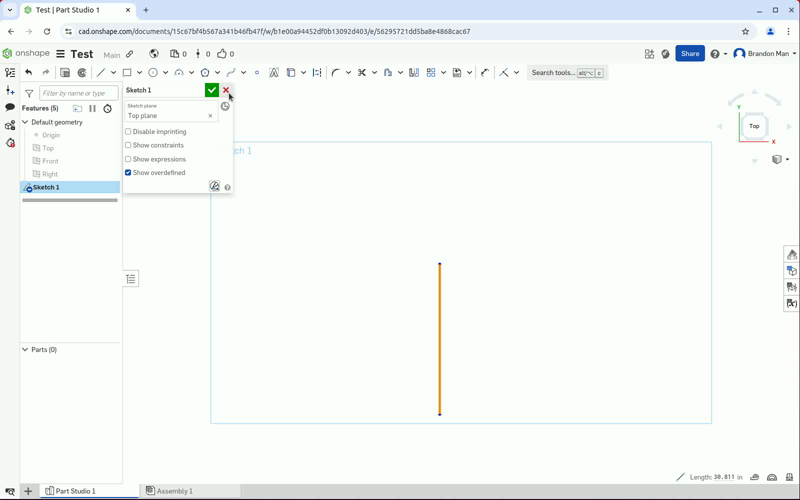
key(shift+h)
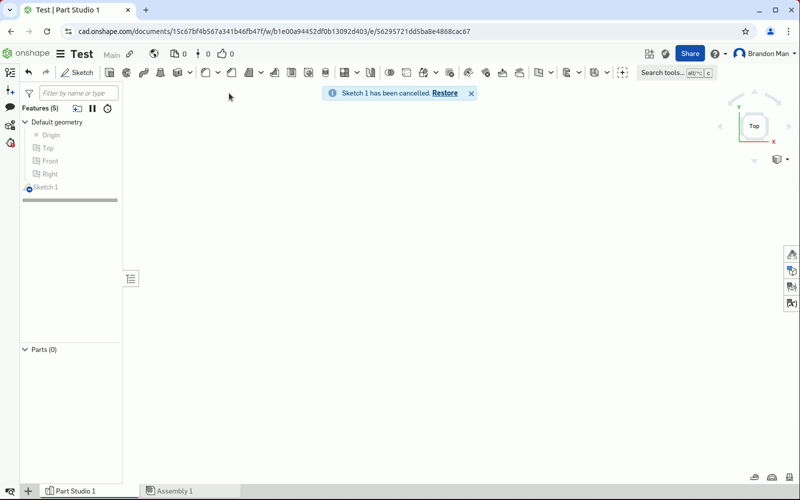
mouse_move(73, 352)
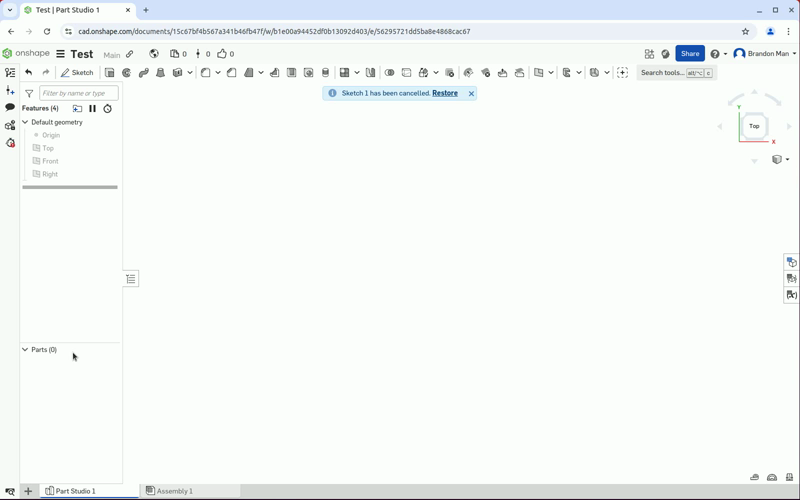
key(y)
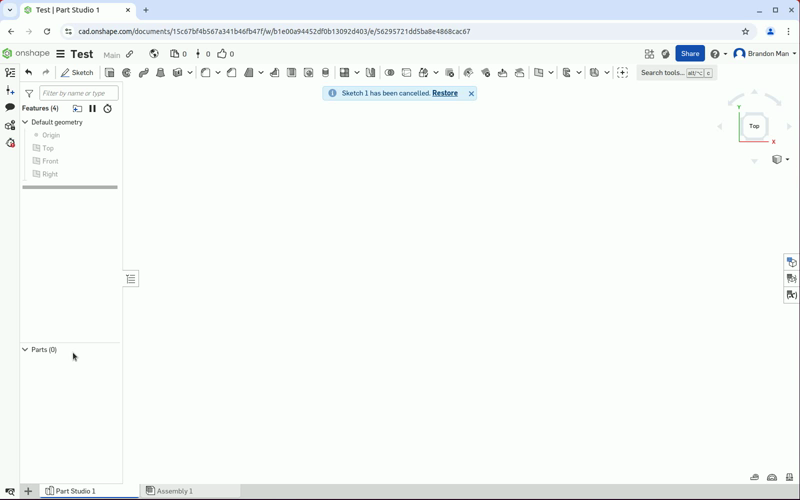
key(shift+p)
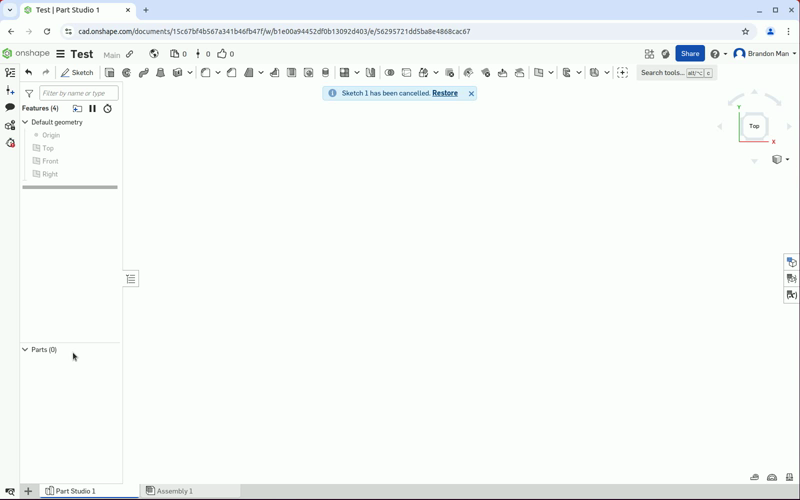
key(space)
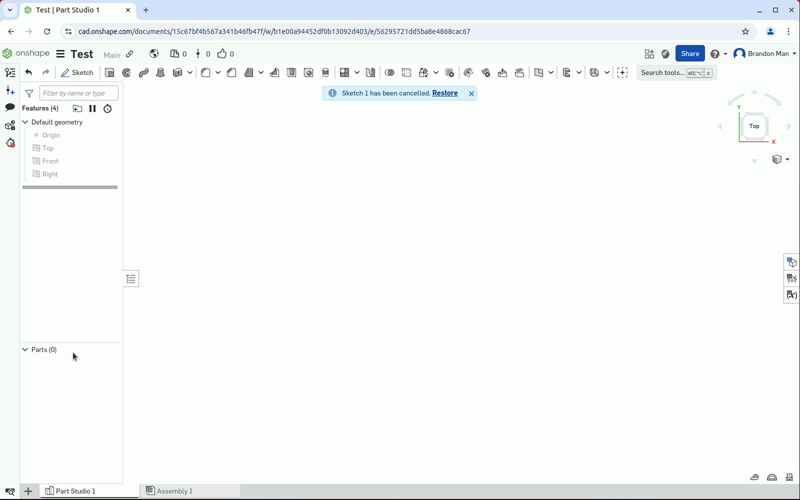
key_down(shift)
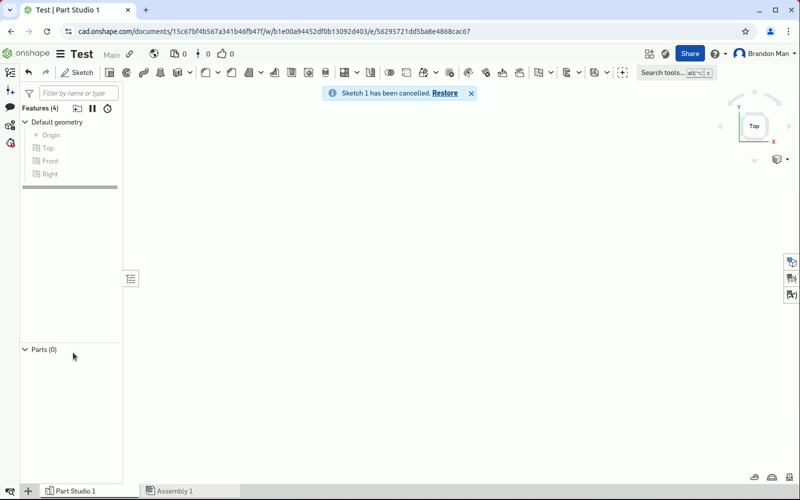
key(up)
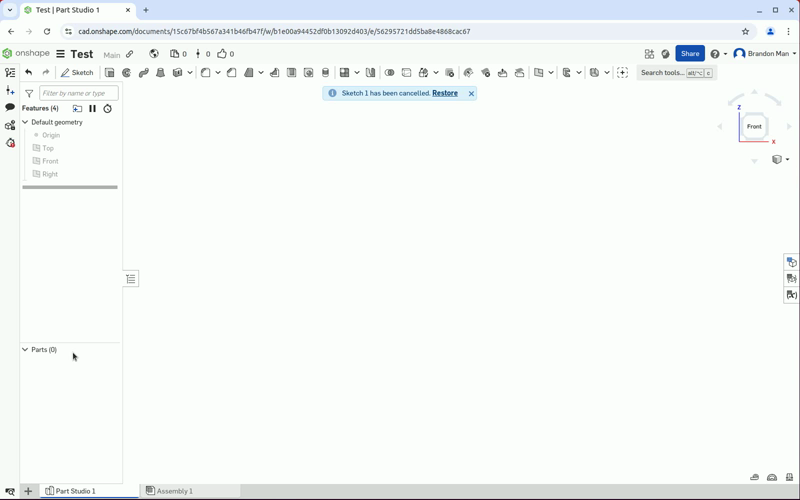
key_up(shift)
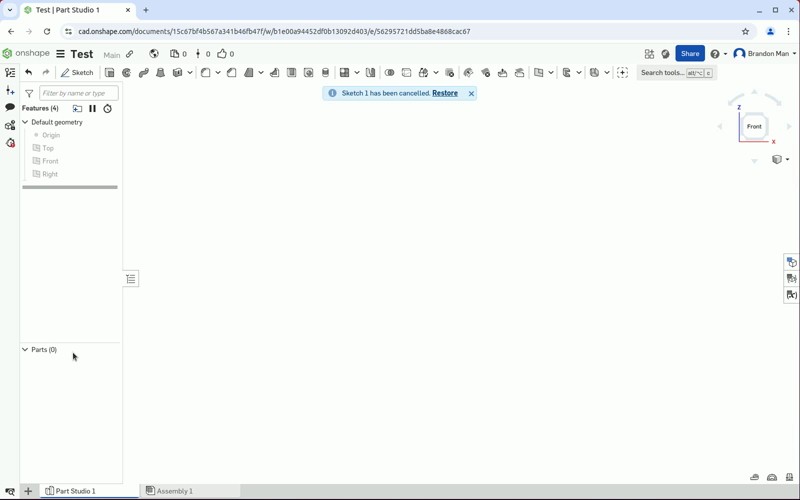
mouse_move(73, 352)
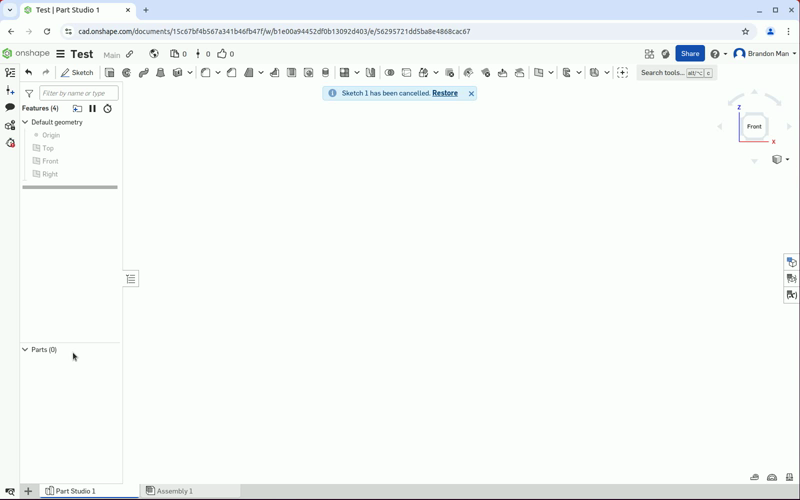
key(shift+y)
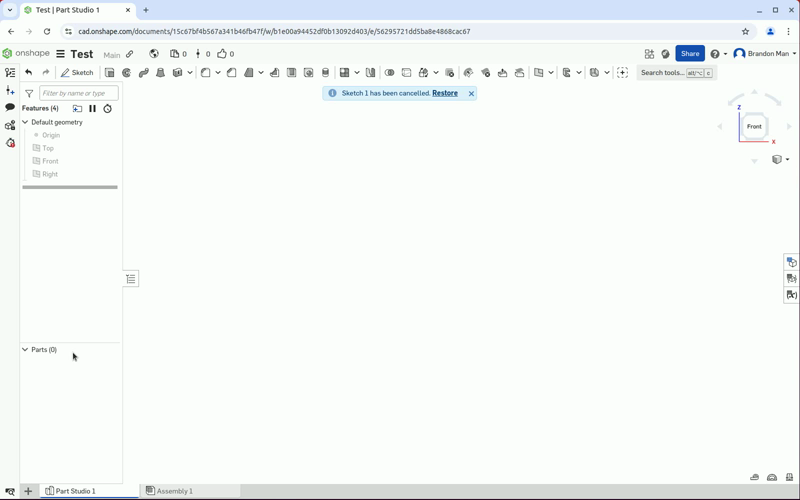
key(shift+s)
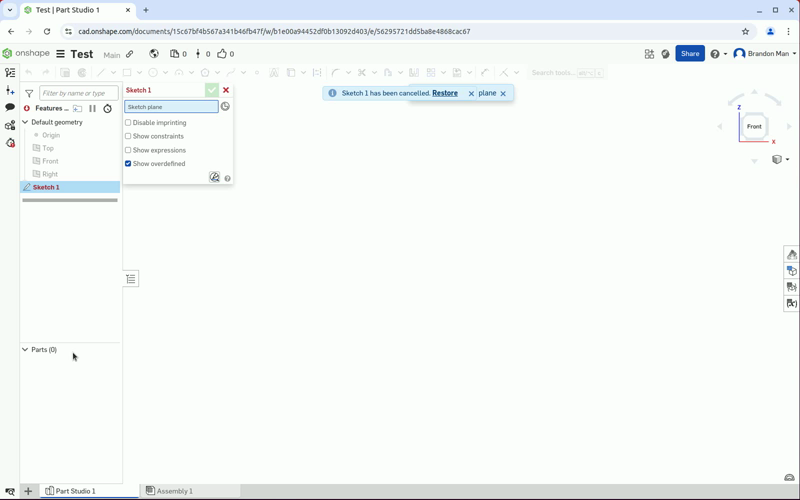
mouse_move(73, 163)
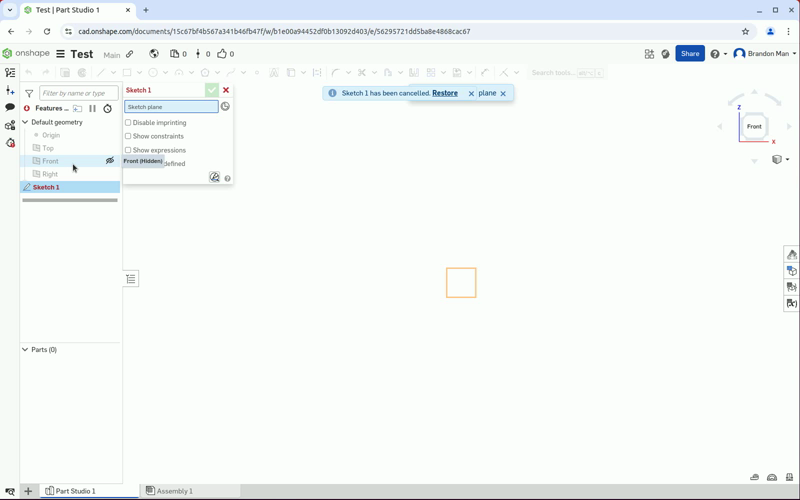
click(73, 163)
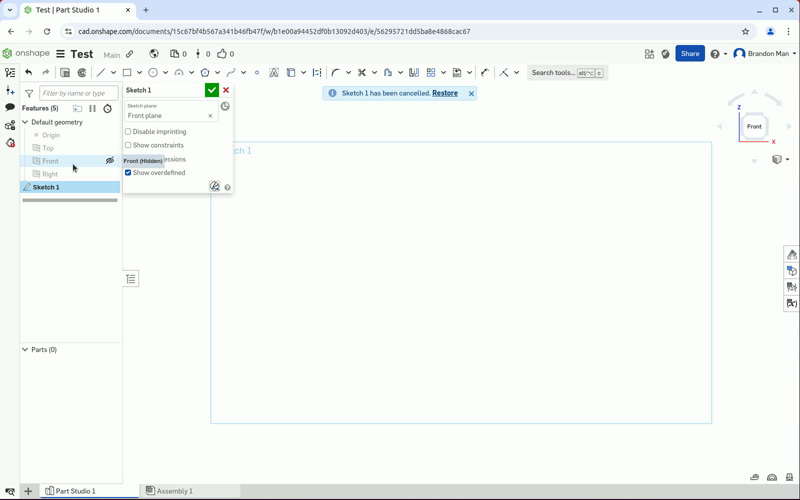
mouse_move(73, 352)
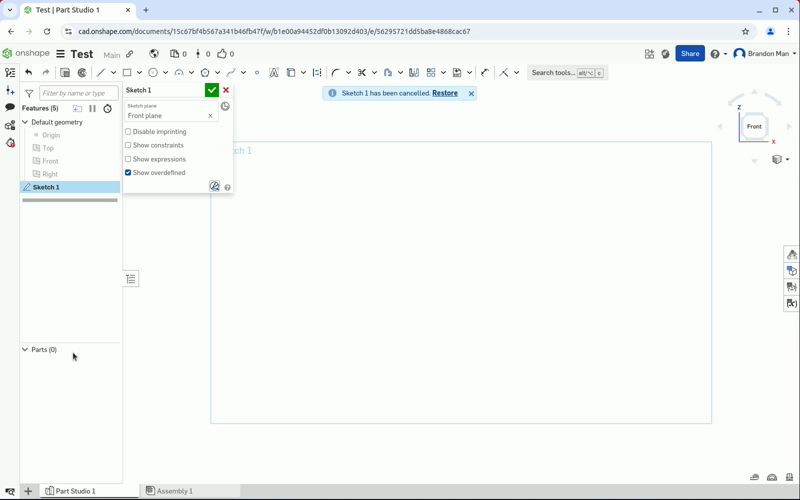
key(y)
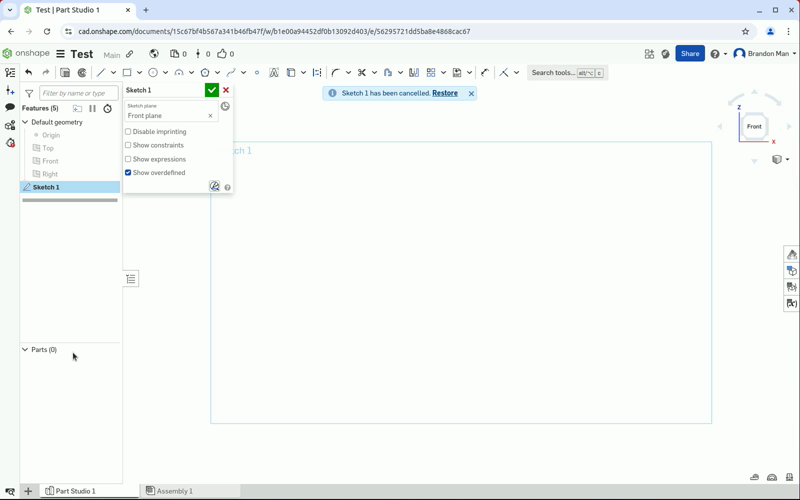
key(l)
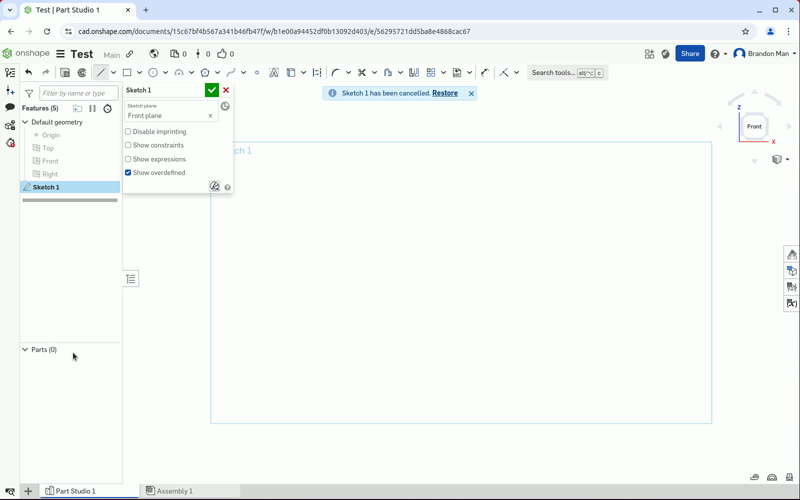
key_down(shift)
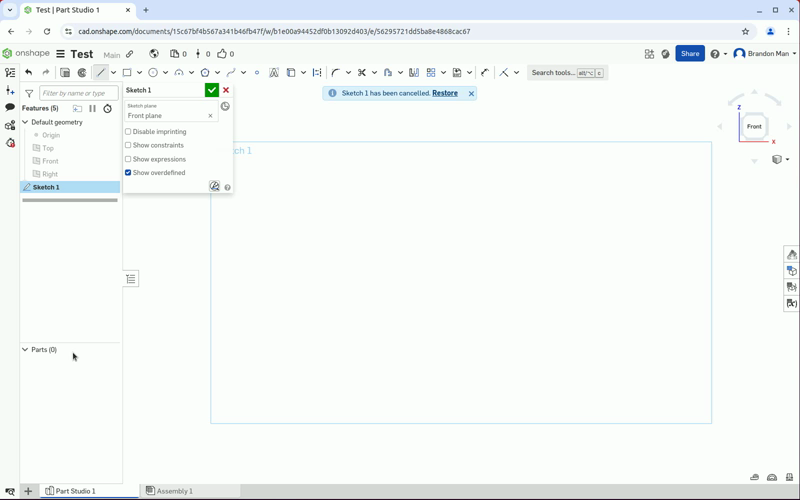
mouse_move(460, 282)
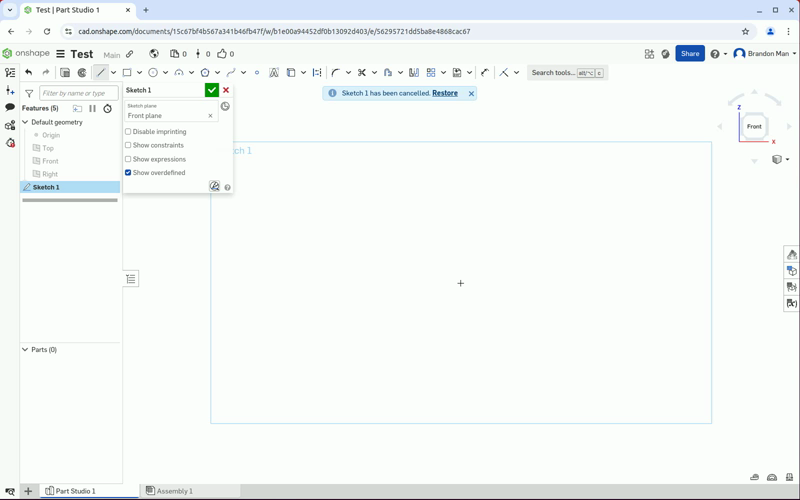
click(460, 282)
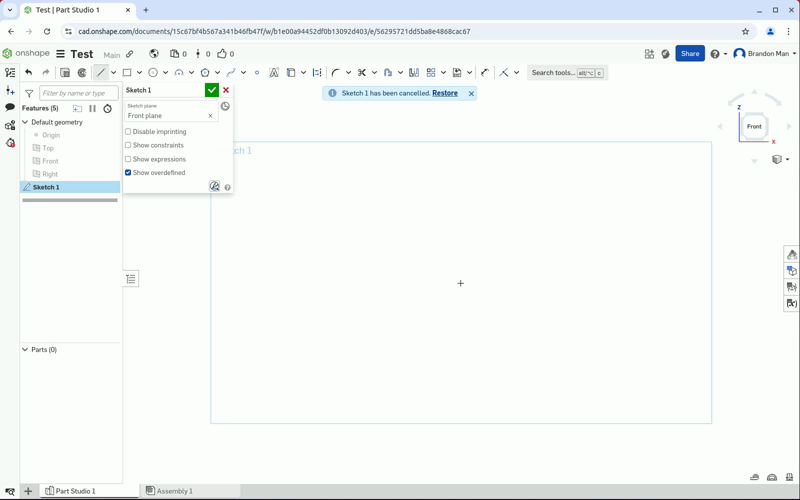
key_up(shift)
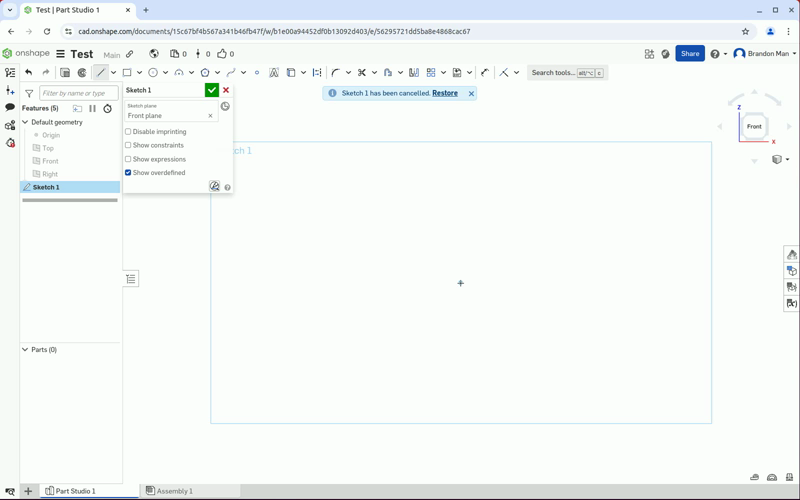
key_down(shift)
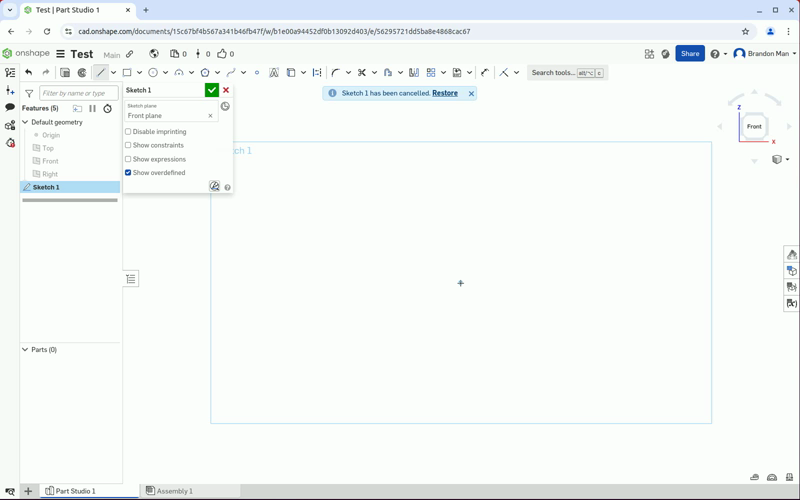
mouse_move(573, 282)
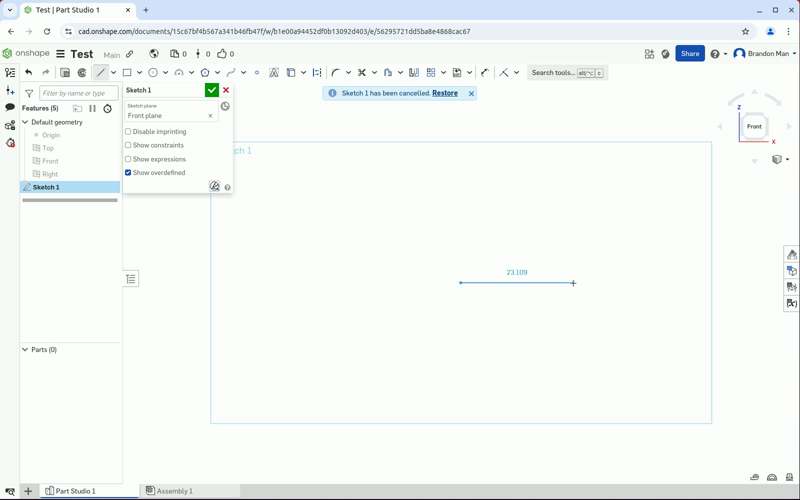
click(573, 282)
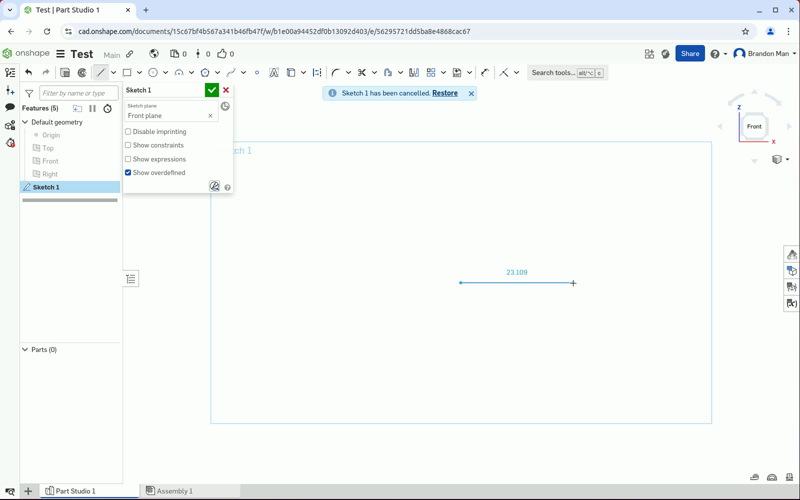
key_up(shift)
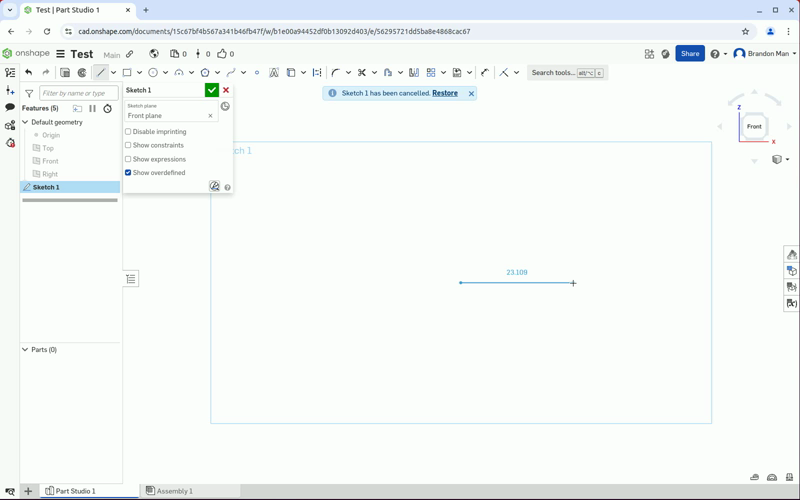
key_down(shift)
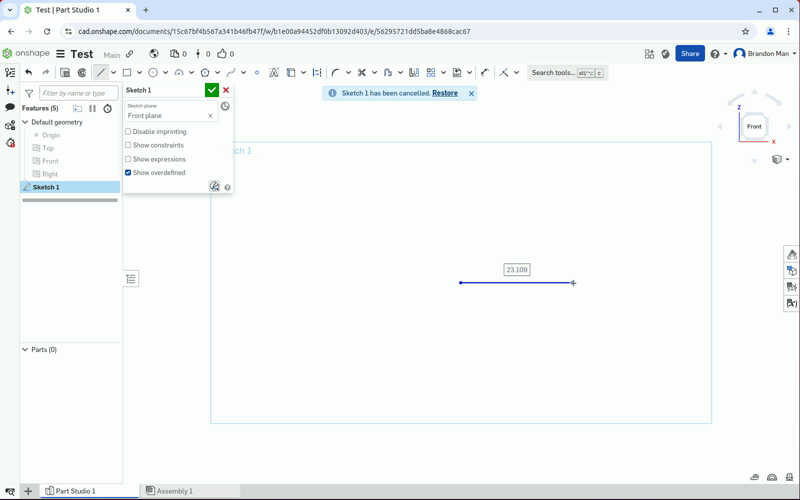
mouse_move(573, 198)
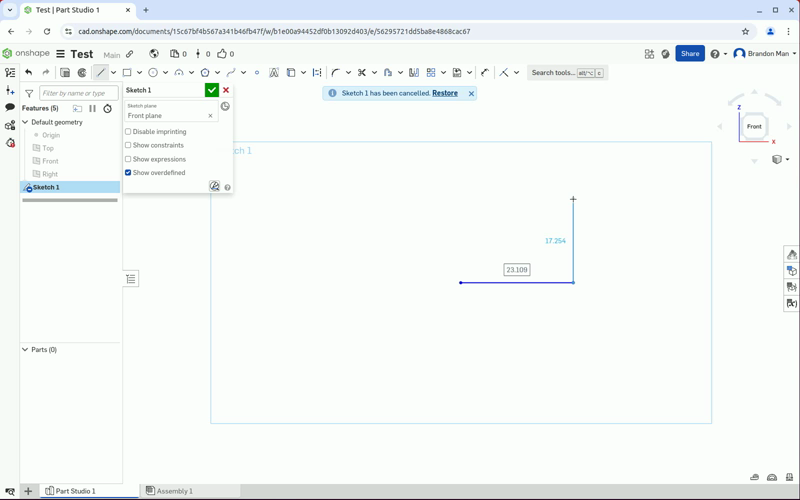
click(573, 198)
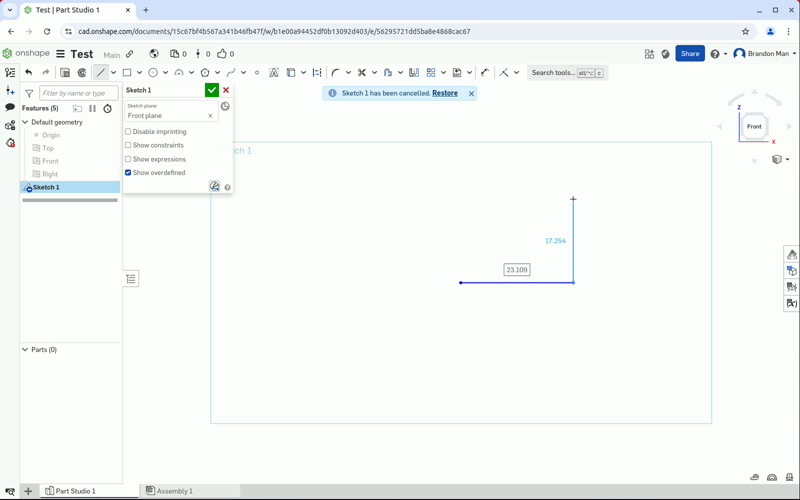
key_up(shift)
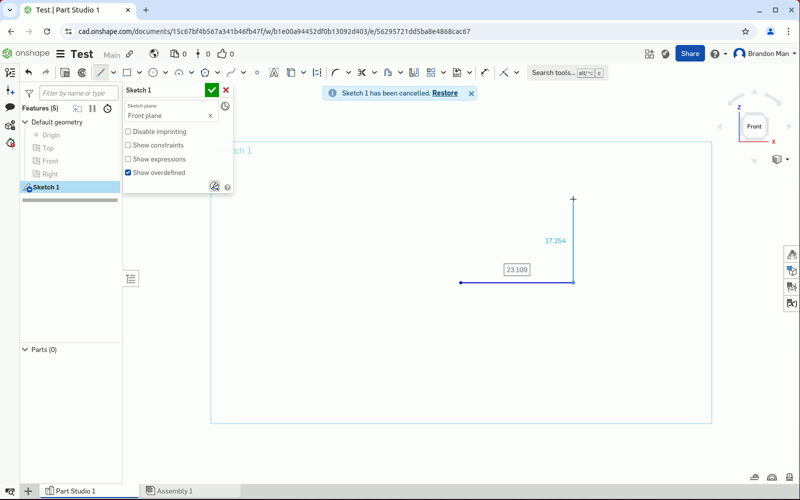
key_down(shift)
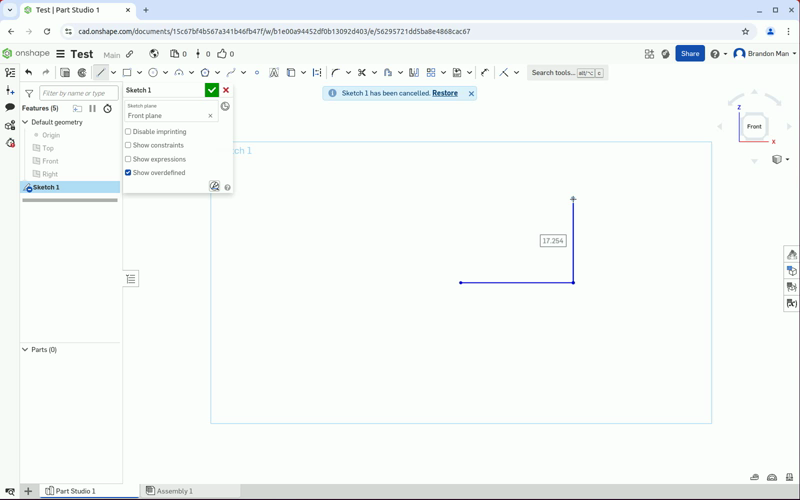
mouse_move(460, 198)
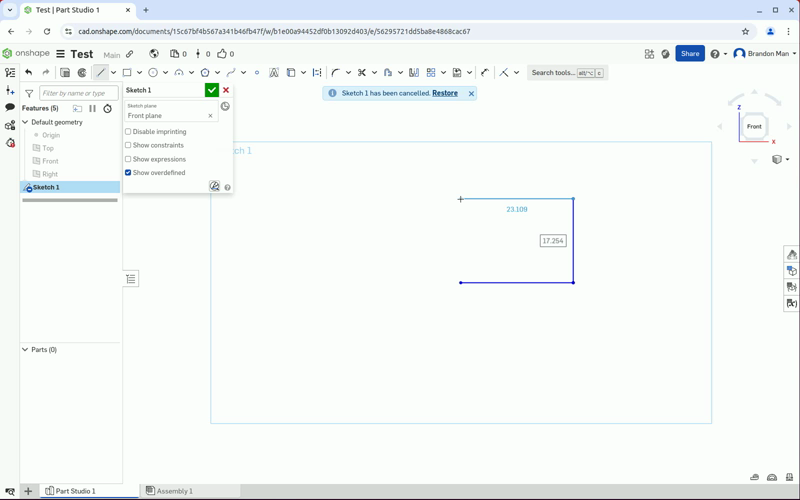
click(460, 198)
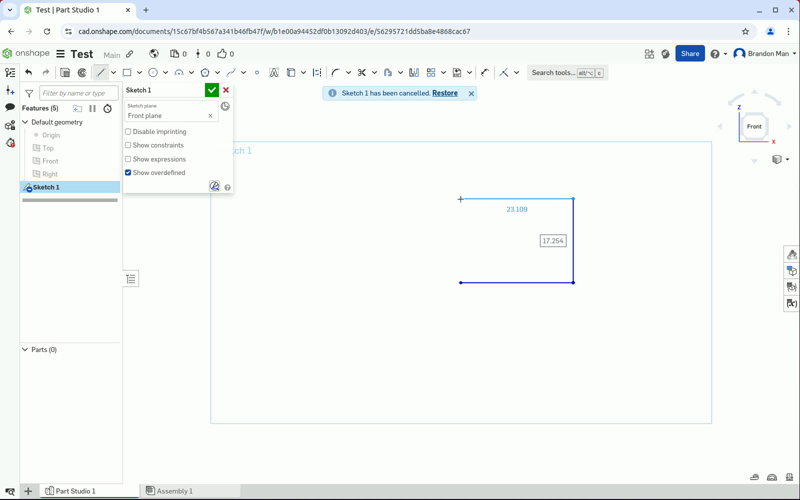
key_up(shift)
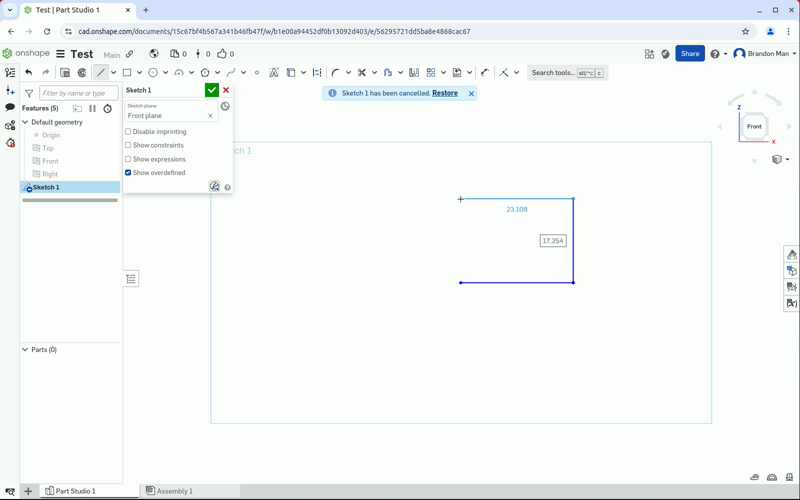
key_down(shift)
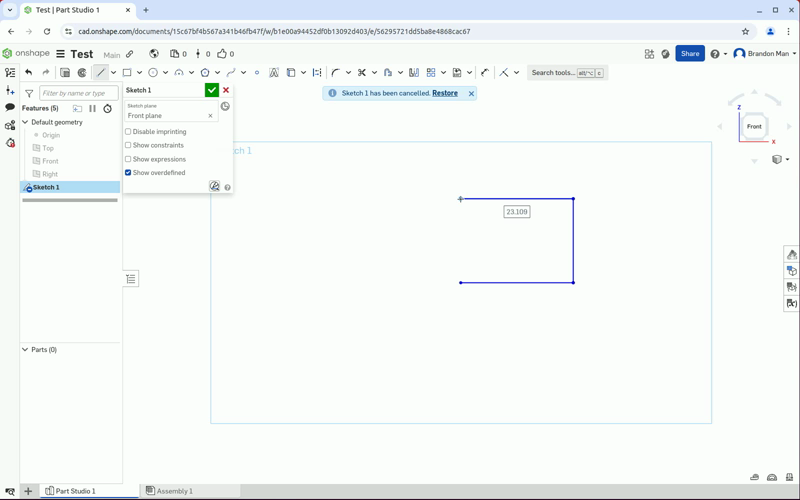
mouse_move(460, 282)
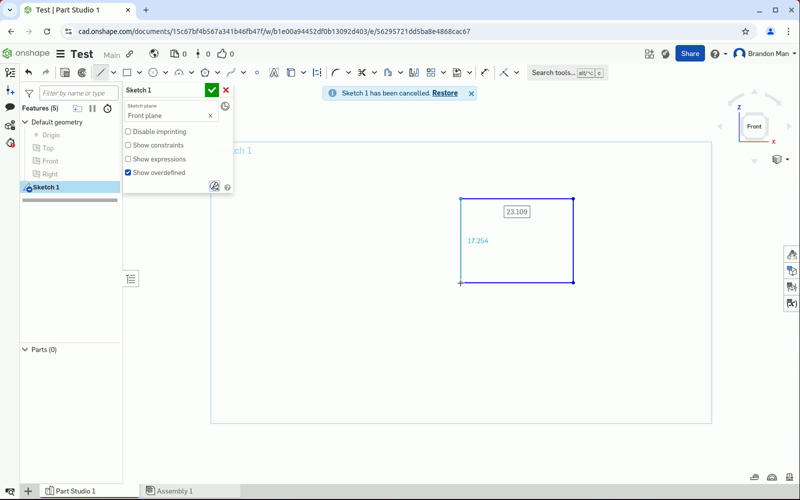
key_up(shift)
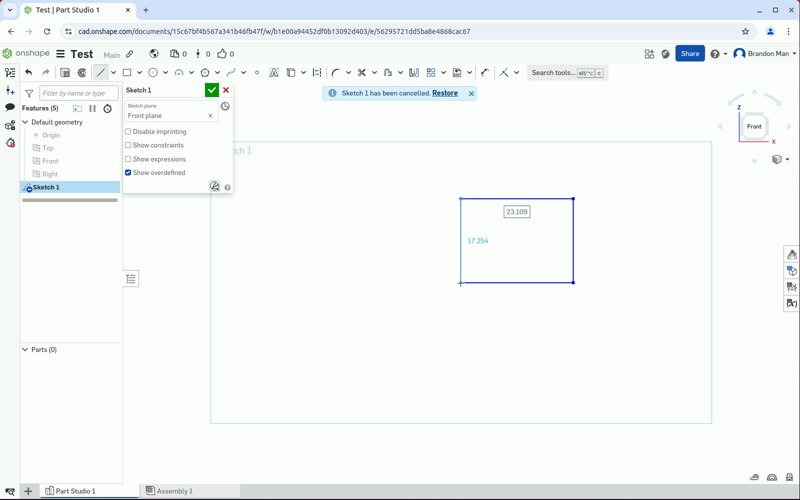
click(460, 282)
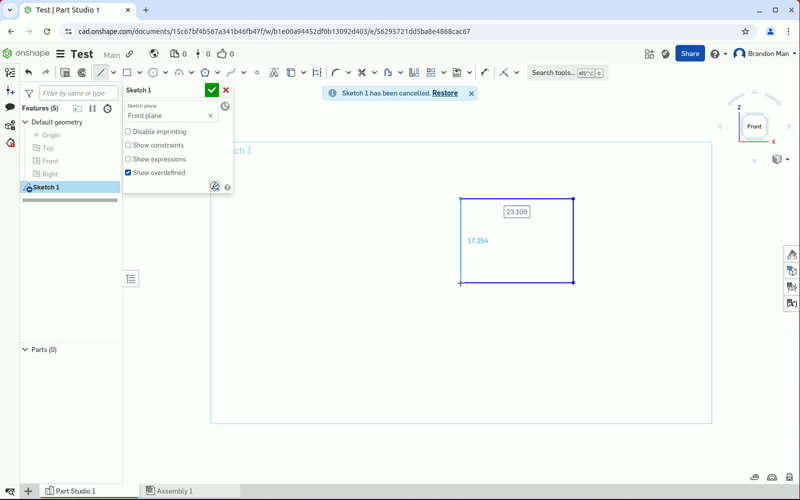
key(esc)
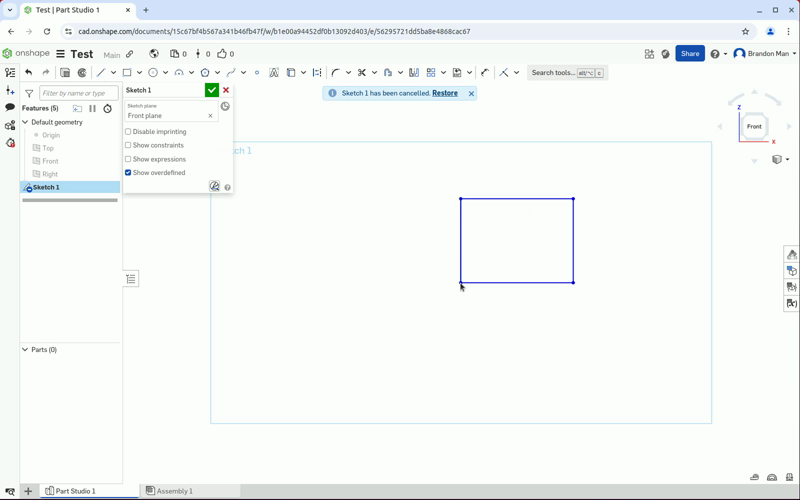
mouse_move(562, 216)
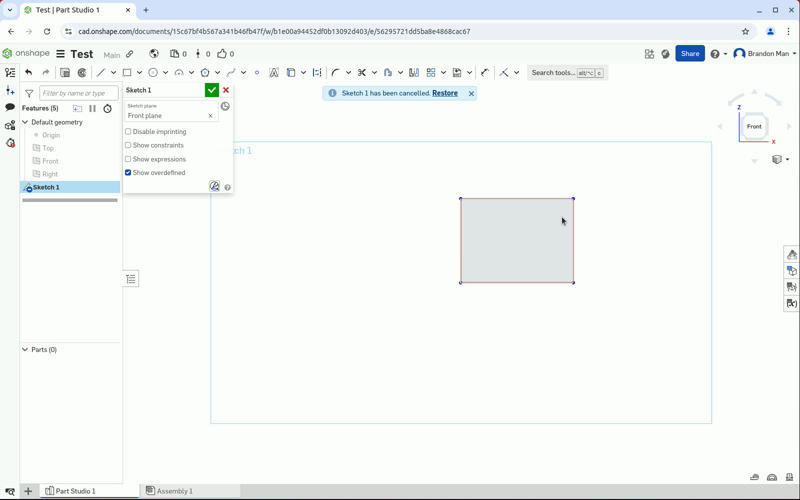
click(562, 216)
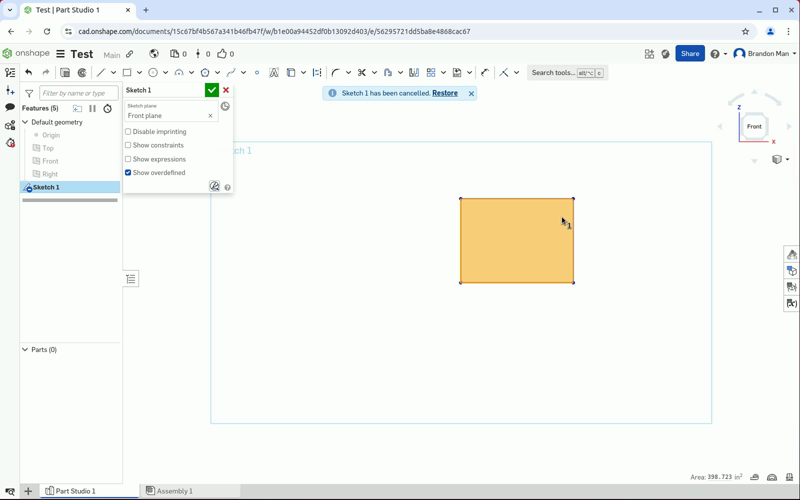
mouse_move(73, 352)
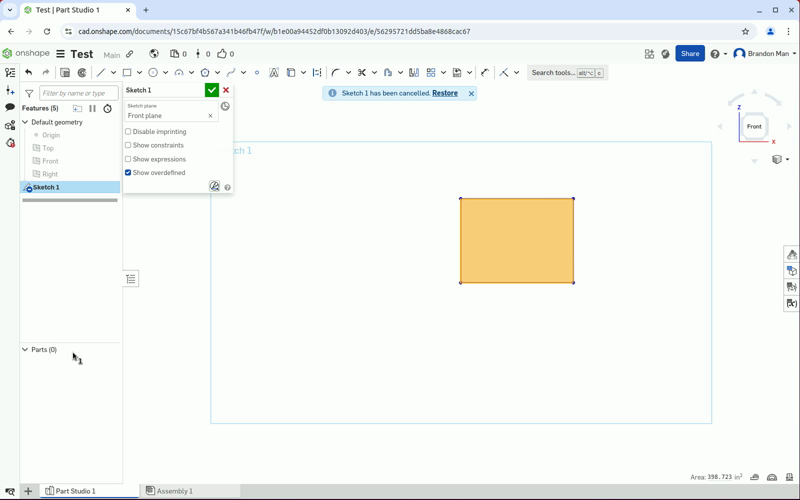
key(shift+y)
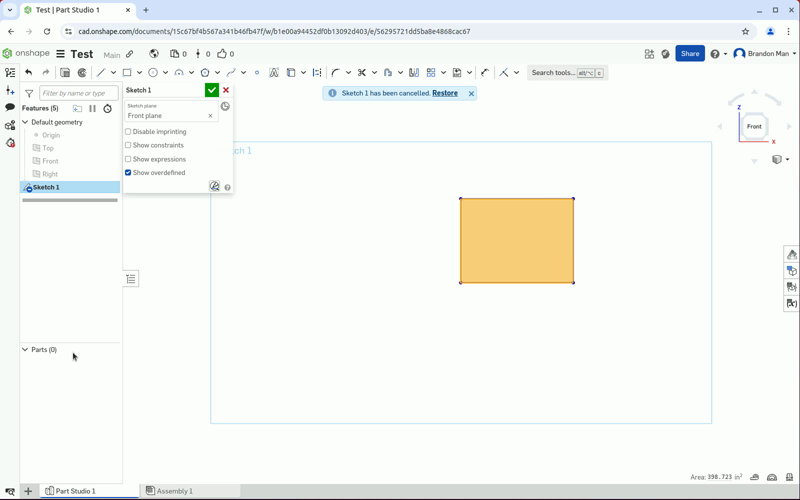
key(shift+e)
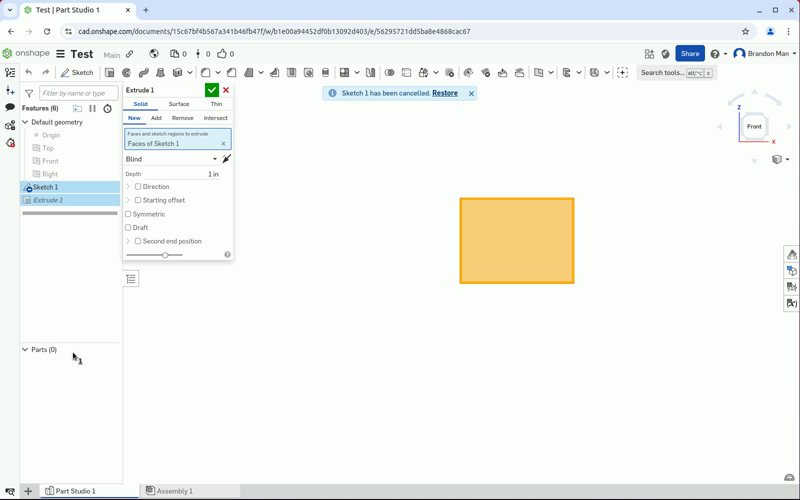
mouse_move(143, 106)
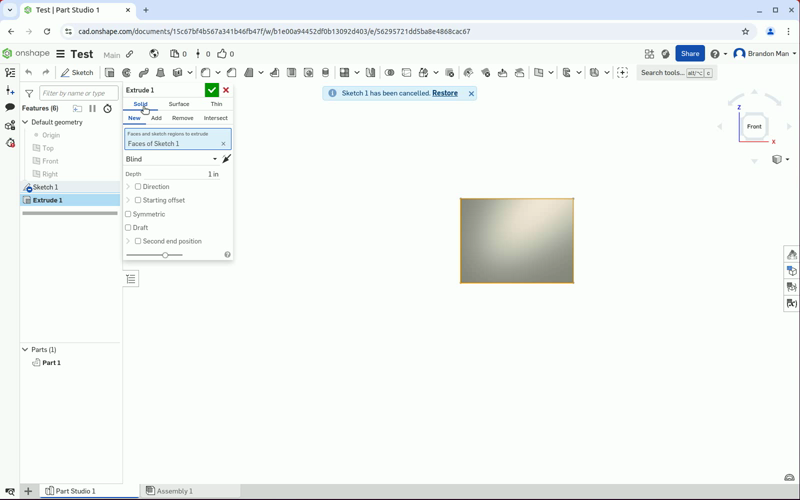
click(143, 106)
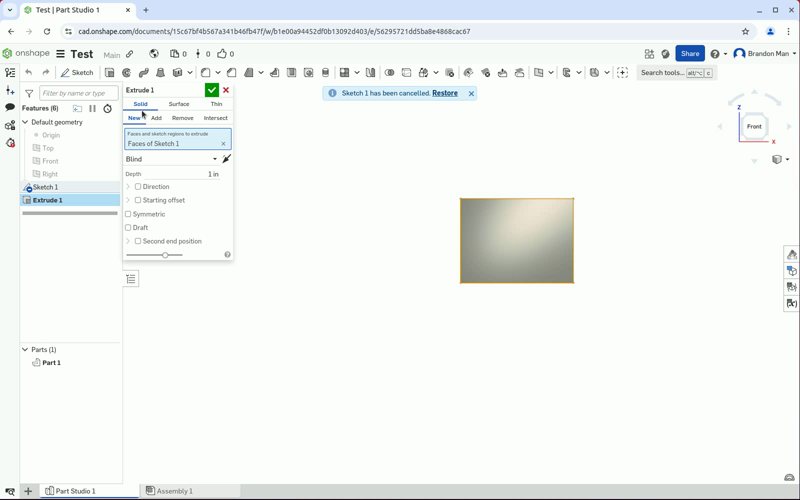
mouse_move(137, 120)
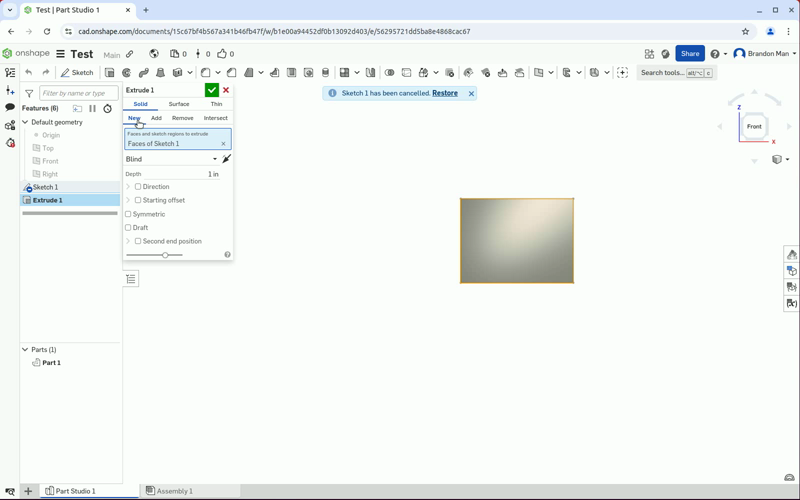
click(137, 120)
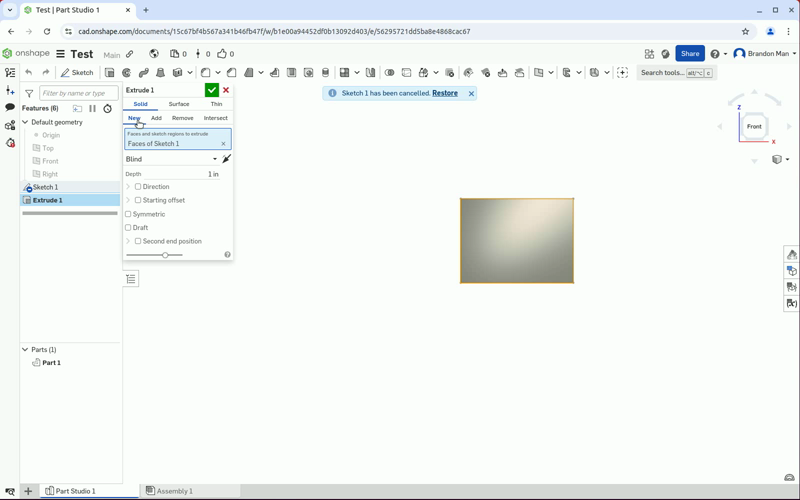
key(tab, 4)
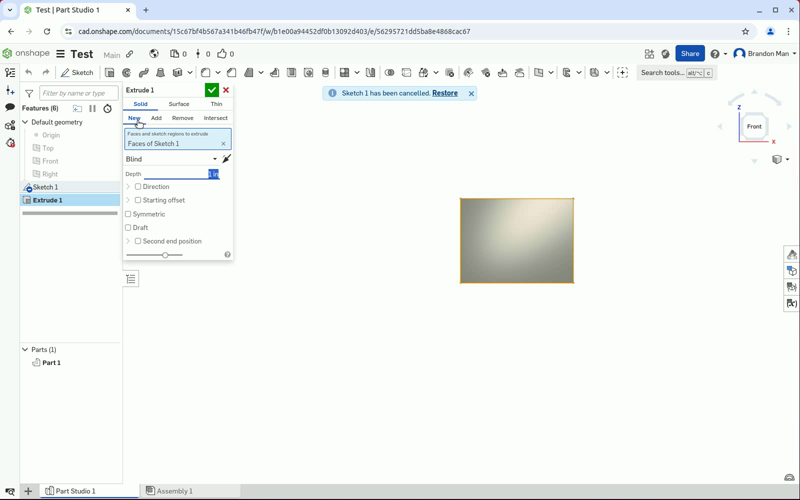
text(14.443)
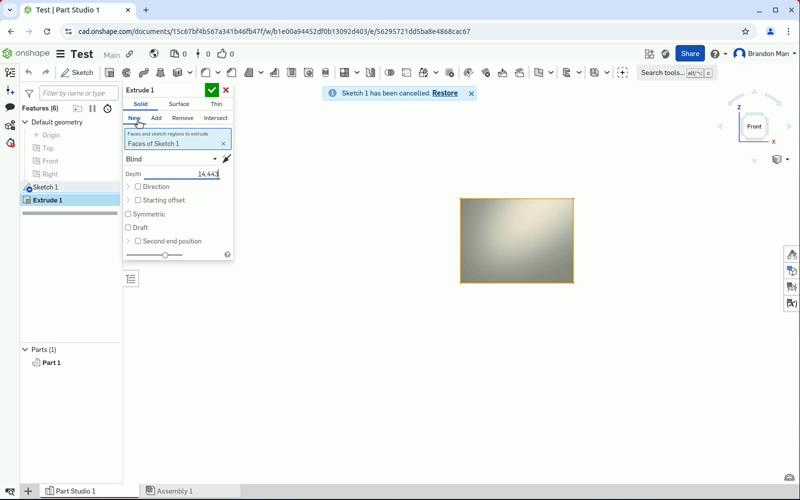
key(enter)
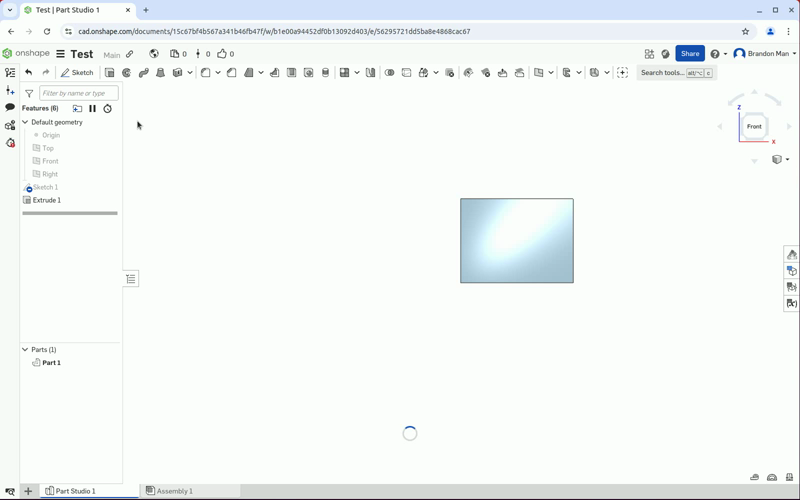
key(shift+h)
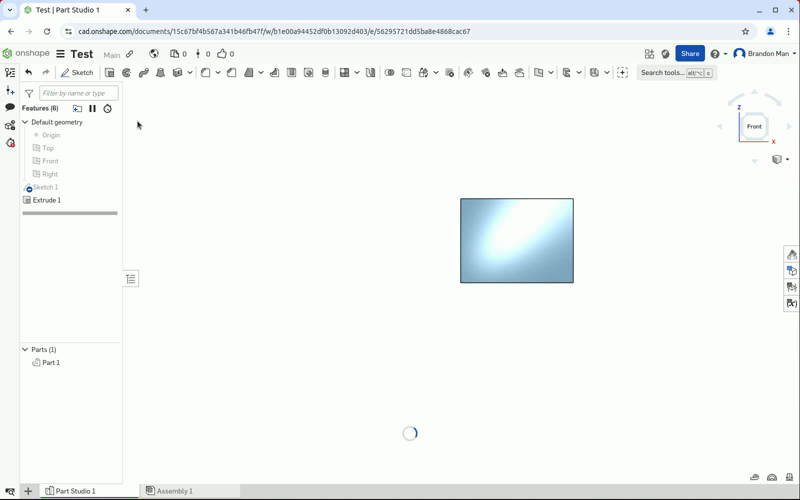
key(shift+h)
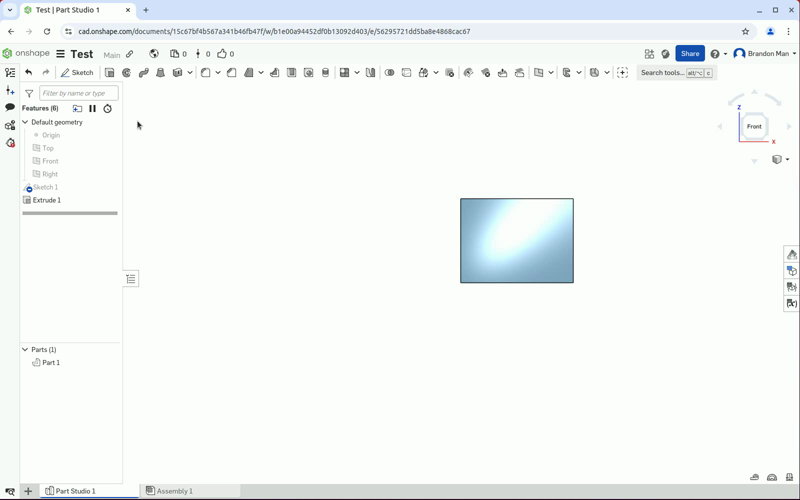
mouse_move(73, 189)
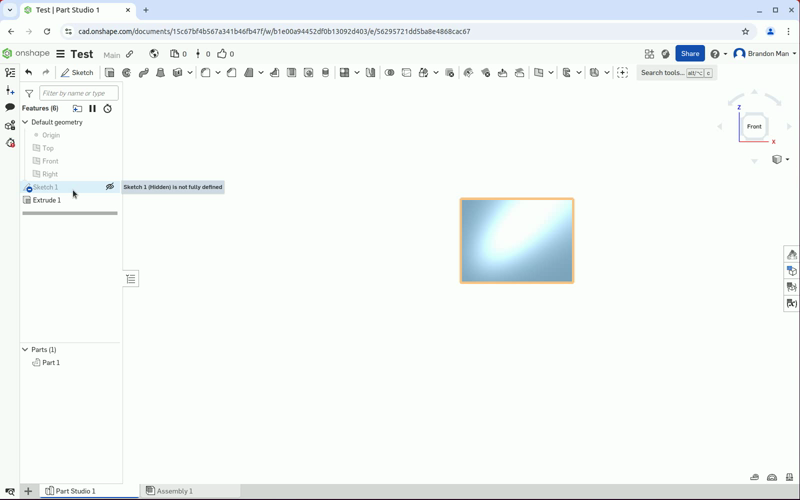
click(73, 189)
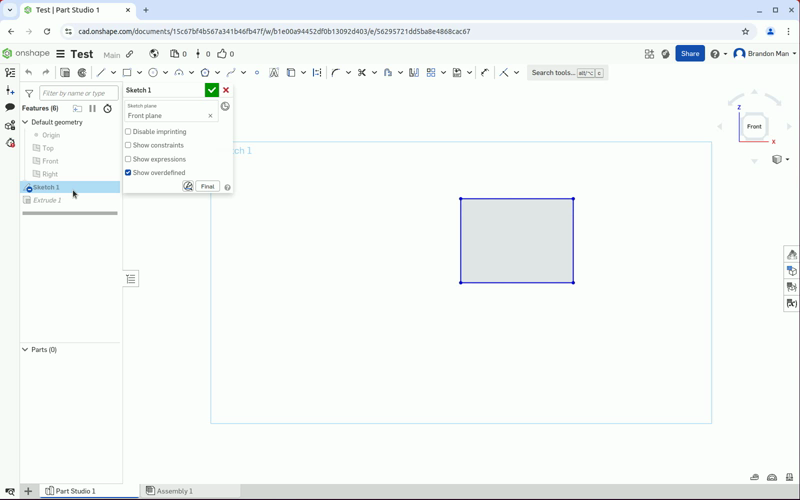
mouse_move(229, 92)
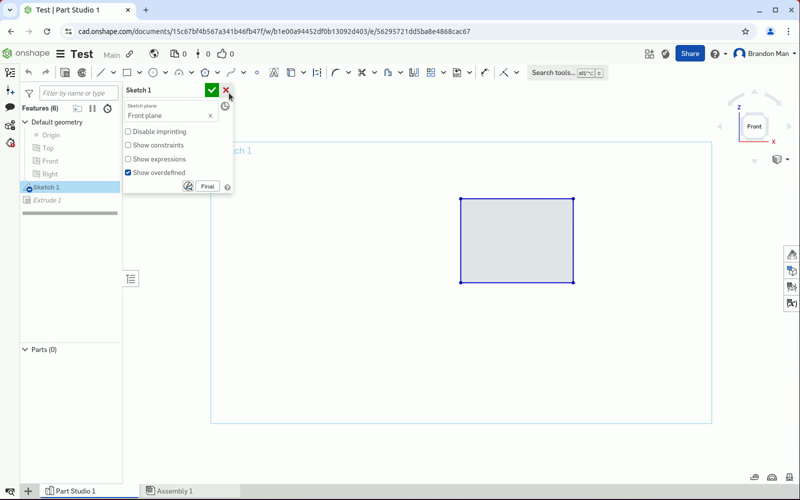
click(229, 92)
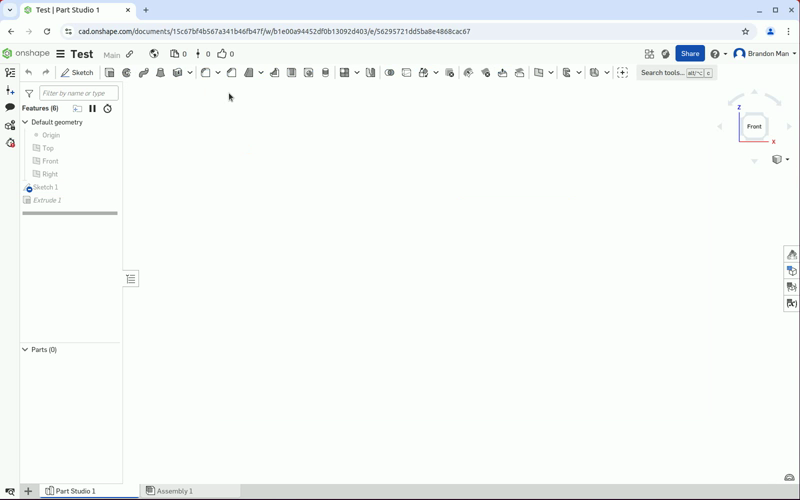
mouse_move(73, 352)
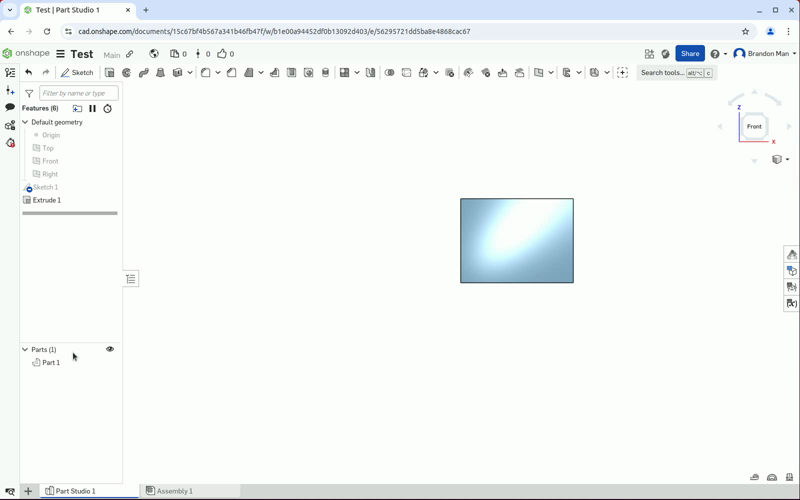
key(y)
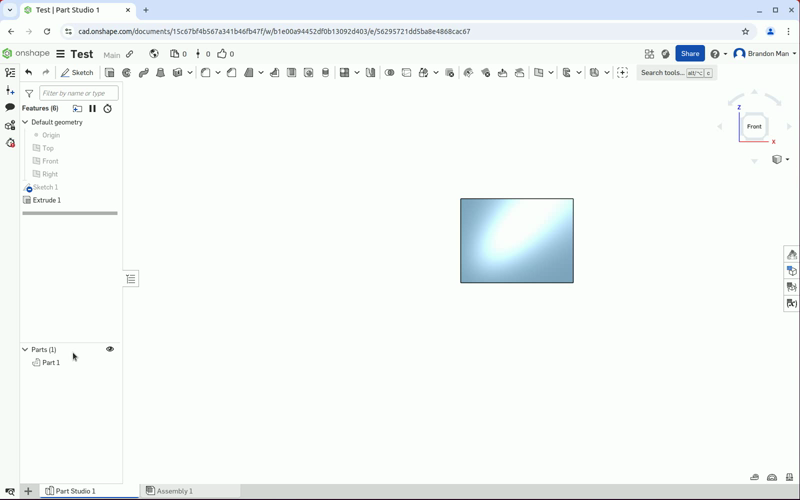
key(shift+p)
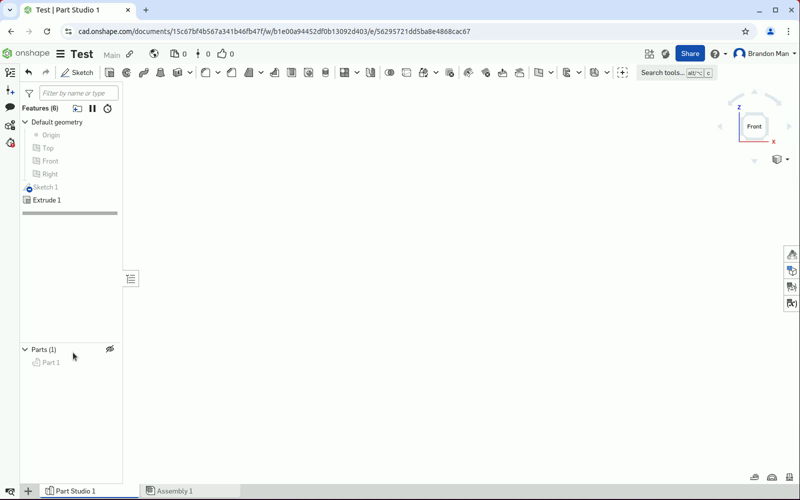
key(space)
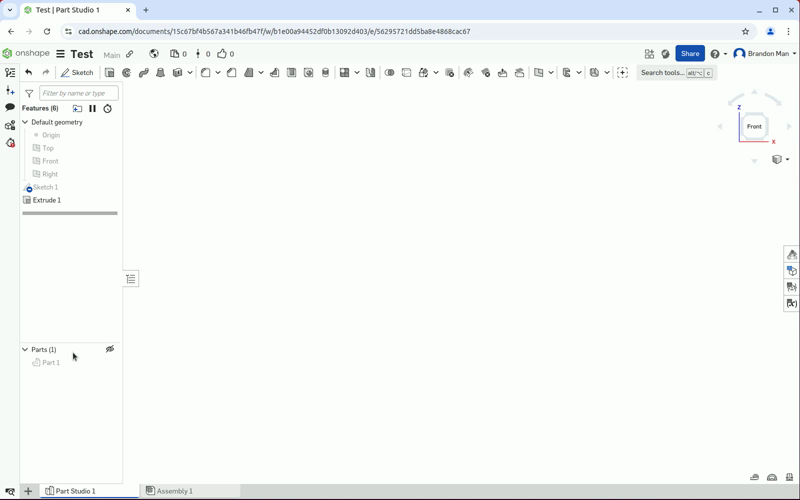
key_down(shift)
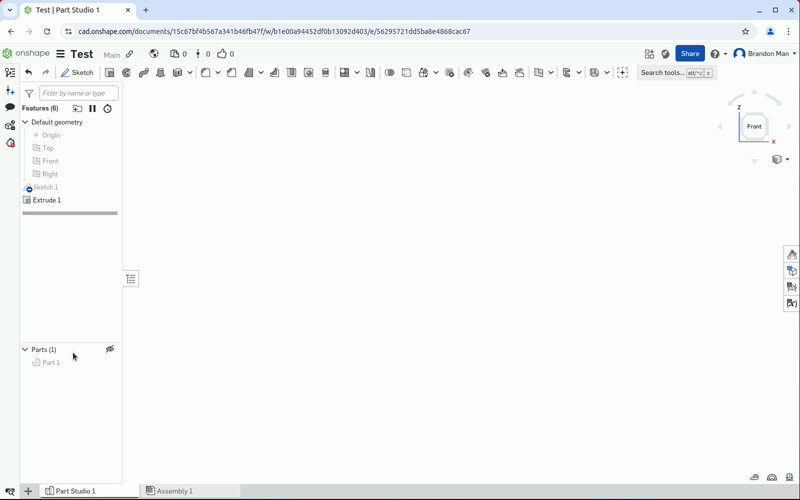
key(left)
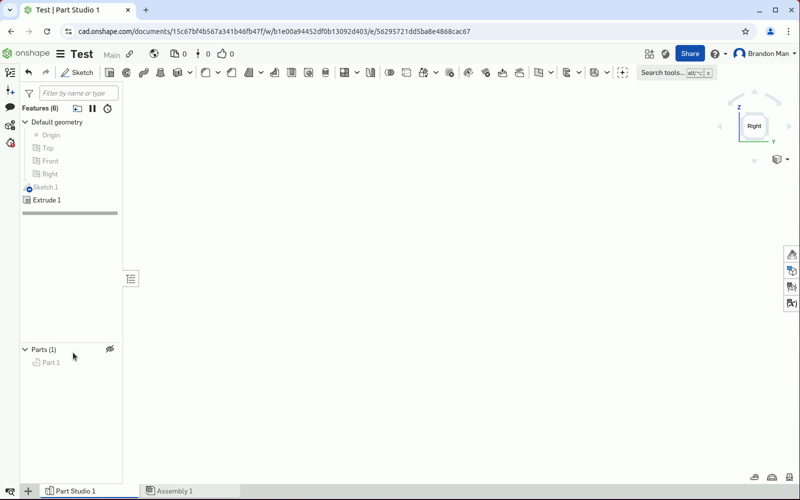
key_up(shift)
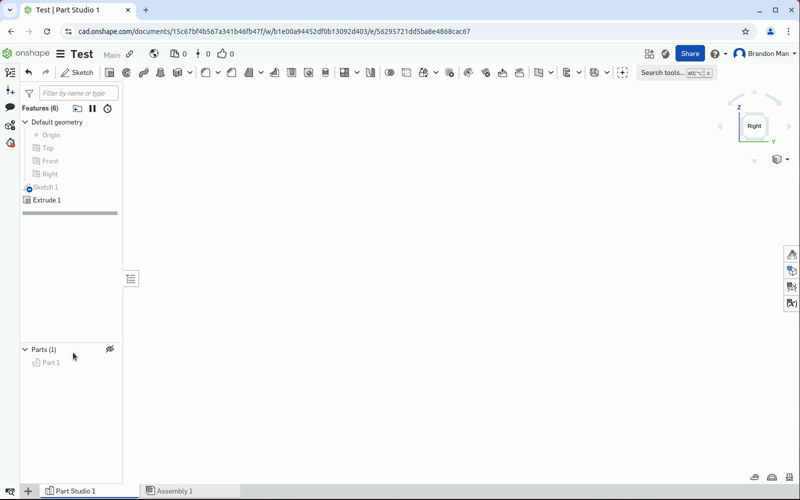
mouse_move(73, 352)
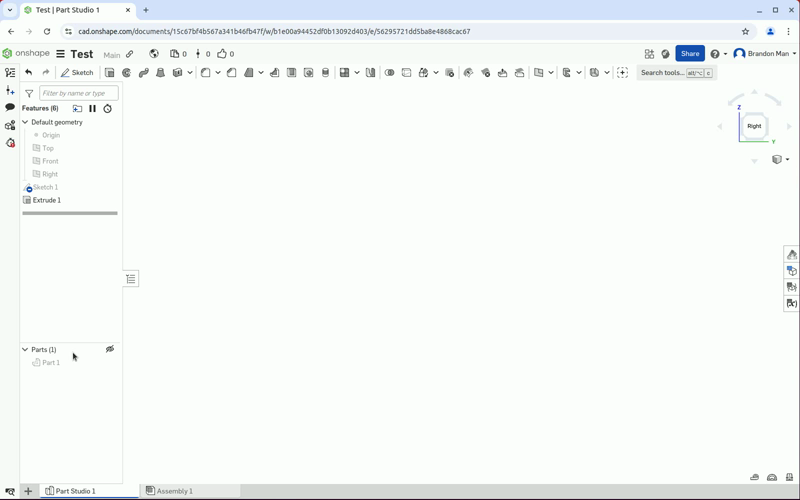
key(shift+y)
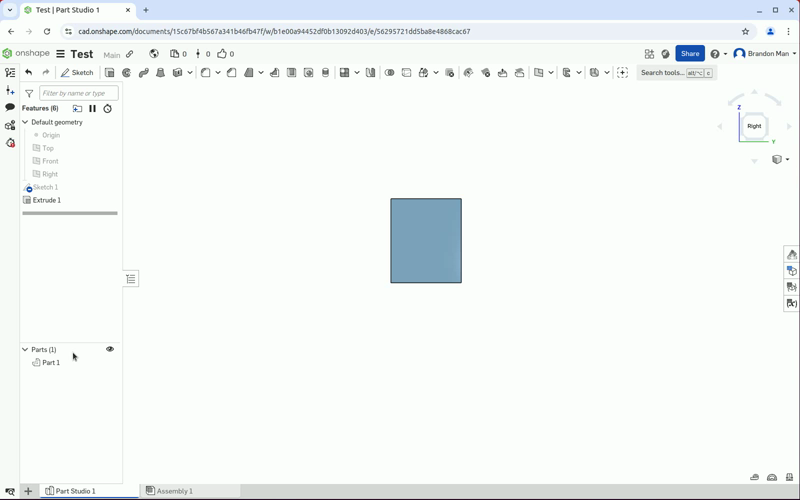
mouse_move(541, 75)
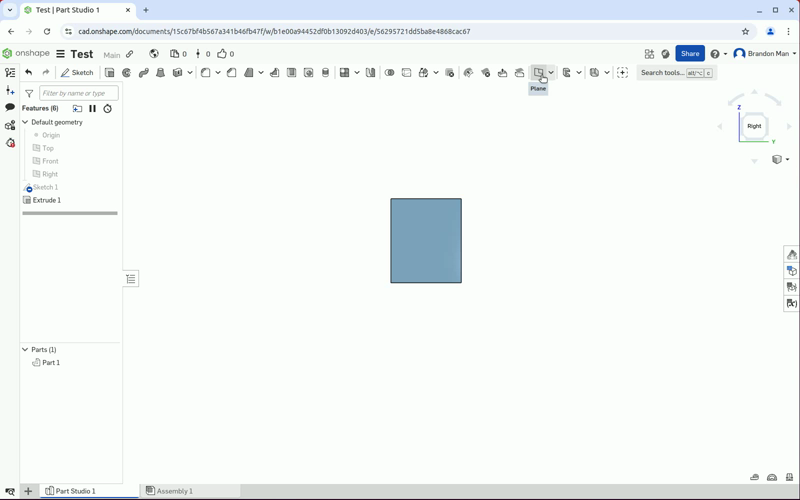
click(541, 75)
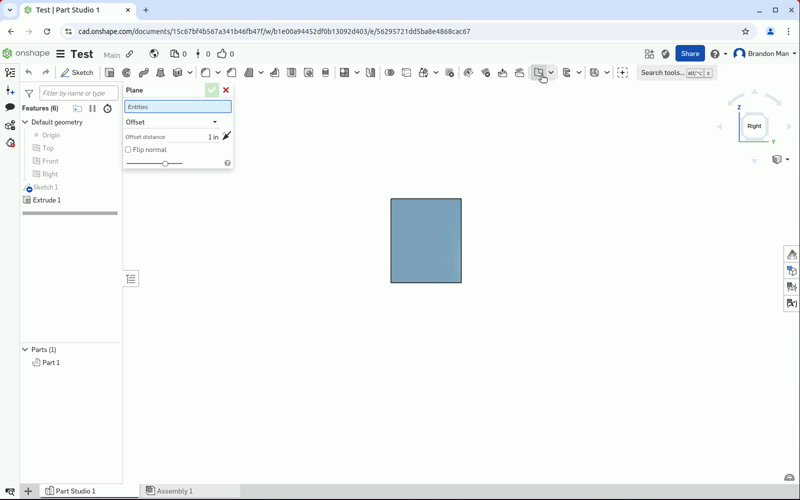
mouse_move(73, 176)
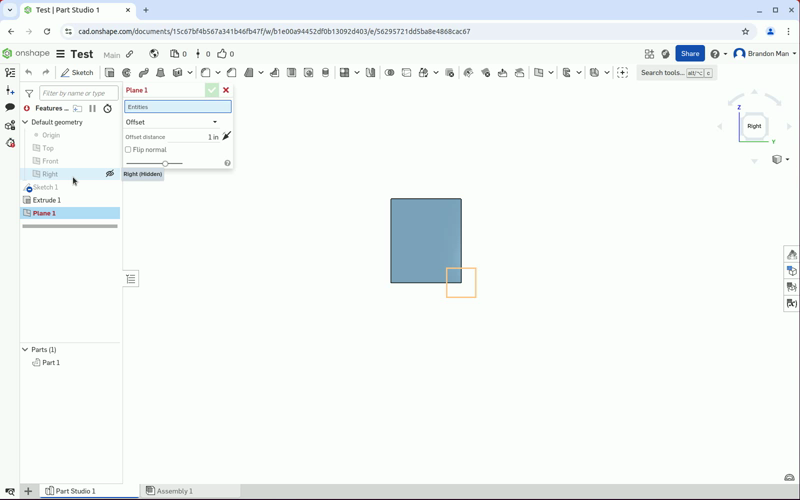
click(73, 176)
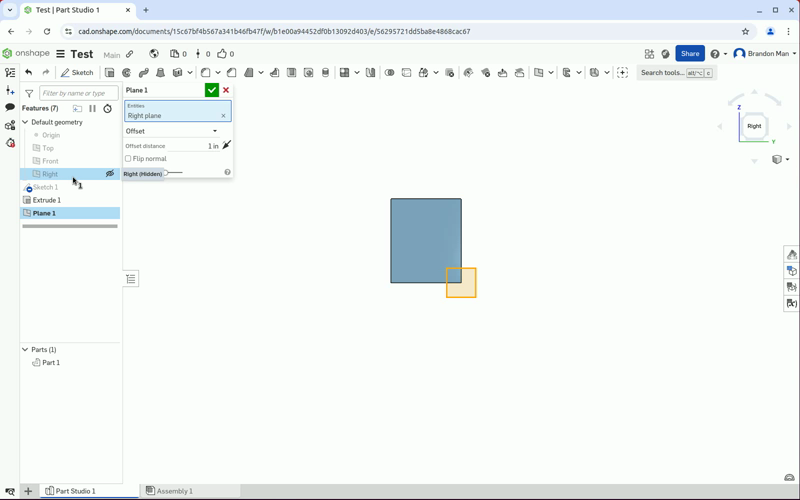
key(tab, 2)
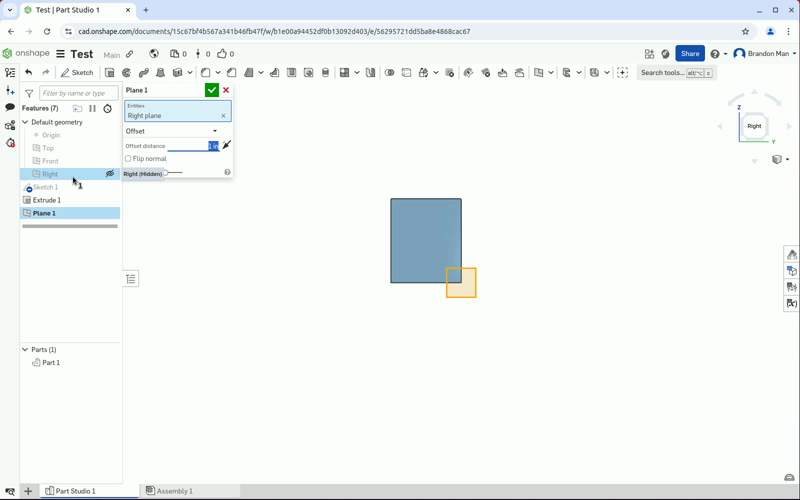
text(23.108)
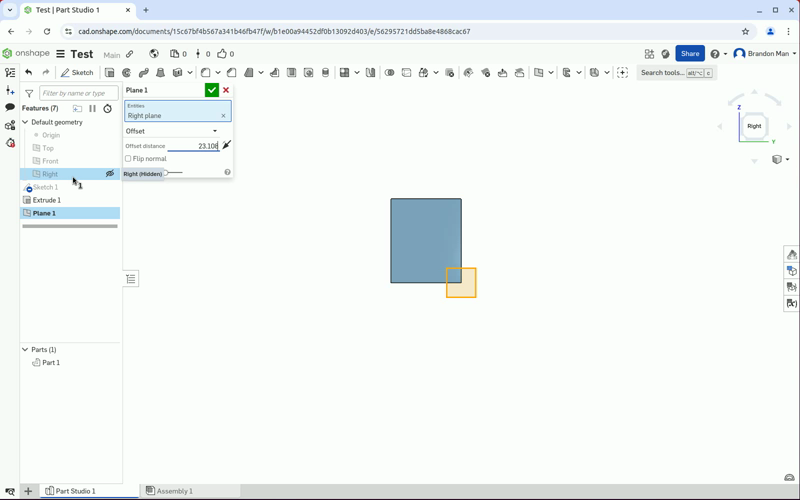
key(enter, 2)
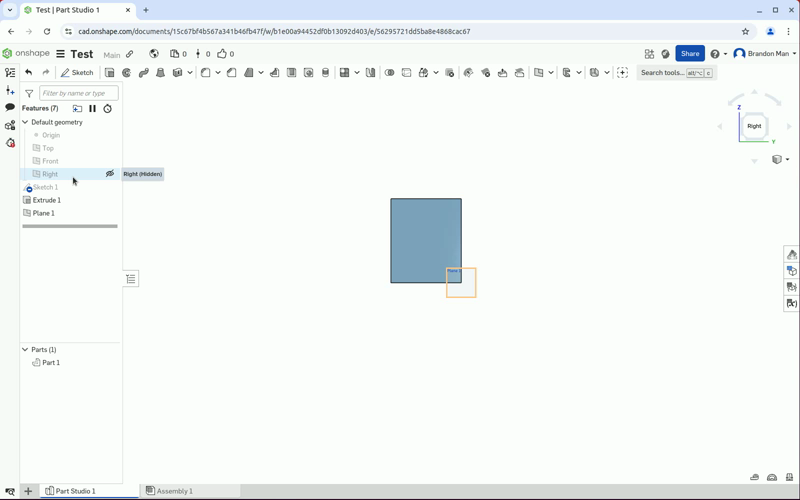
key(shift+s)
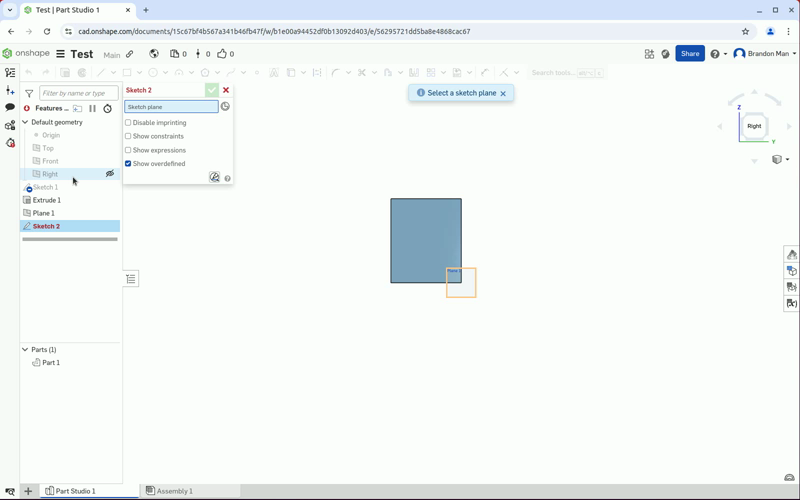
mouse_move(73, 215)
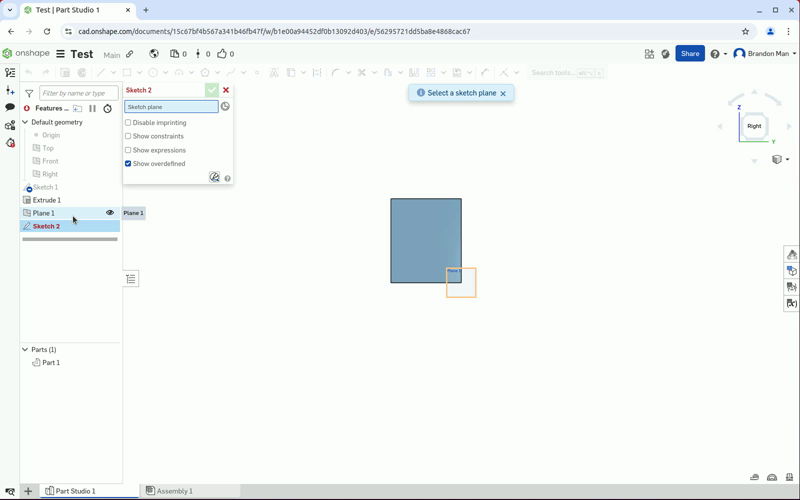
click(73, 215)
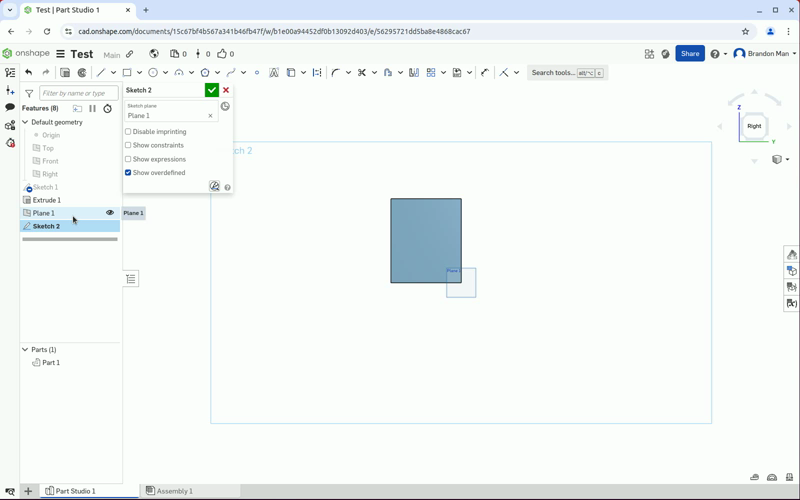
mouse_move(73, 352)
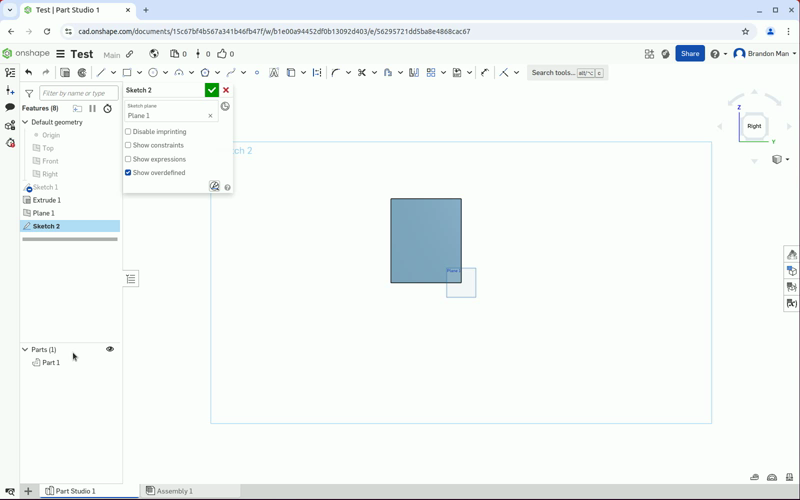
key(y)
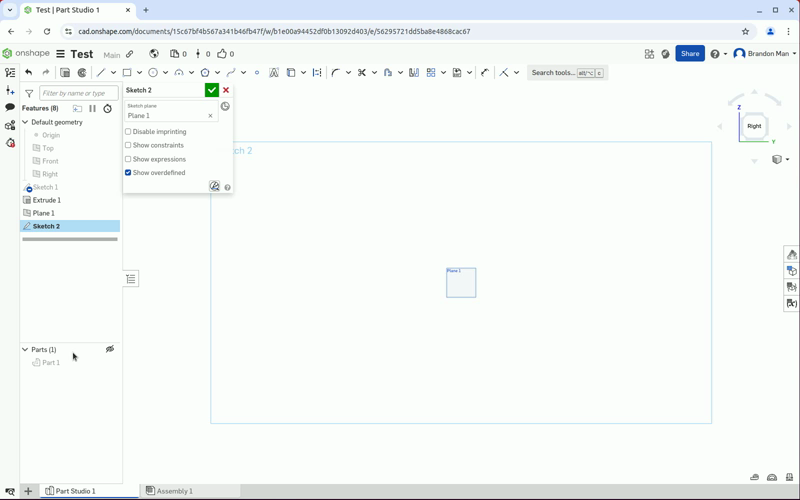
key(l)
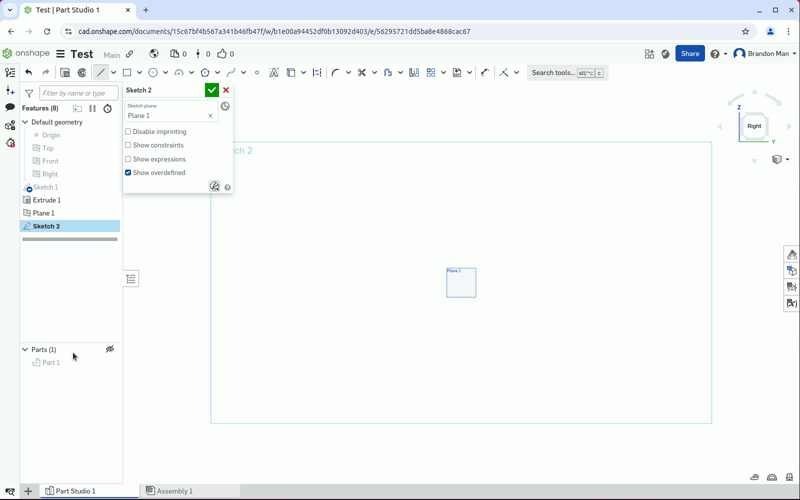
key_down(shift)
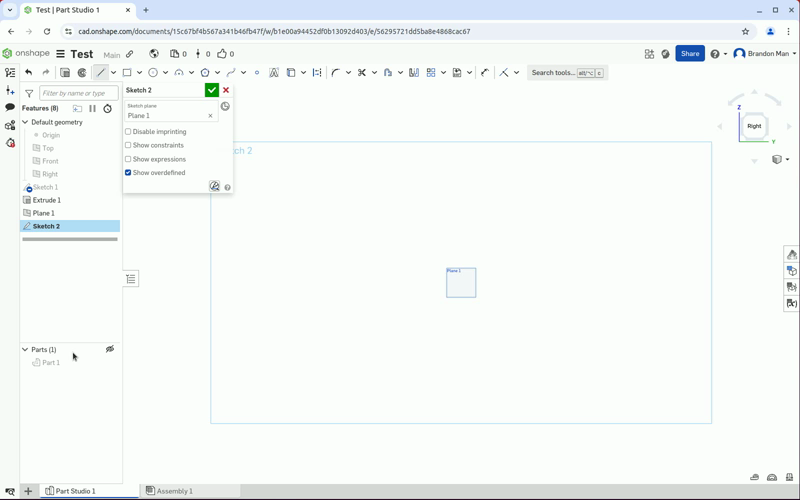
mouse_move(390, 254)
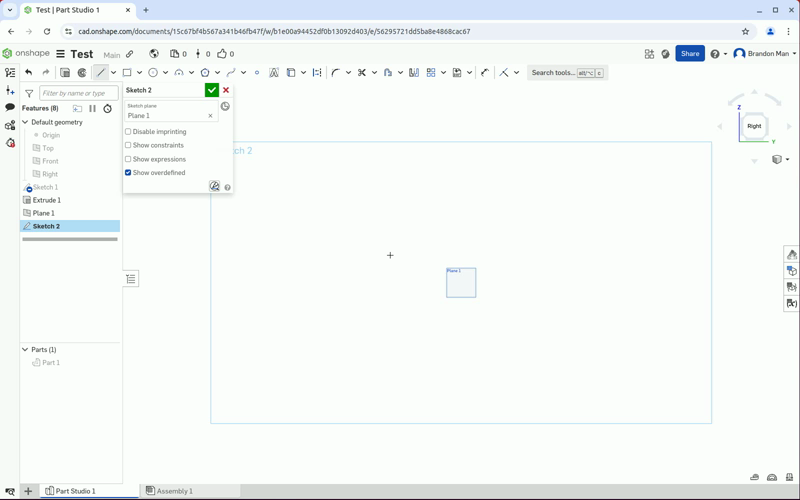
click(390, 254)
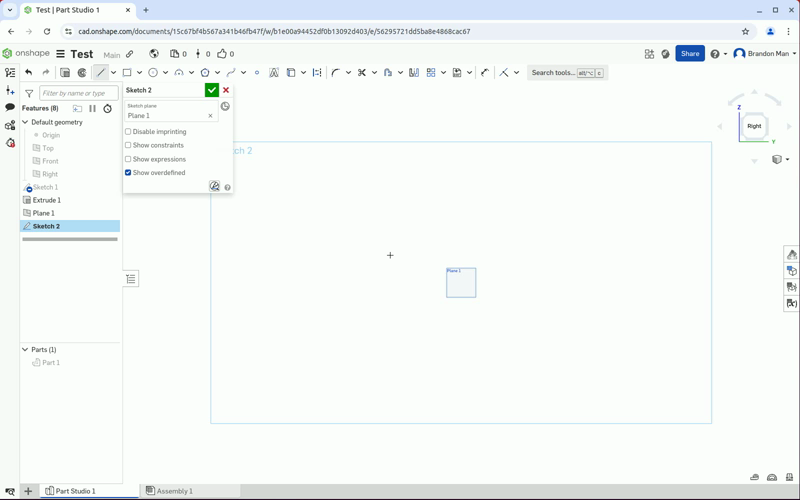
key_up(shift)
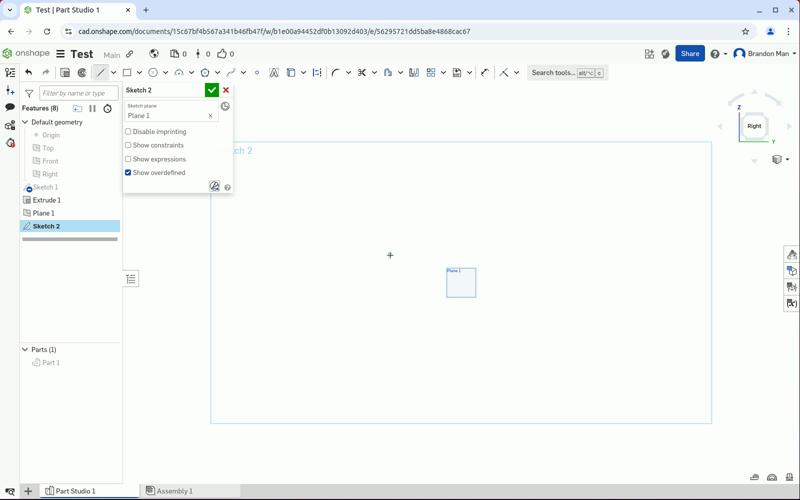
key_down(shift)
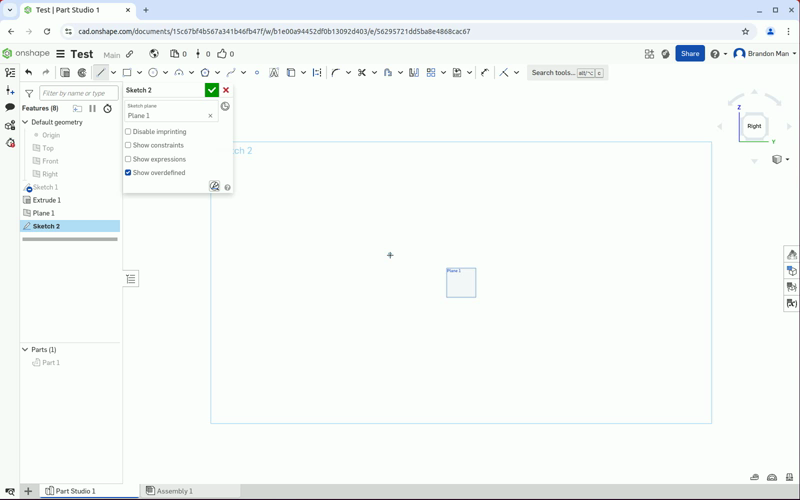
mouse_move(420, 254)
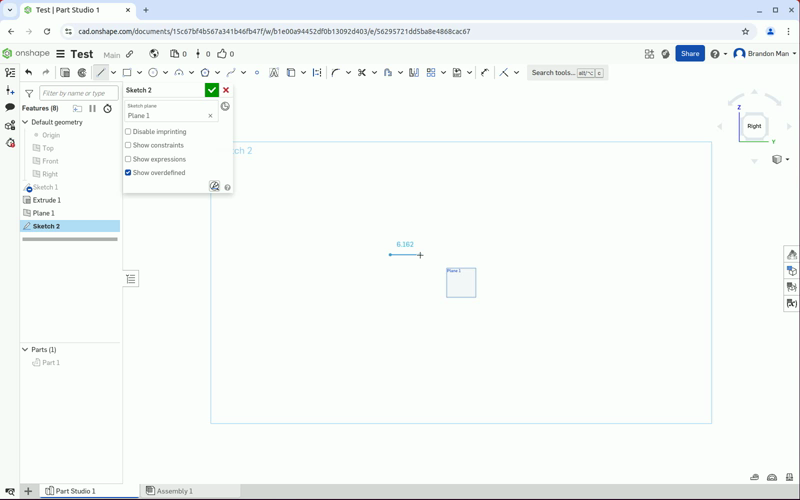
mouse_move(390, 198)
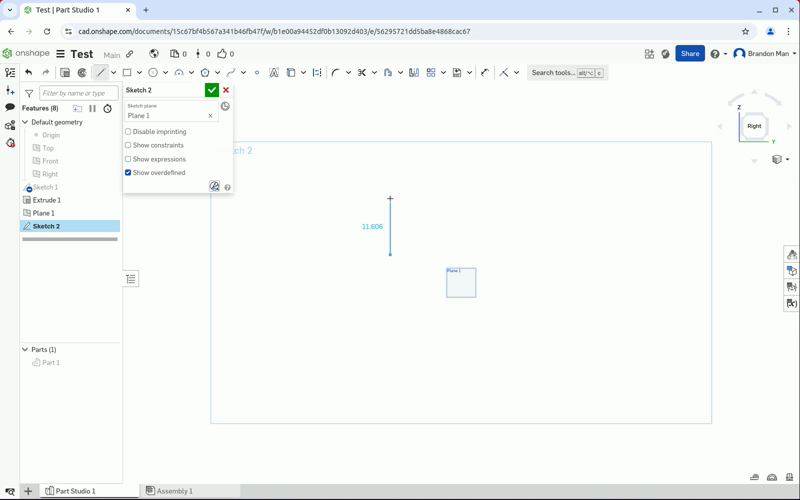
click(390, 198)
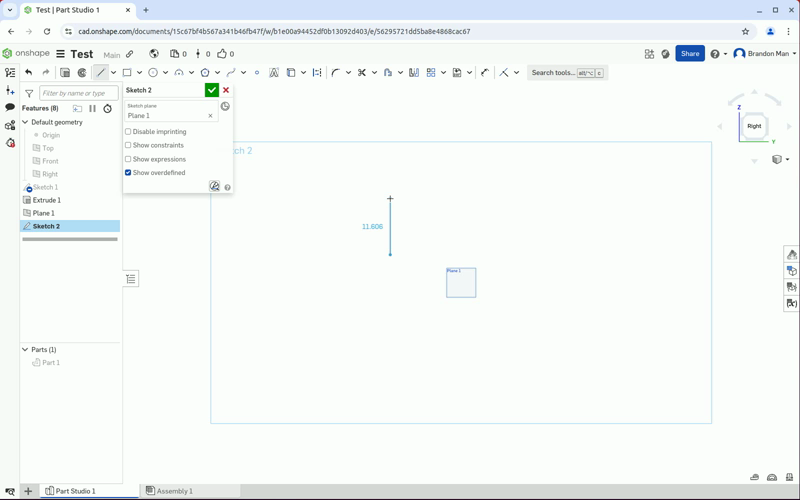
key_up(shift)
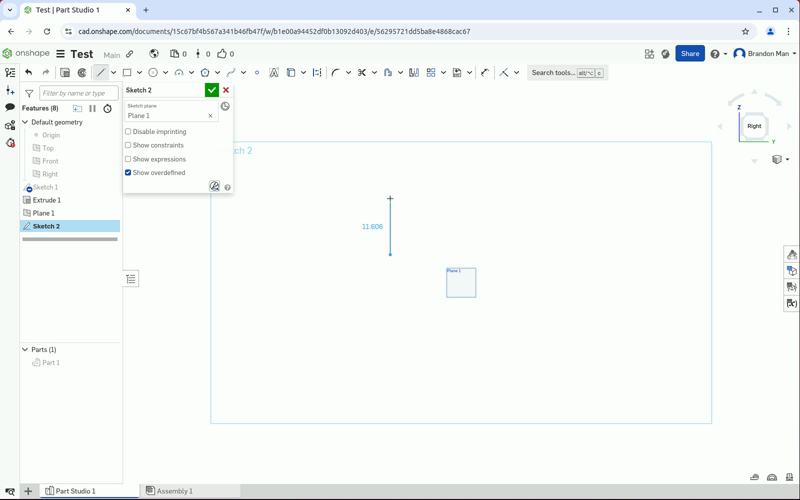
key_down(shift)
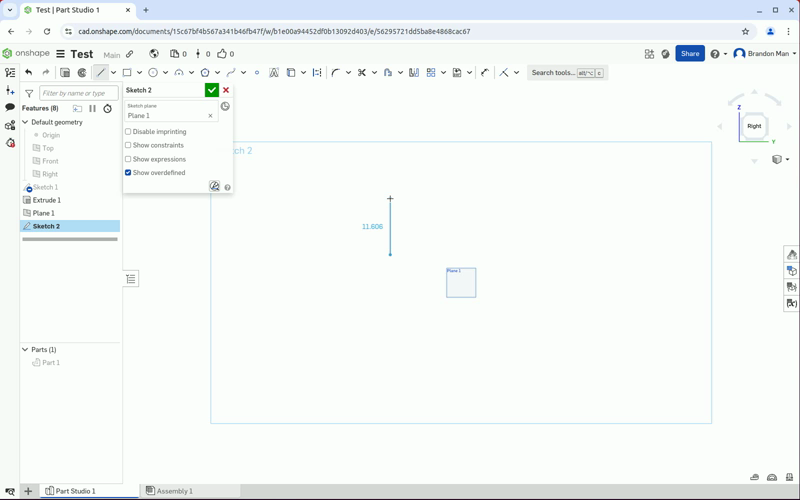
mouse_move(420, 198)
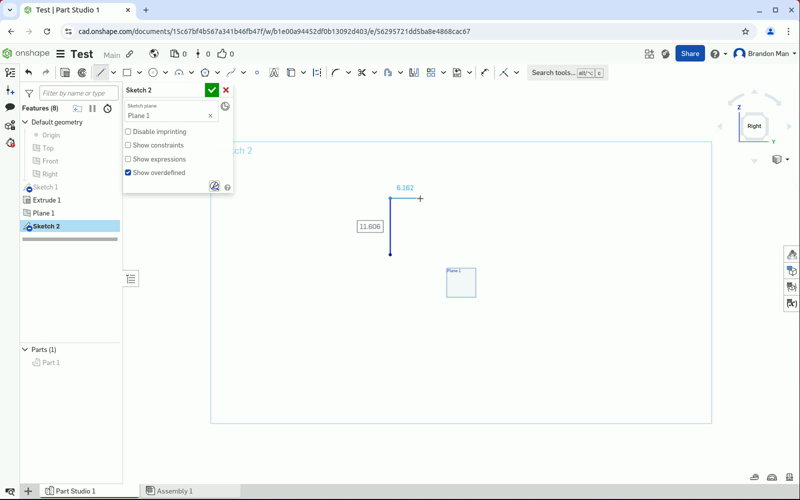
mouse_move(447, 198)
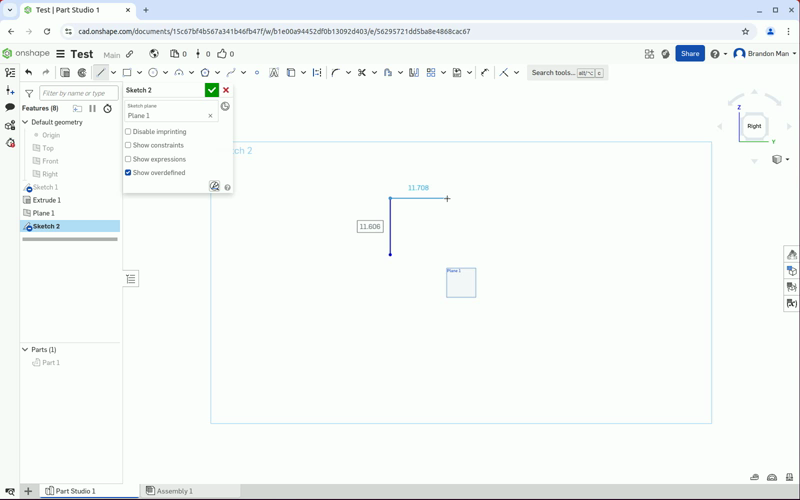
click(447, 198)
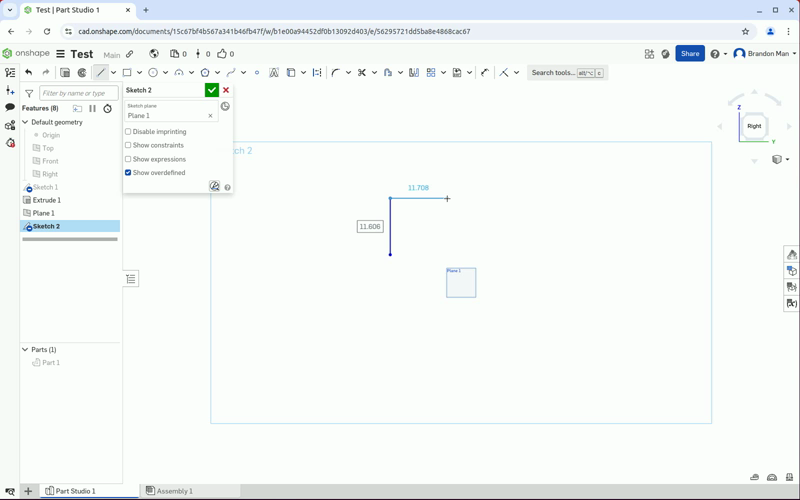
key_up(shift)
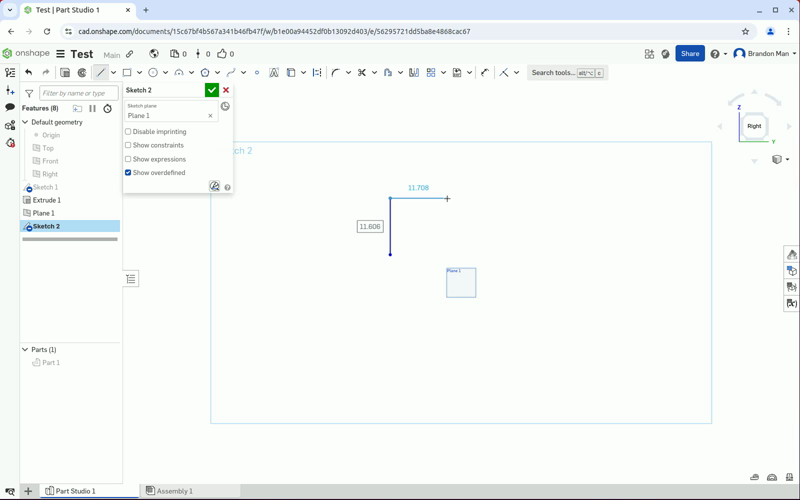
key(esc)
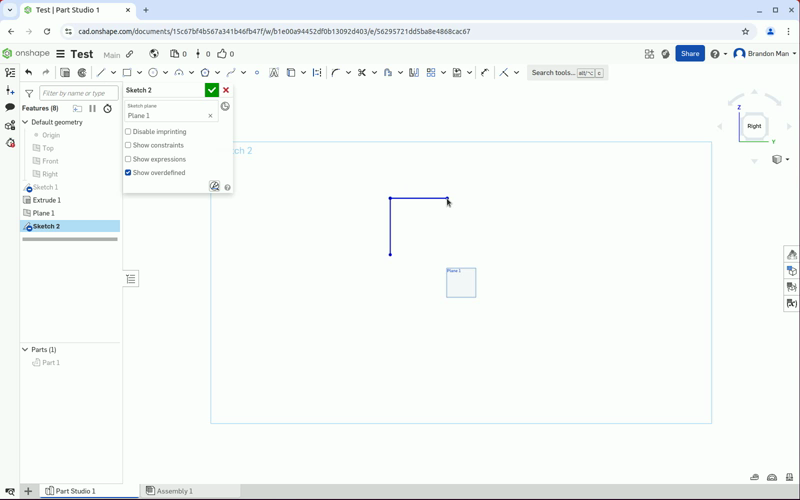
key(a)
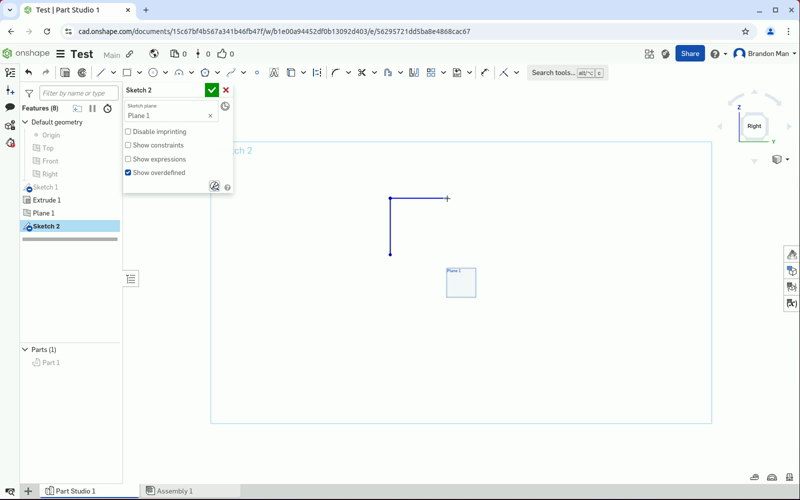
mouse_move(447, 198)
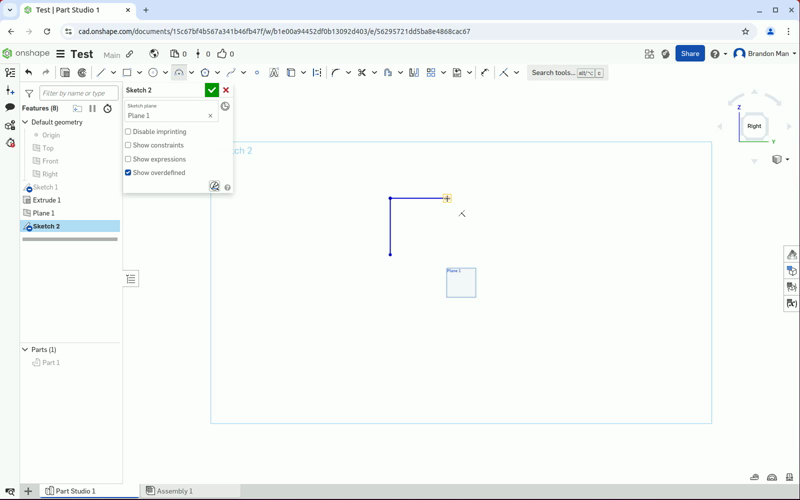
click(447, 198)
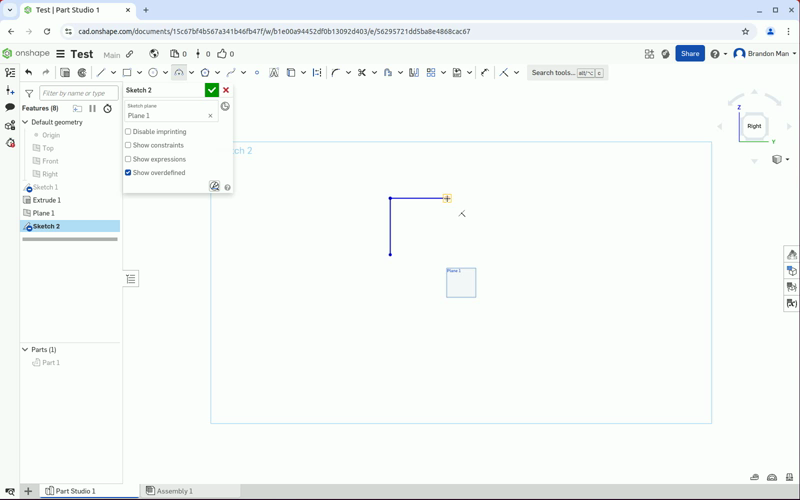
mouse_move(390, 254)
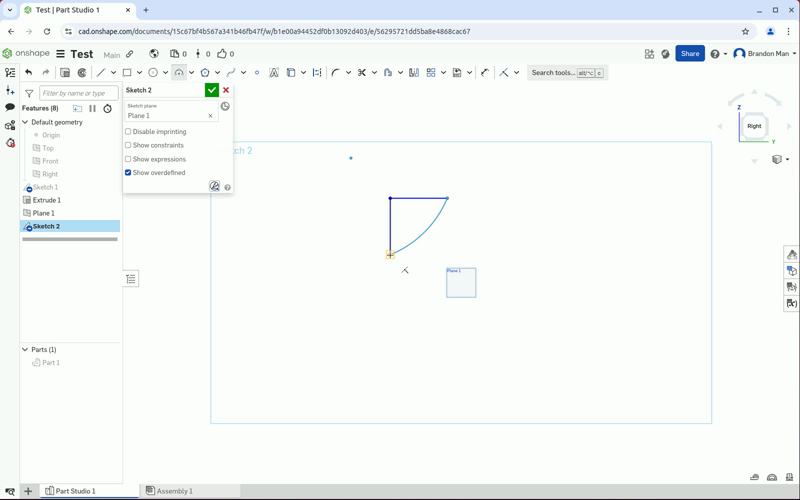
click(390, 254)
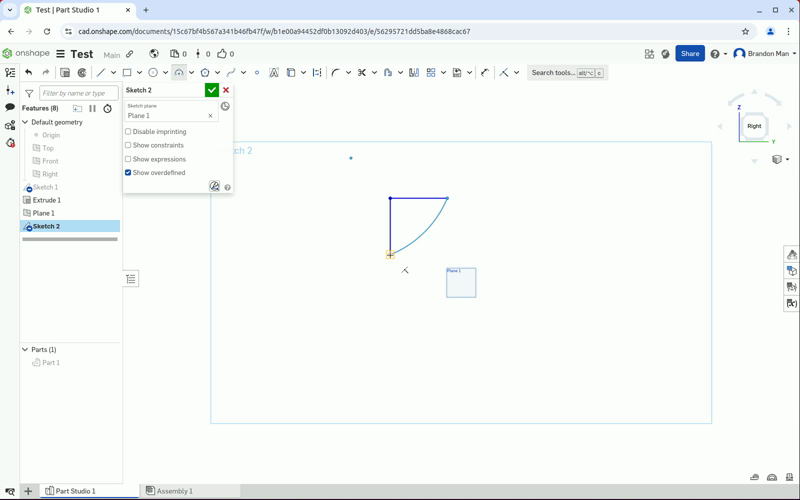
key_down(shift)
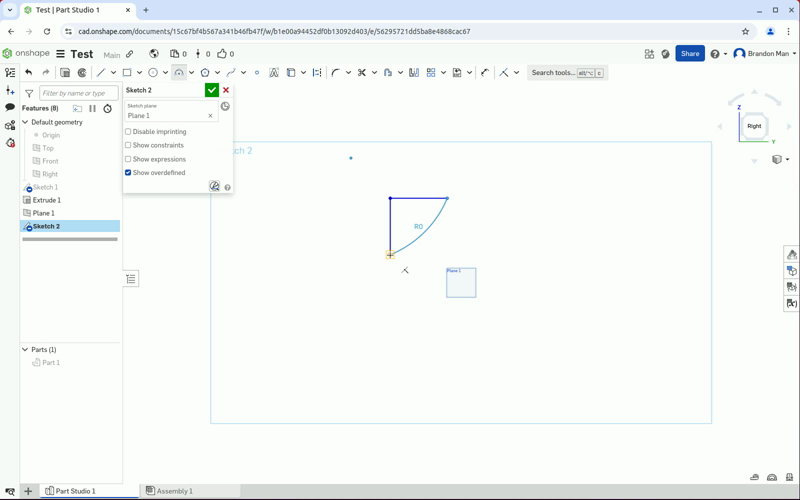
mouse_move(350, 157)
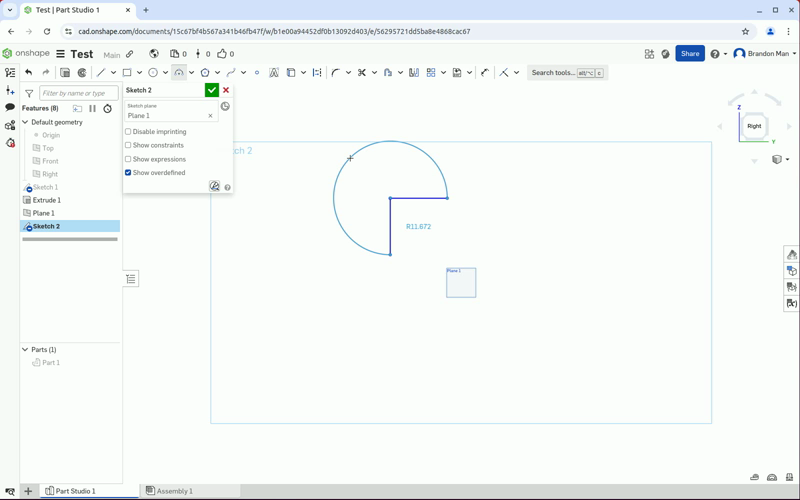
click(350, 157)
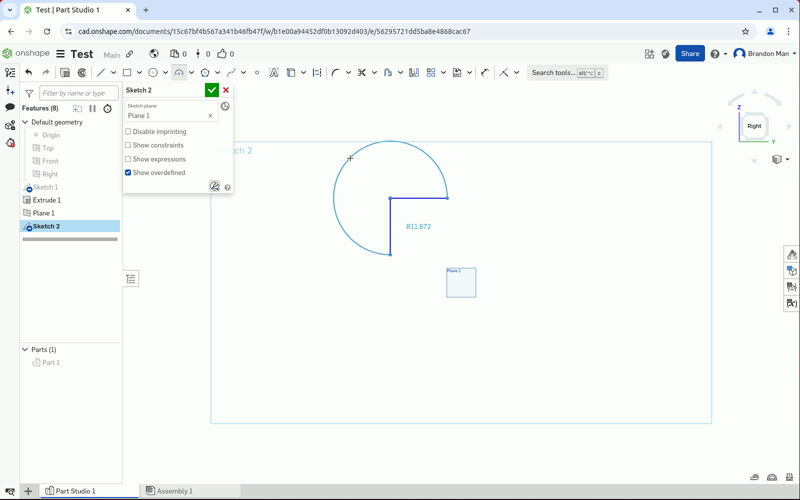
key_up(shift)
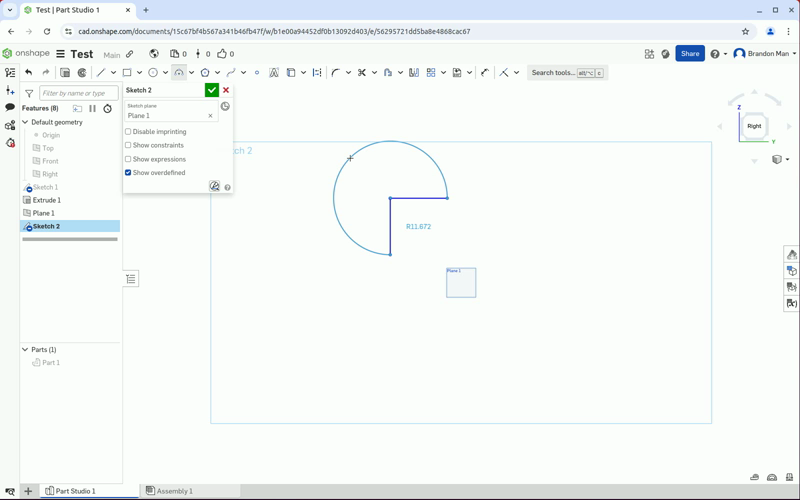
key(esc)
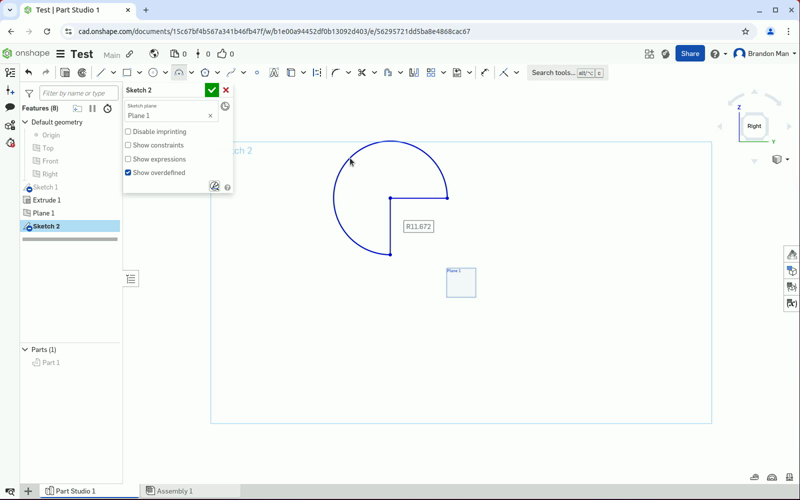
mouse_move(420, 181)
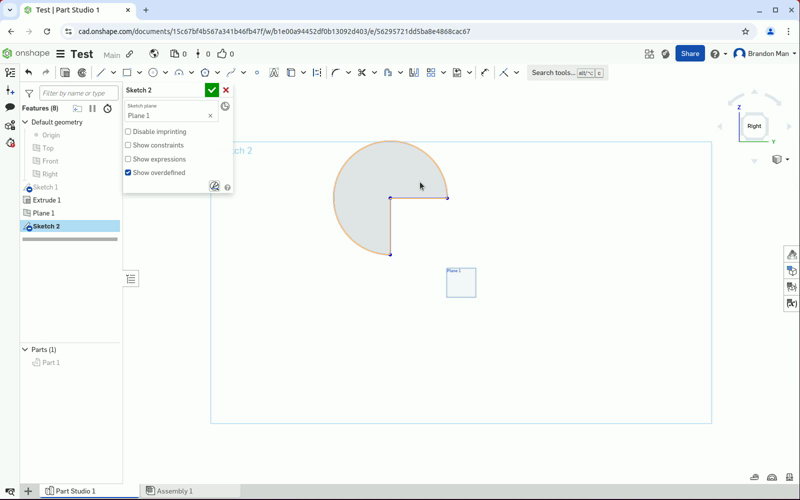
scroll(6)
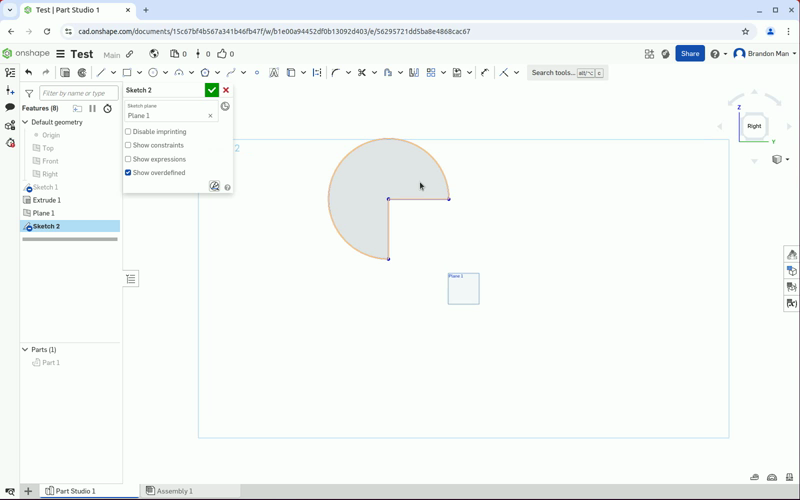
scroll(6)
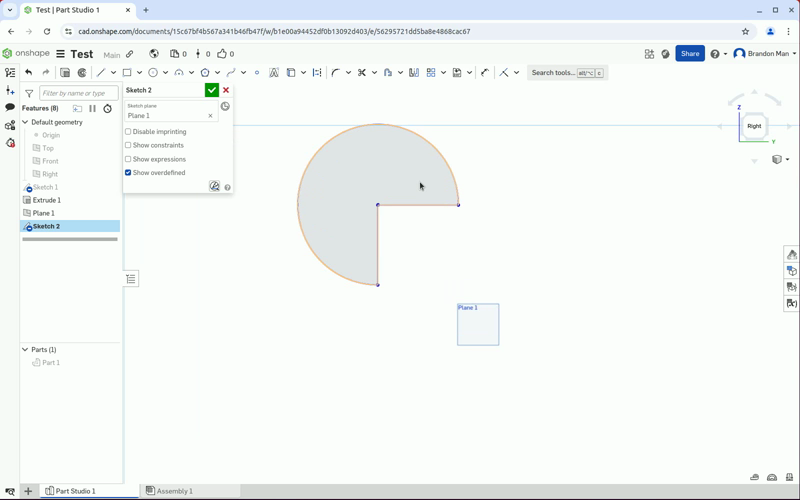
scroll(6)
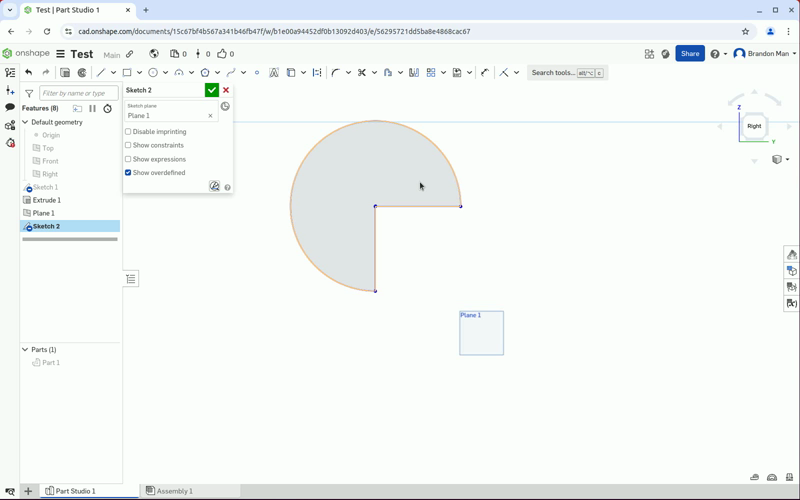
scroll(6)
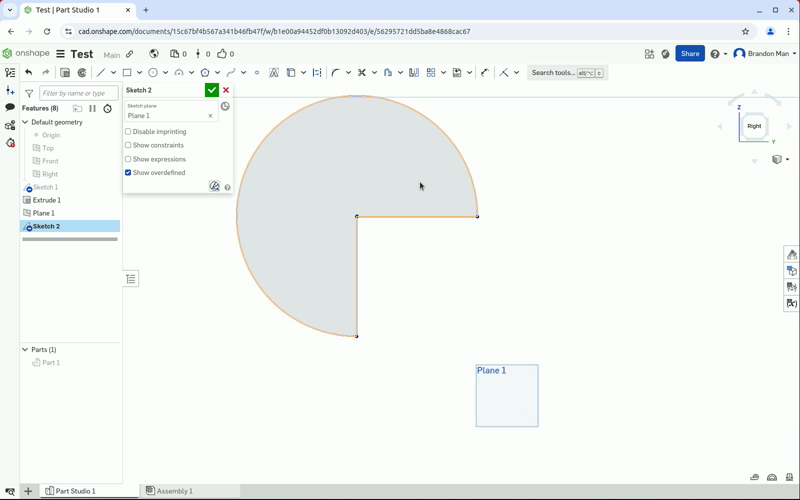
scroll(6)
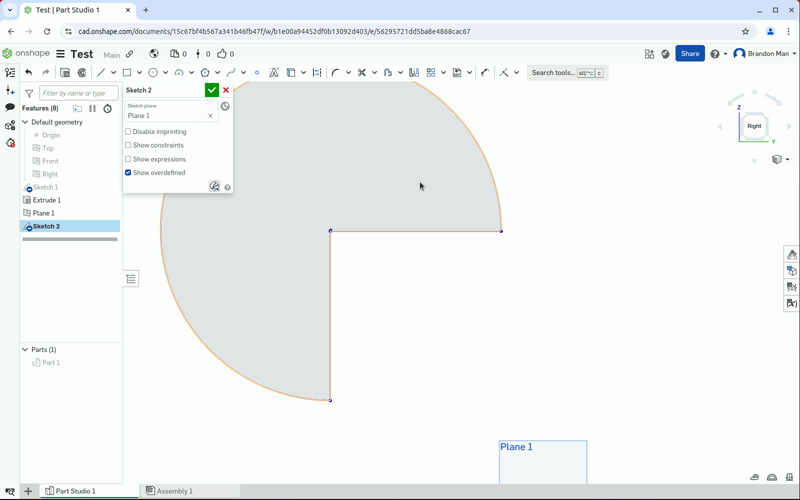
scroll(6)
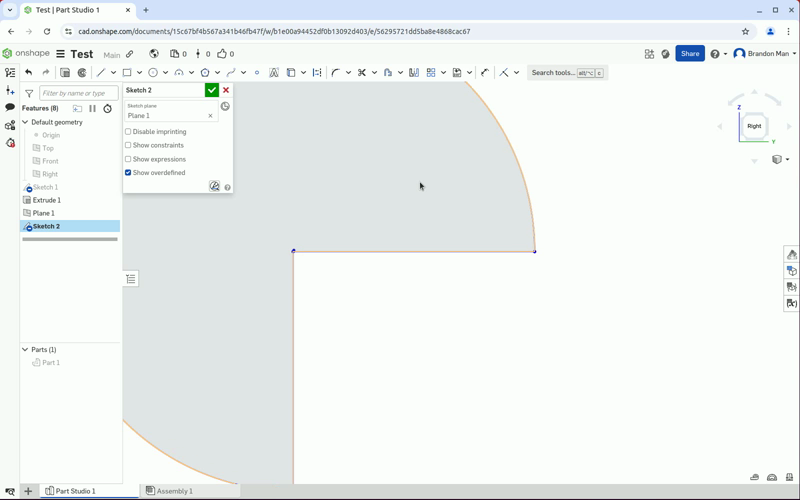
scroll(6)
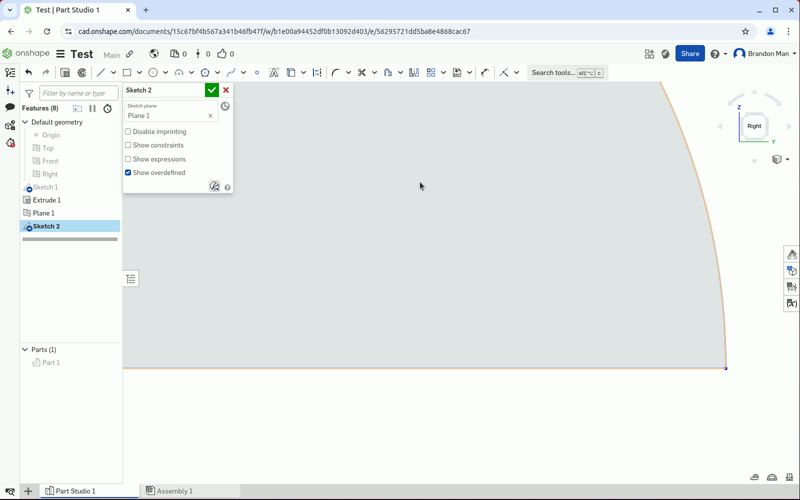
click(420, 181)
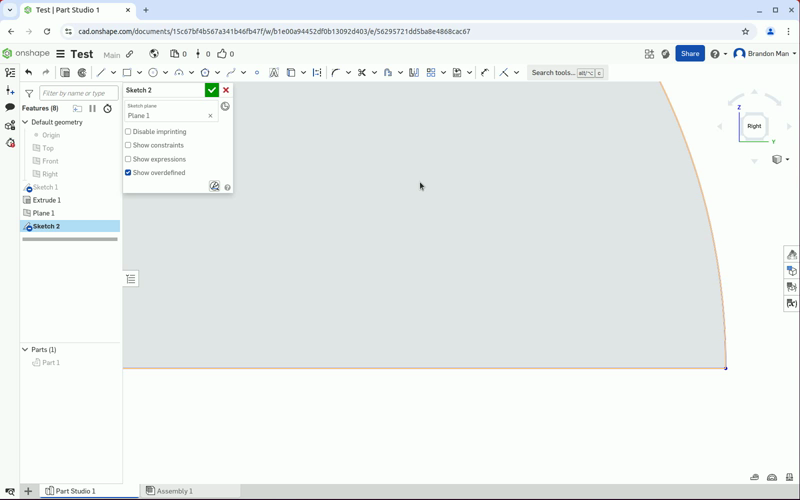
scroll(-6)
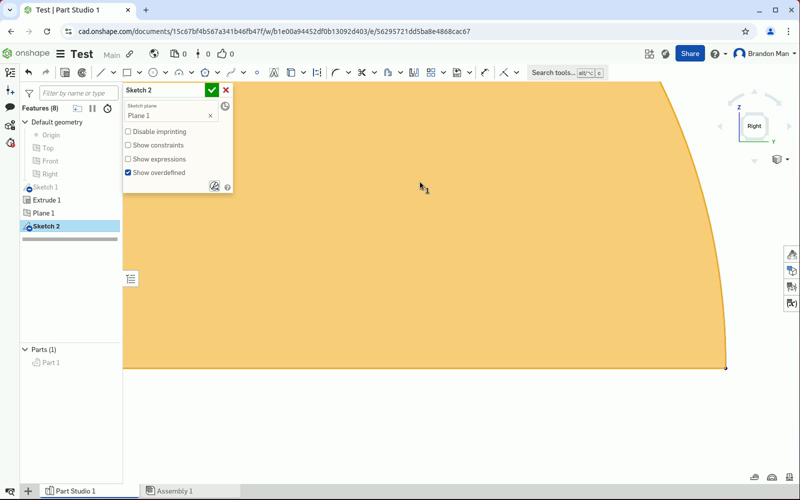
scroll(-6)
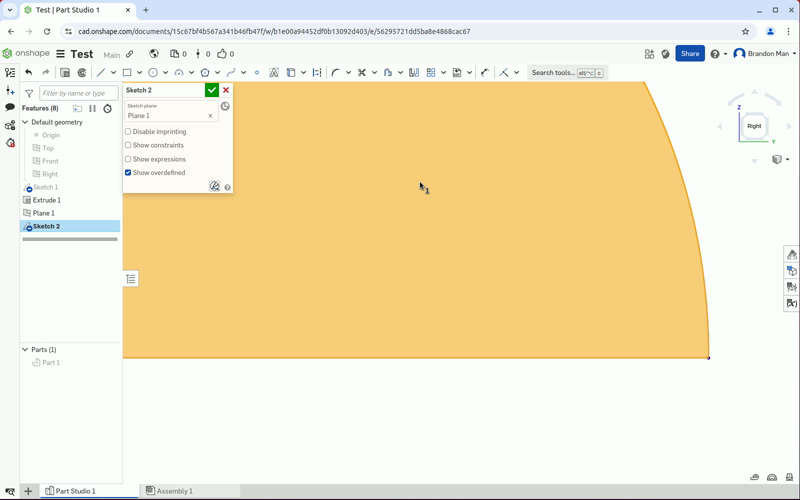
scroll(-6)
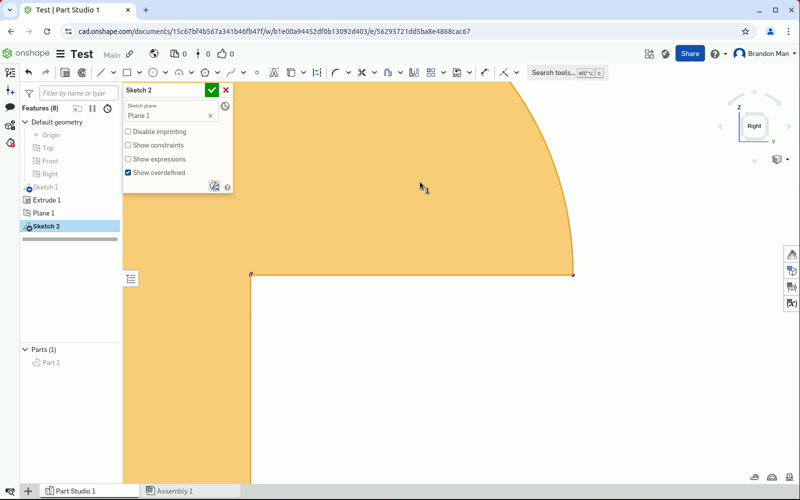
scroll(-6)
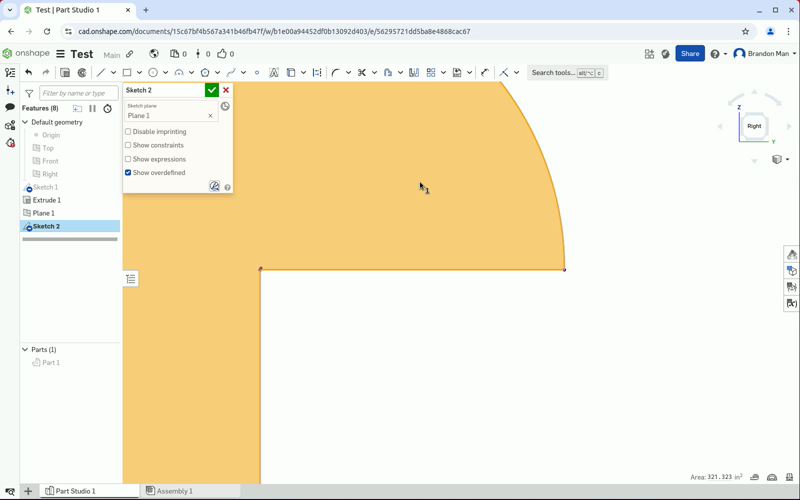
scroll(-6)
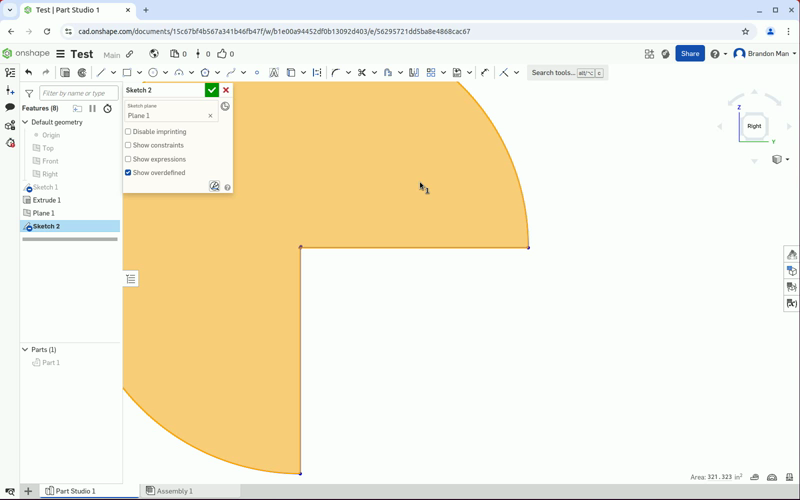
scroll(-6)
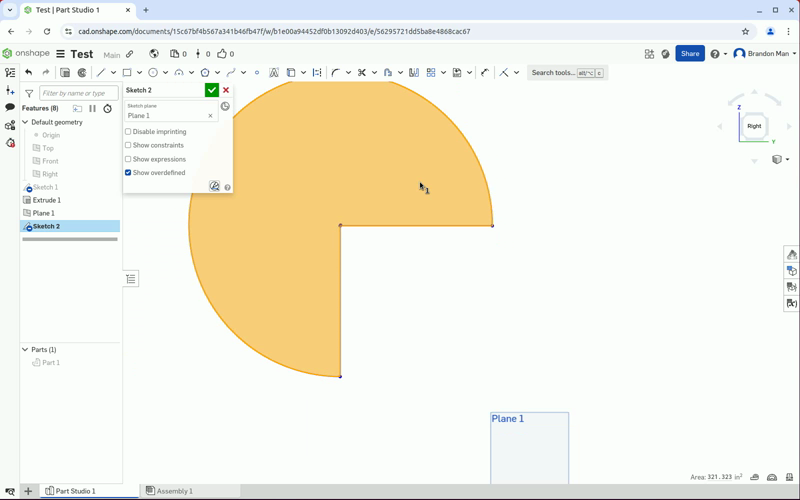
scroll(-6)
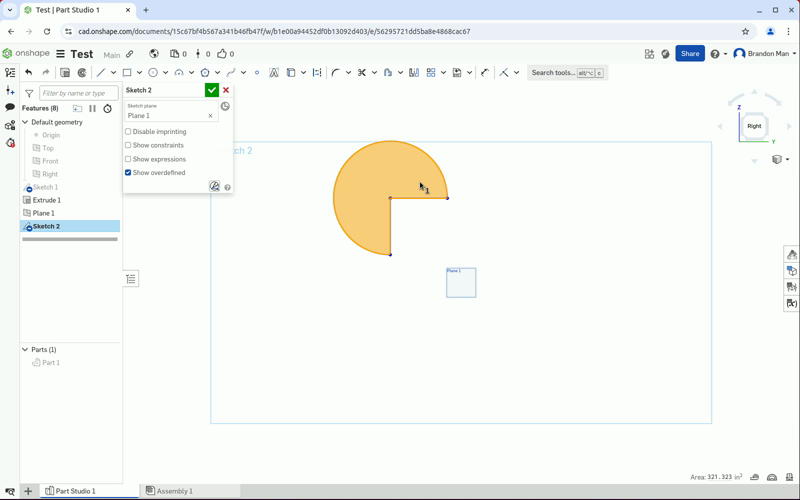
mouse_move(73, 352)
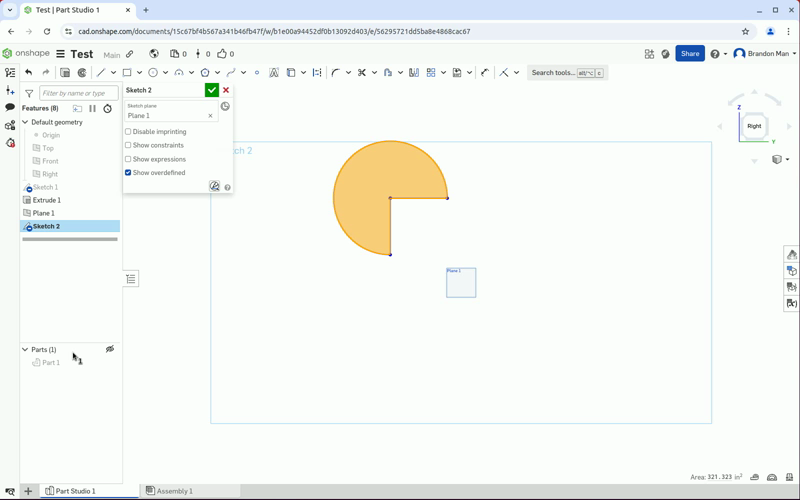
key(shift+y)
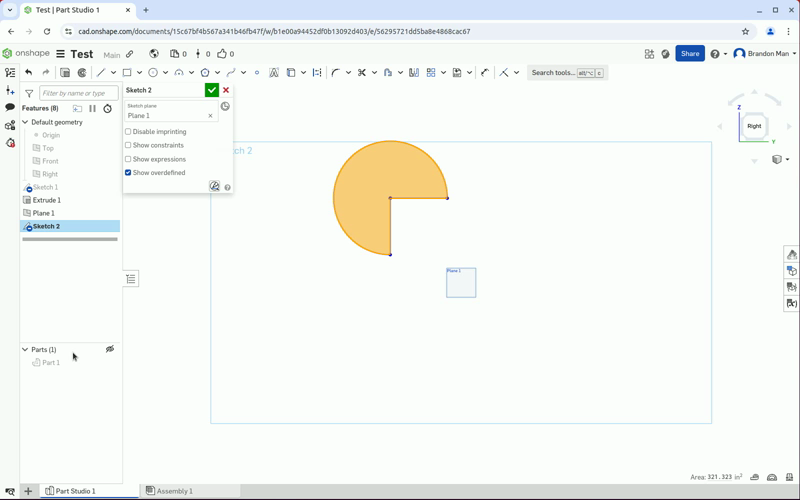
key(shift+e)
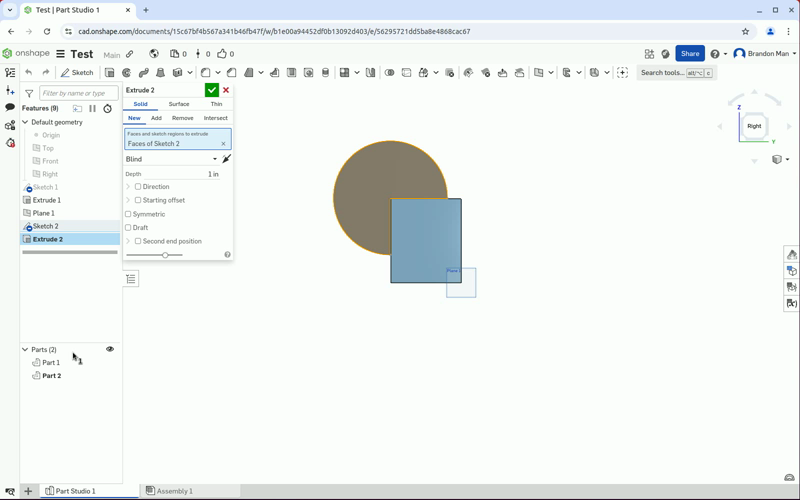
mouse_move(143, 106)
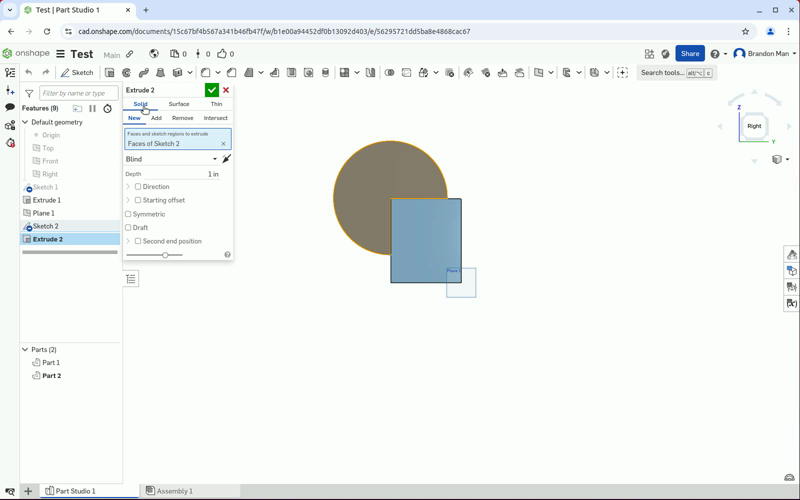
click(143, 106)
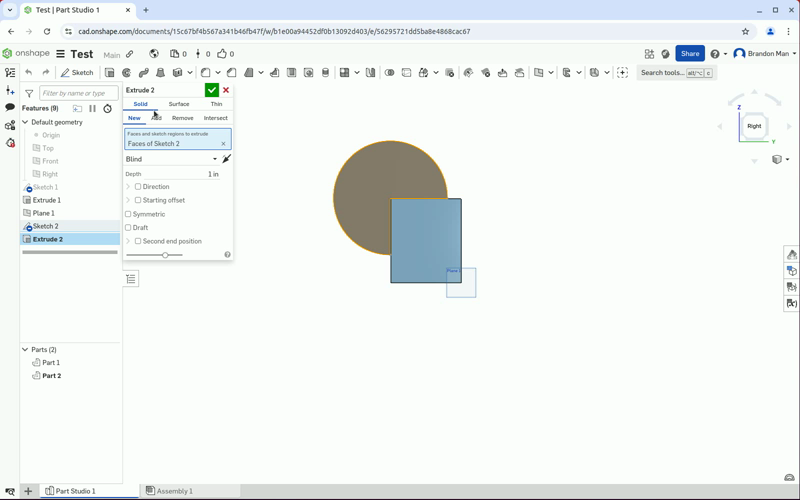
mouse_move(186, 120)
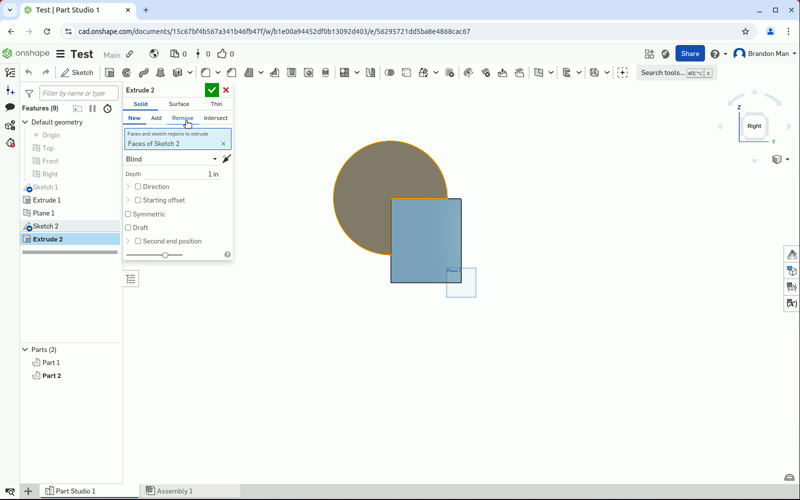
click(186, 120)
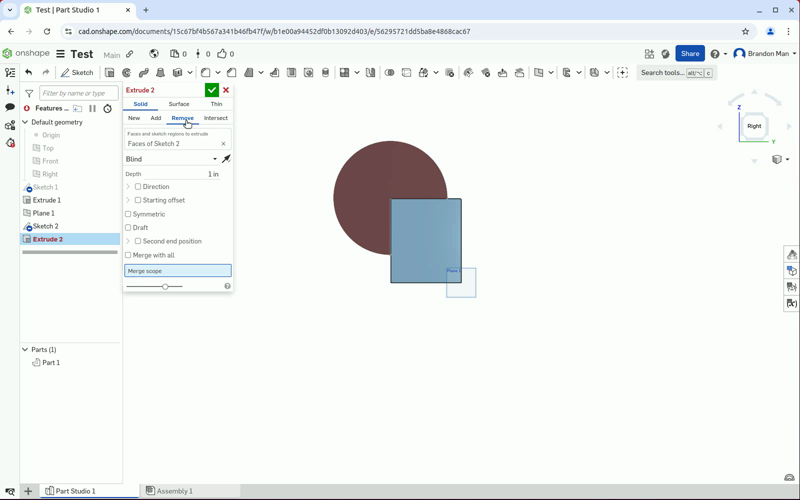
key(tab, 4)
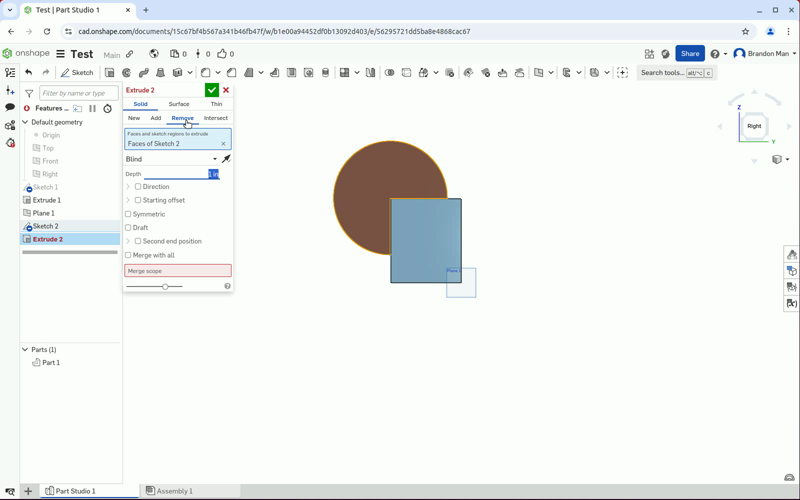
text(23.108)
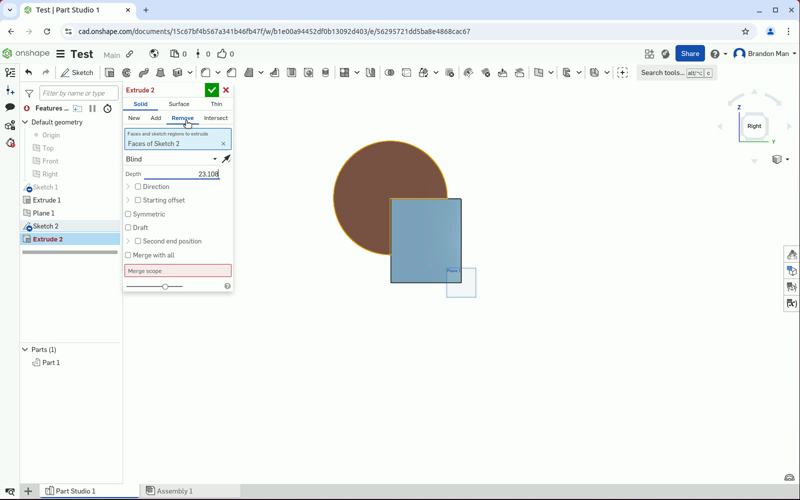
key(tab, 6)
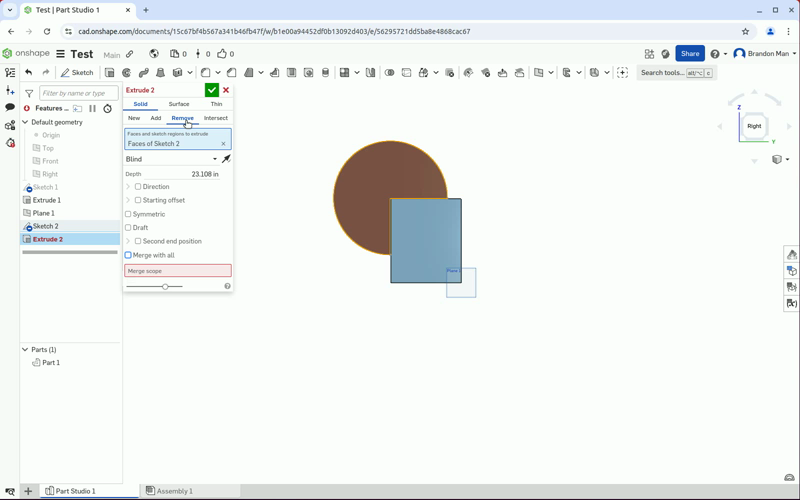
key(space)
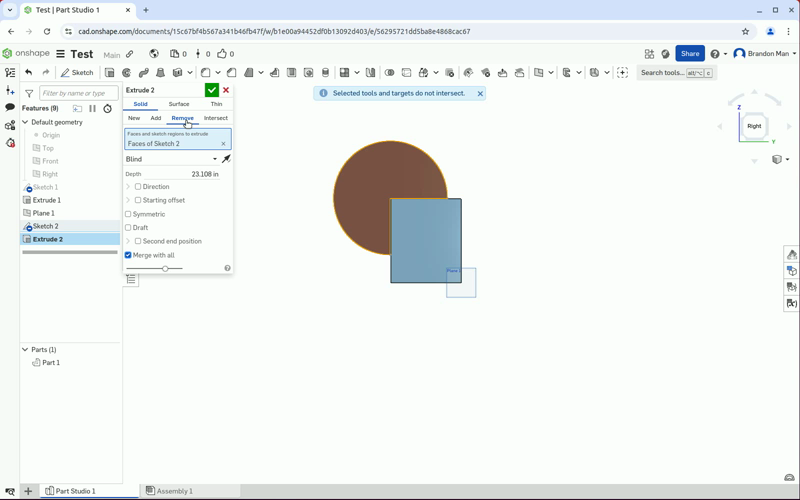
key(enter)
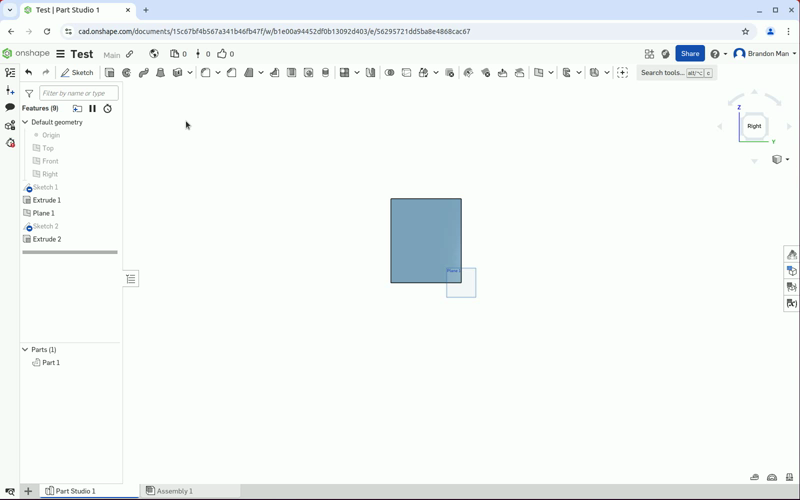
key(shift+h)
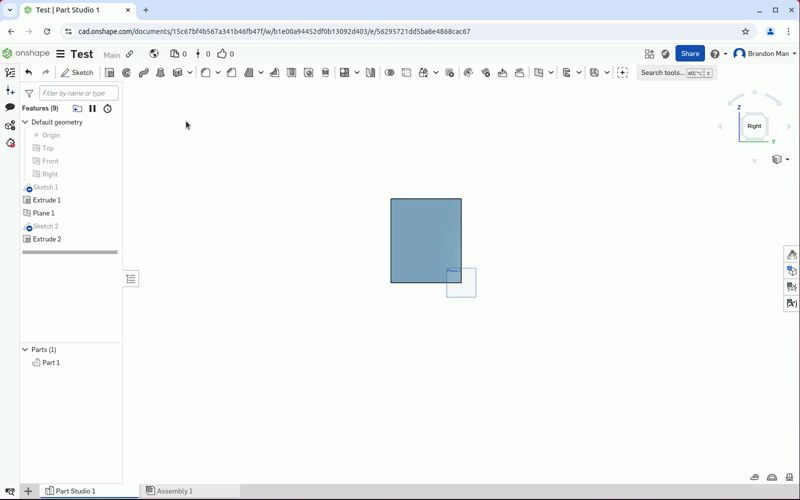
key(shift+h)
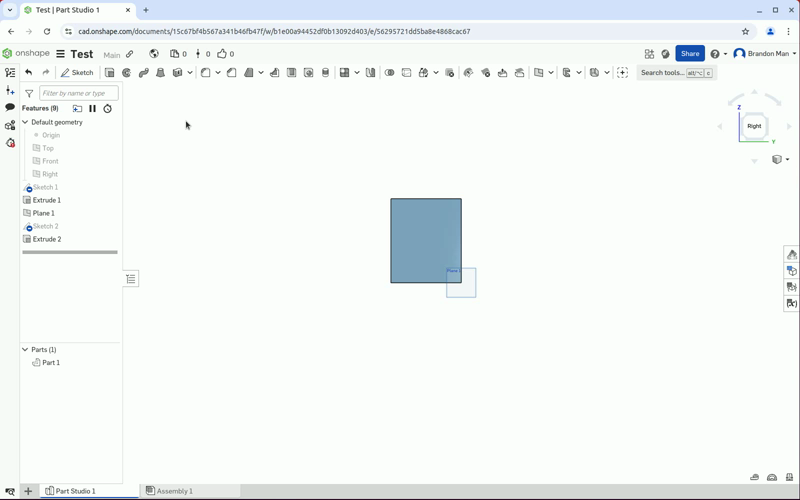
mouse_move(73, 189)
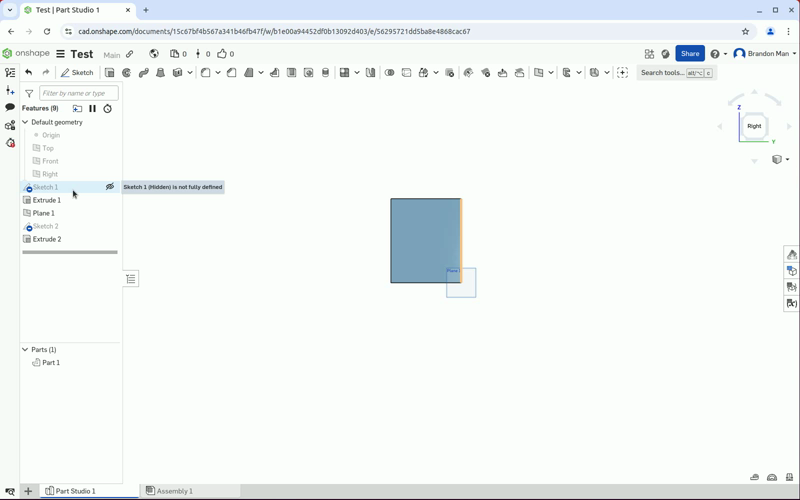
click(73, 189)
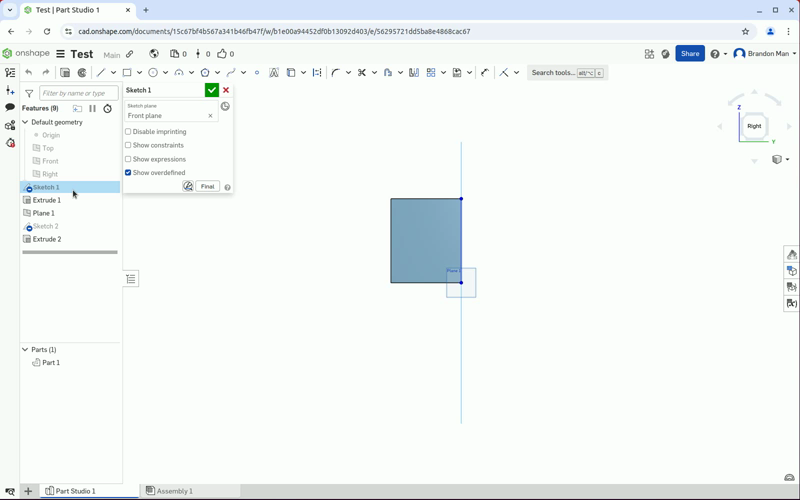
mouse_move(229, 92)
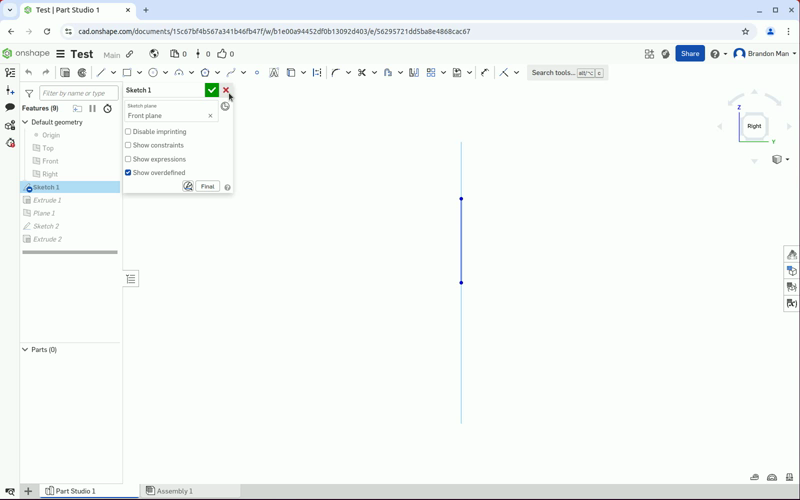
click(229, 92)
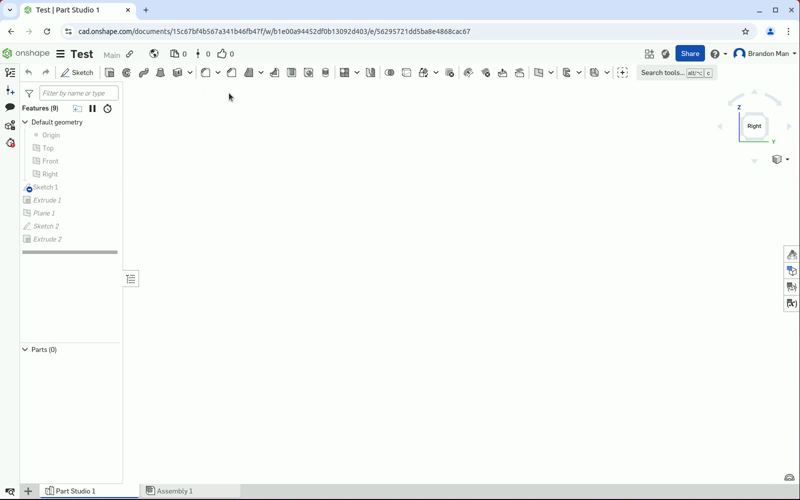
key(shift+s)
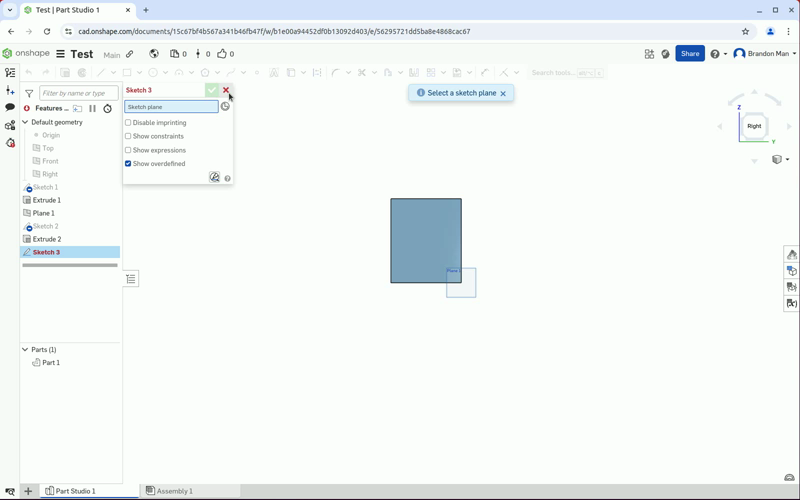
mouse_move(73, 215)
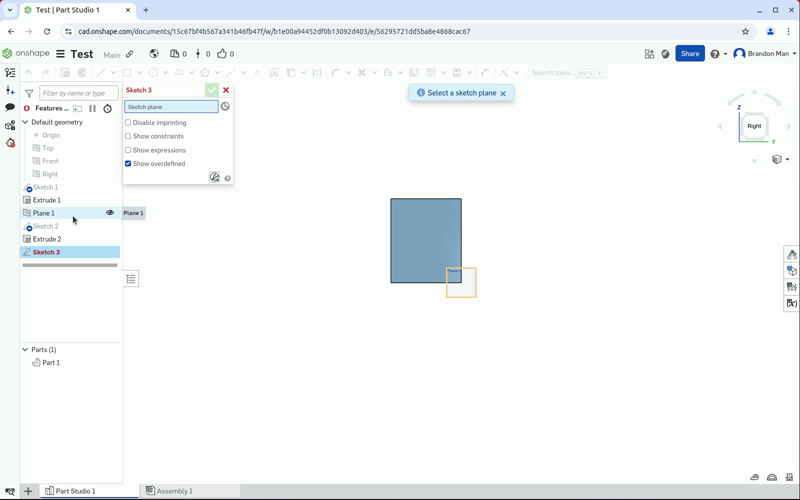
click(73, 215)
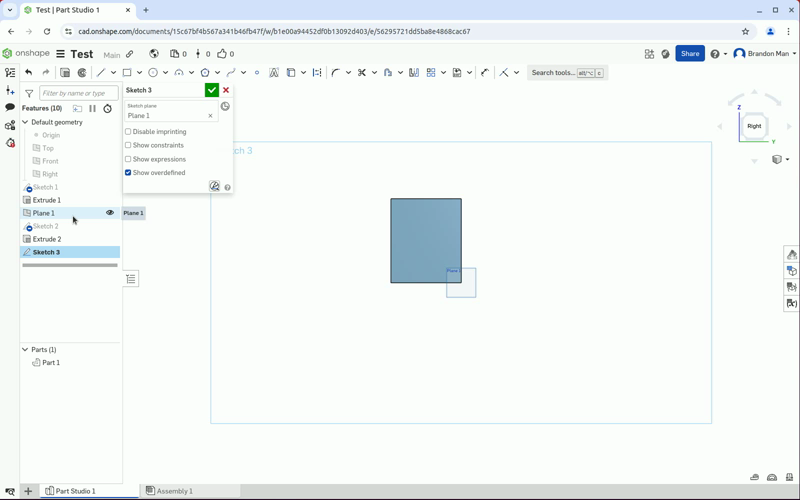
mouse_move(73, 352)
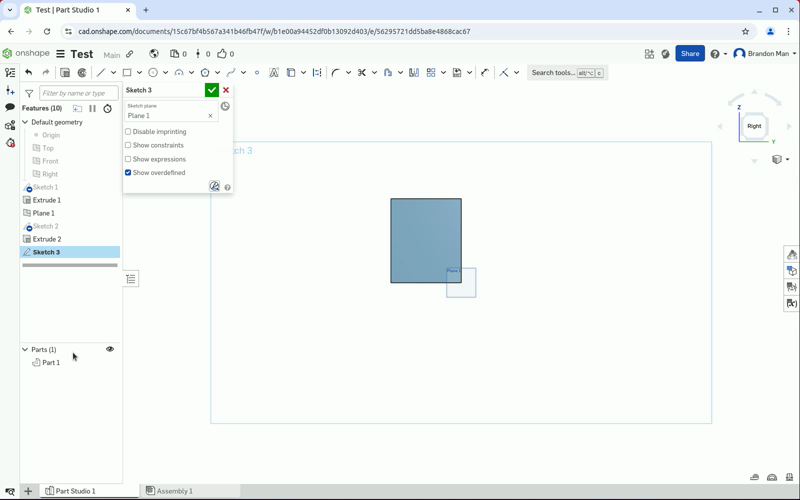
key(y)
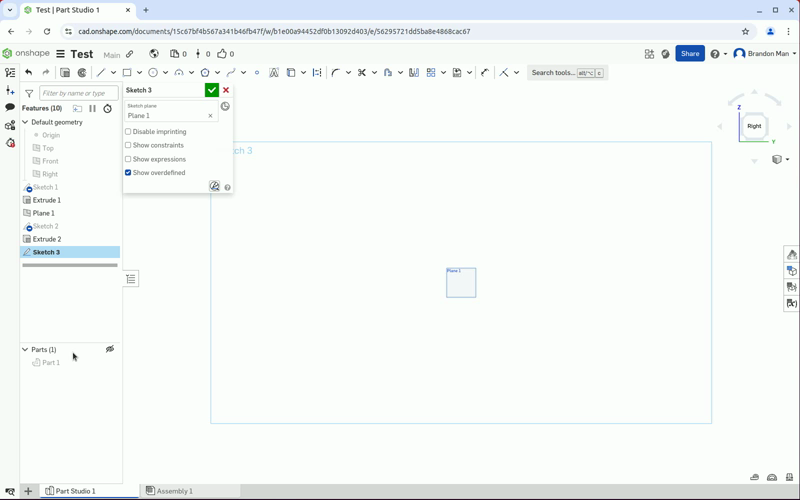
key(a)
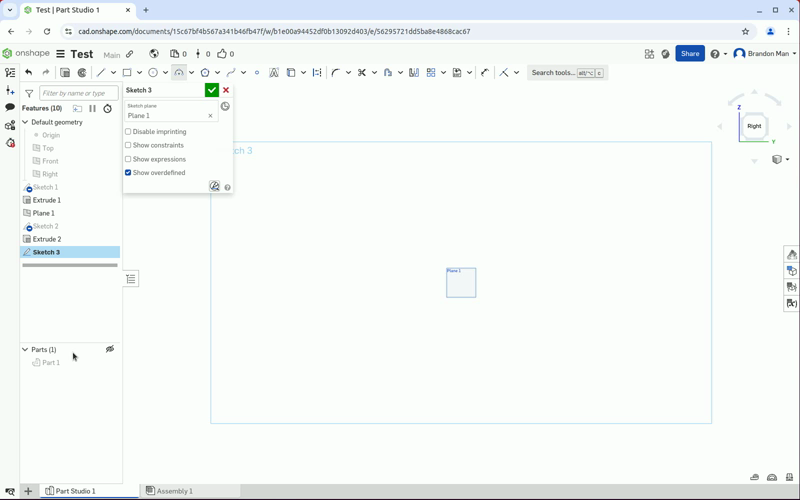
key_down(shift)
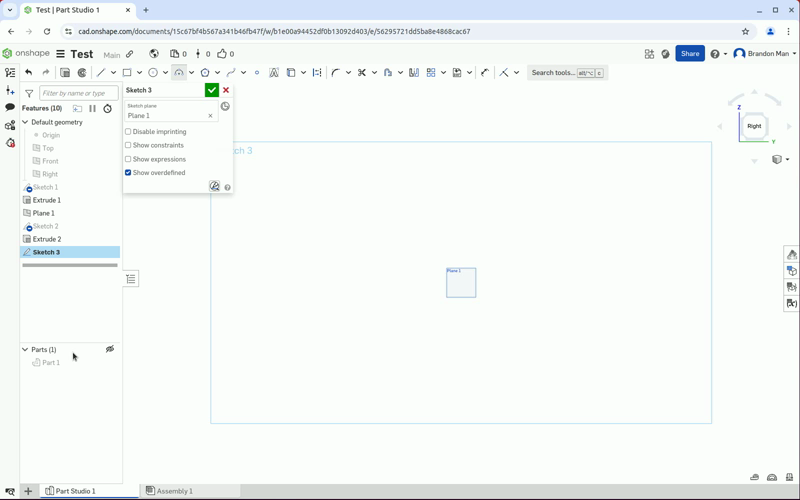
mouse_move(390, 254)
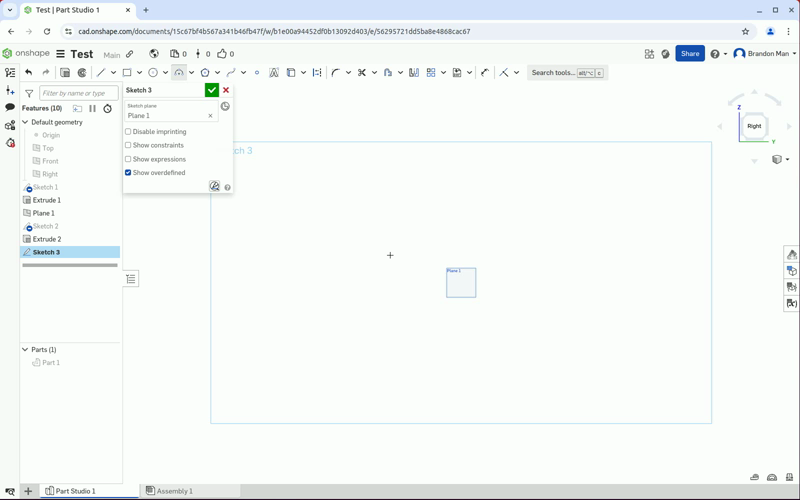
click(390, 254)
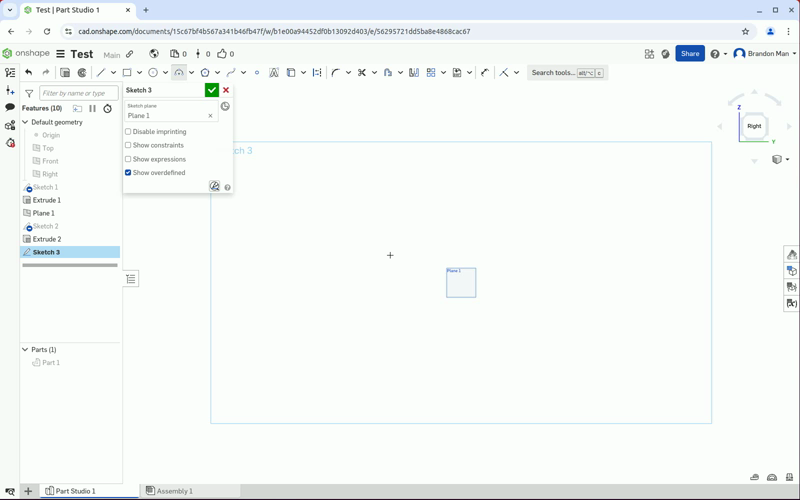
key_up(shift)
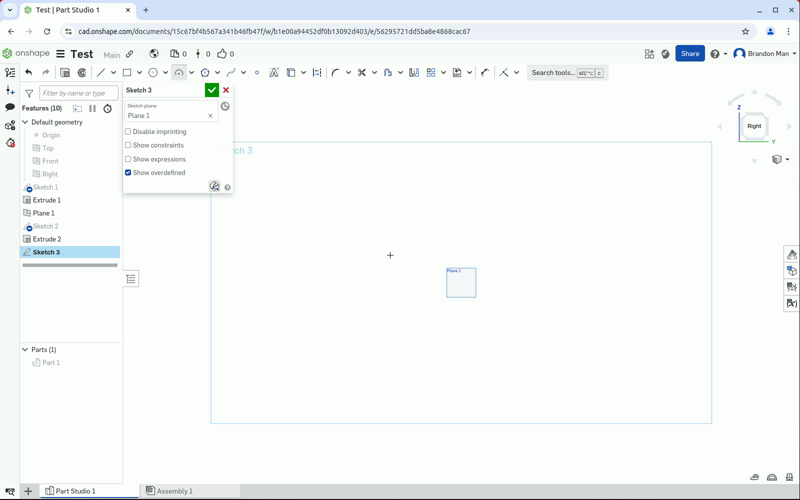
key_down(shift)
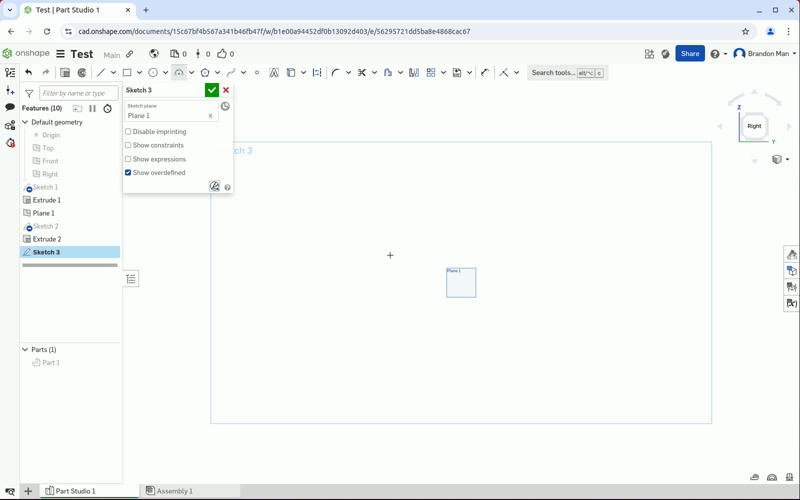
mouse_move(447, 198)
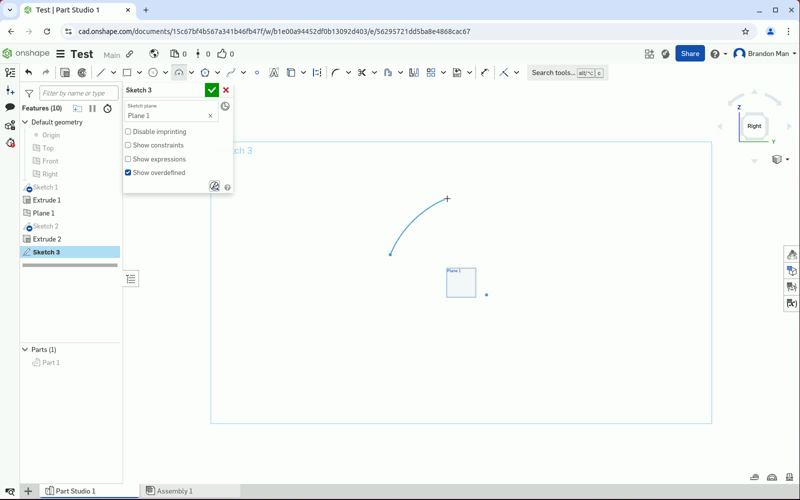
click(447, 198)
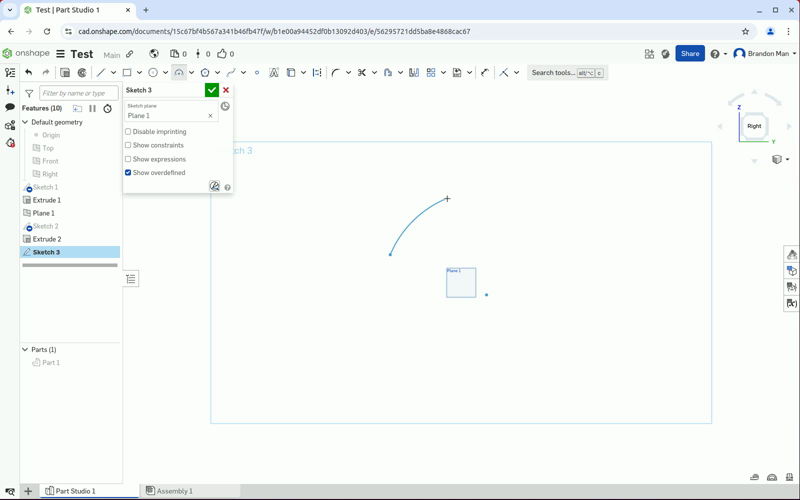
mouse_move(430, 238)
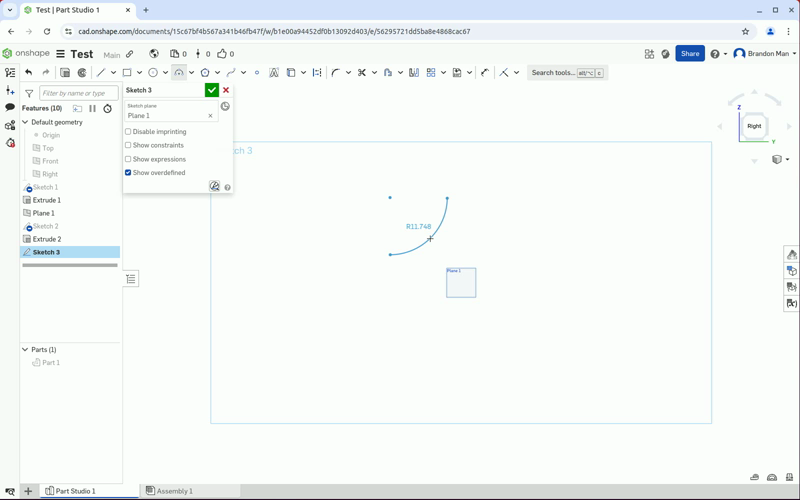
click(430, 238)
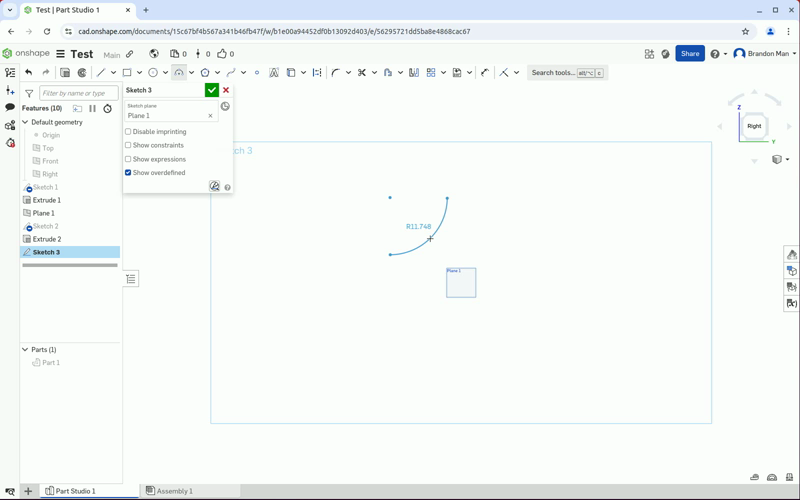
key_up(shift)
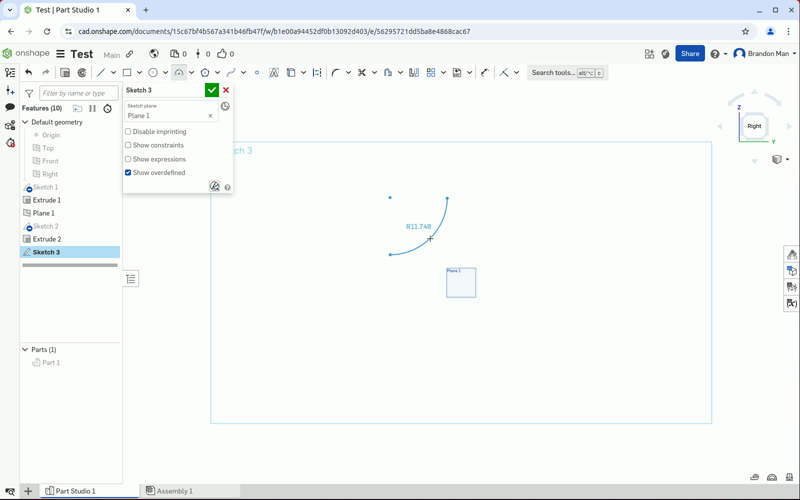
key(esc)
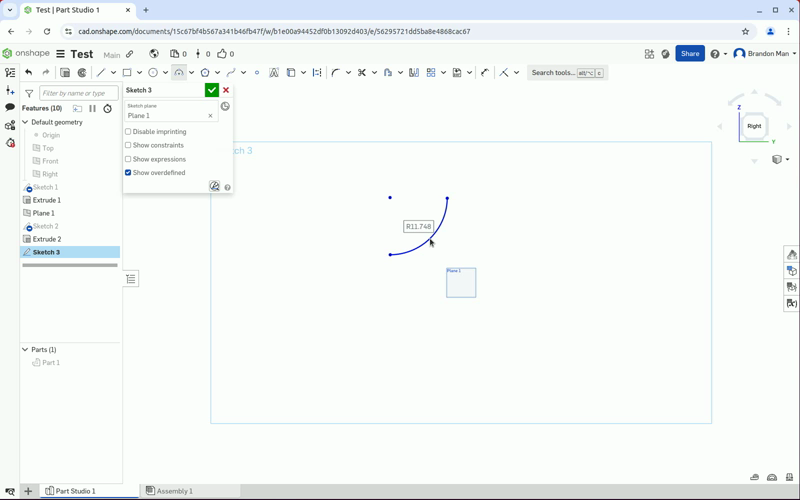
key(l)
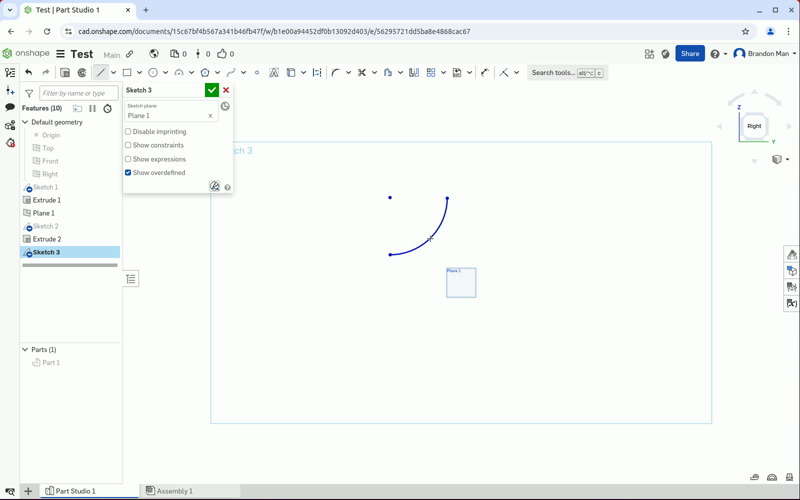
mouse_move(447, 198)
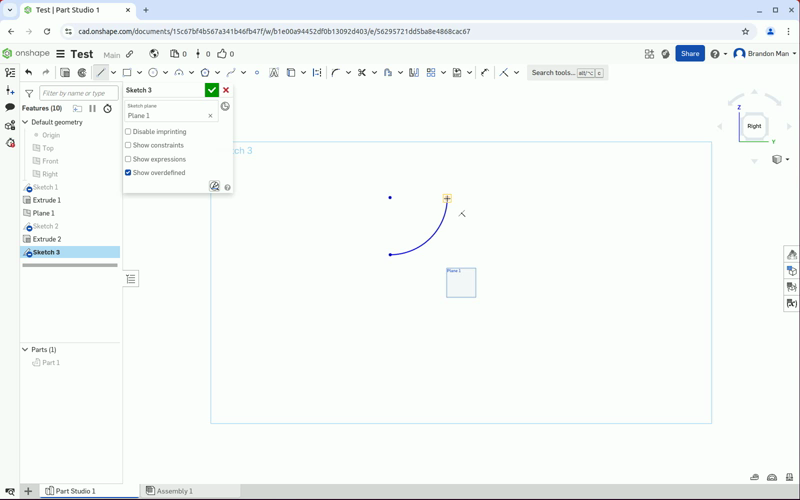
click(447, 198)
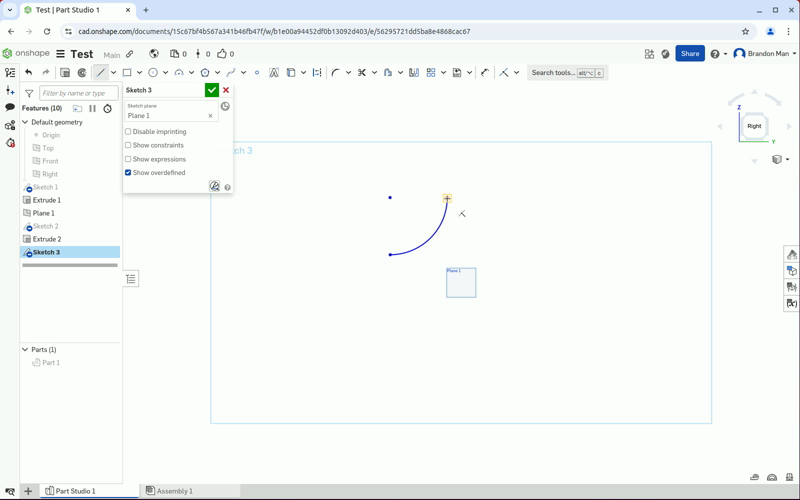
key_down(shift)
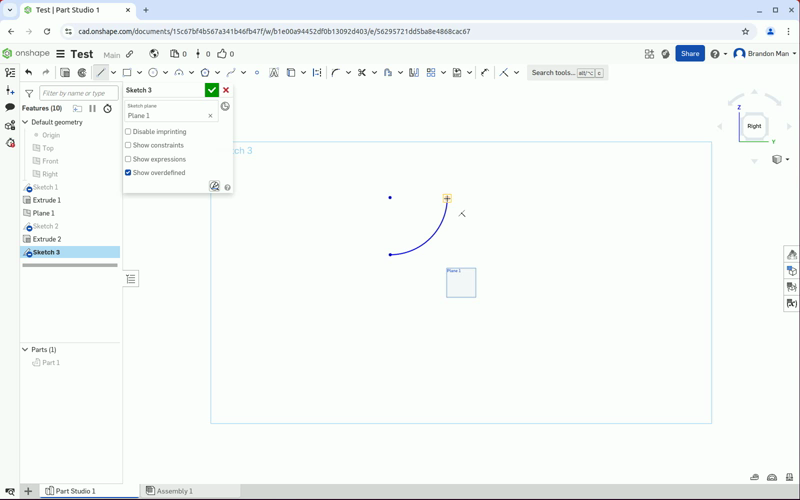
mouse_move(477, 198)
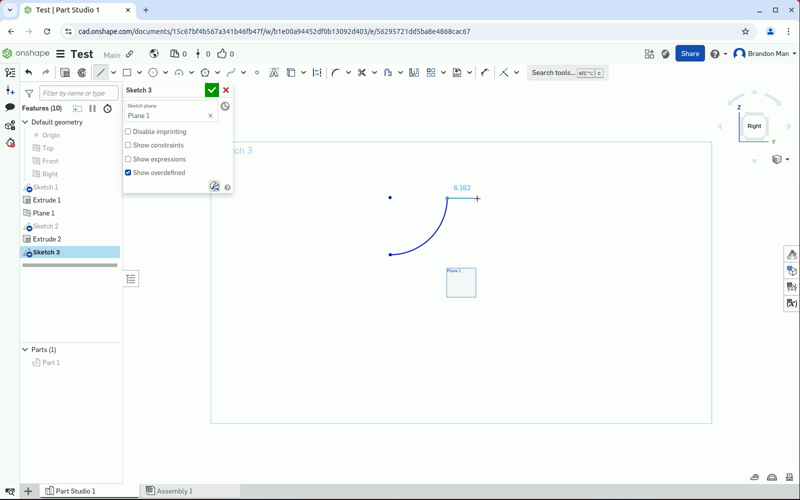
mouse_move(390, 198)
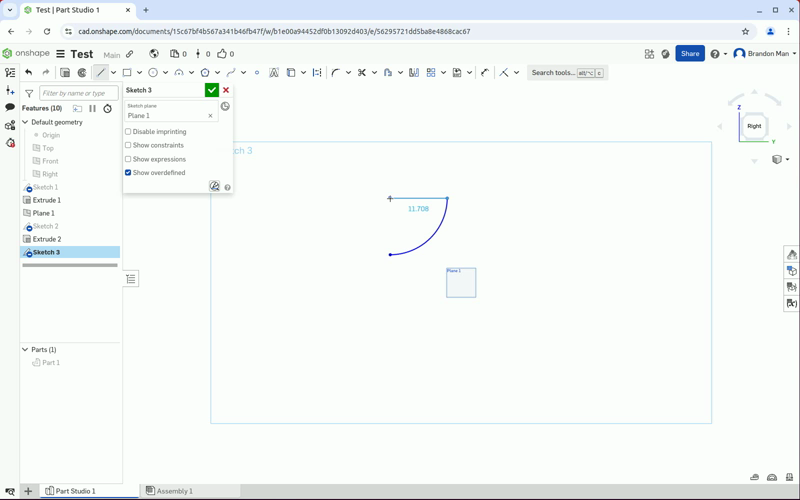
click(390, 198)
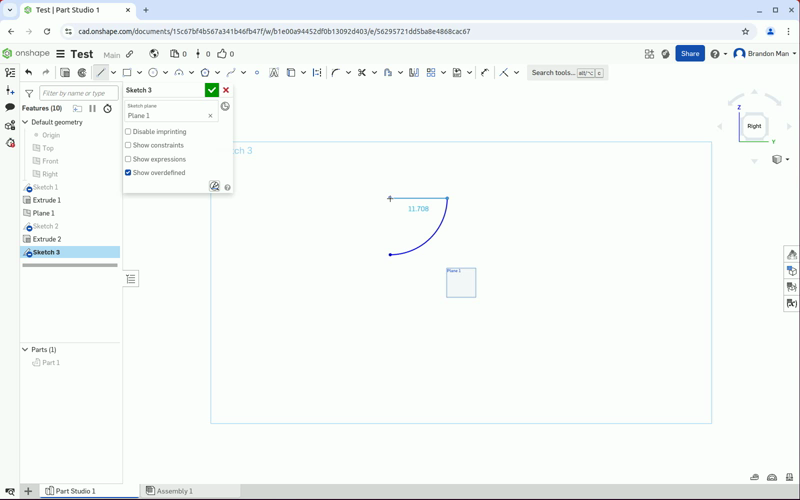
key_up(shift)
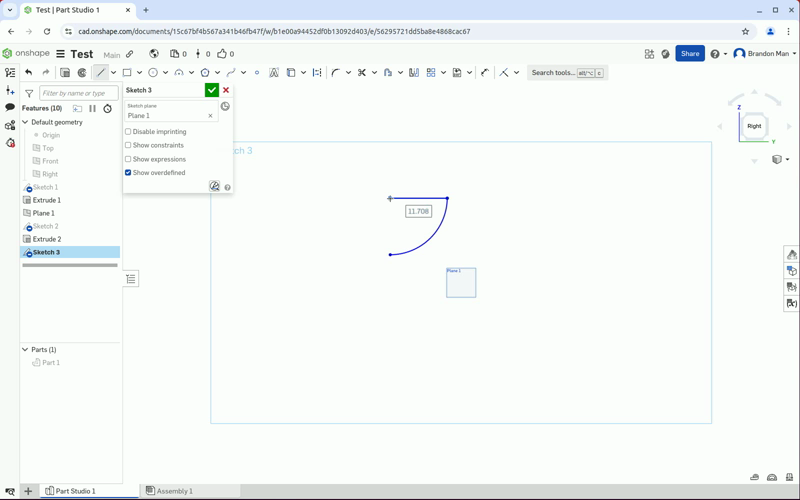
mouse_move(420, 198)
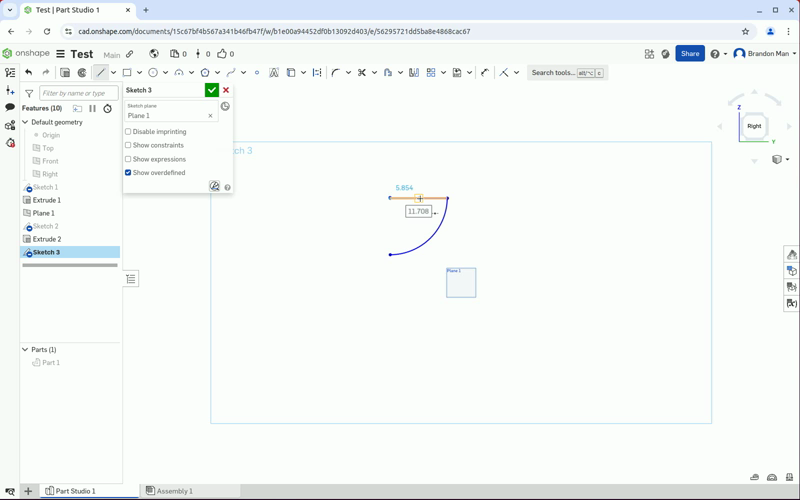
key_down(shift)
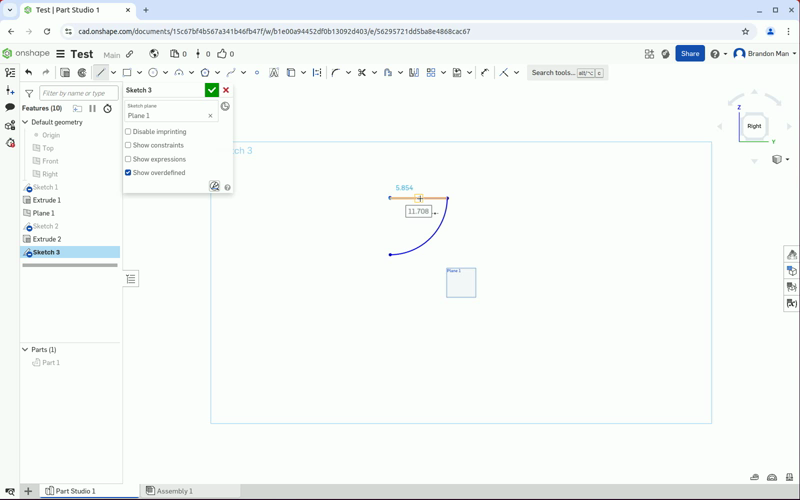
mouse_move(390, 254)
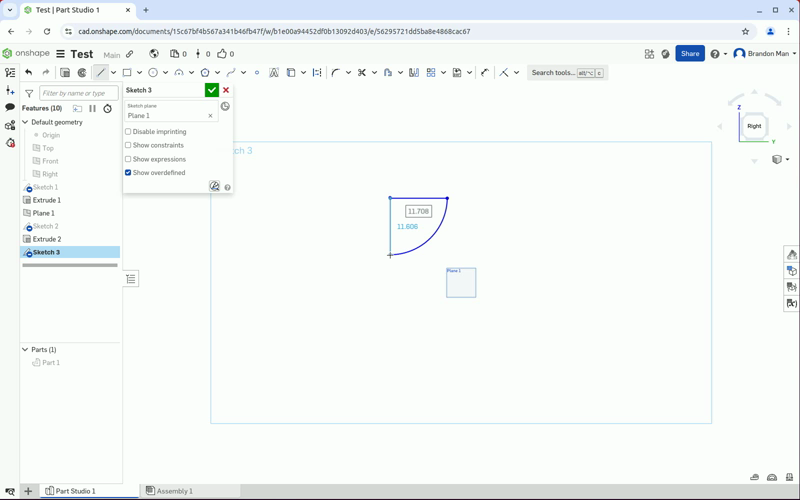
key_up(shift)
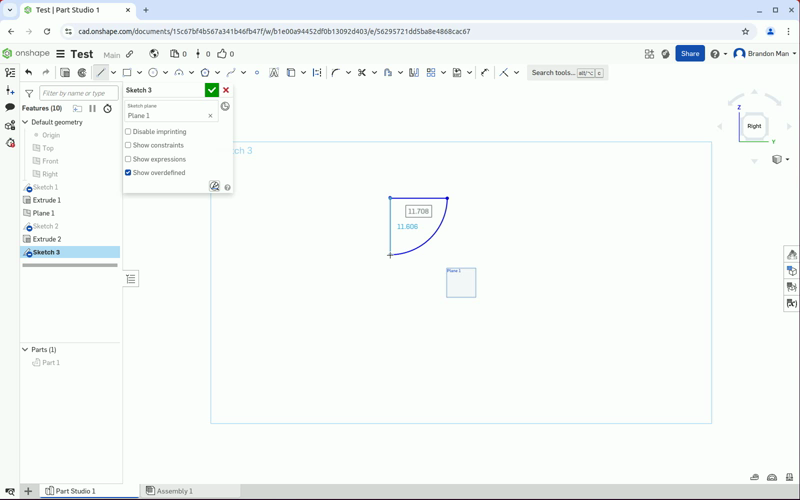
click(390, 254)
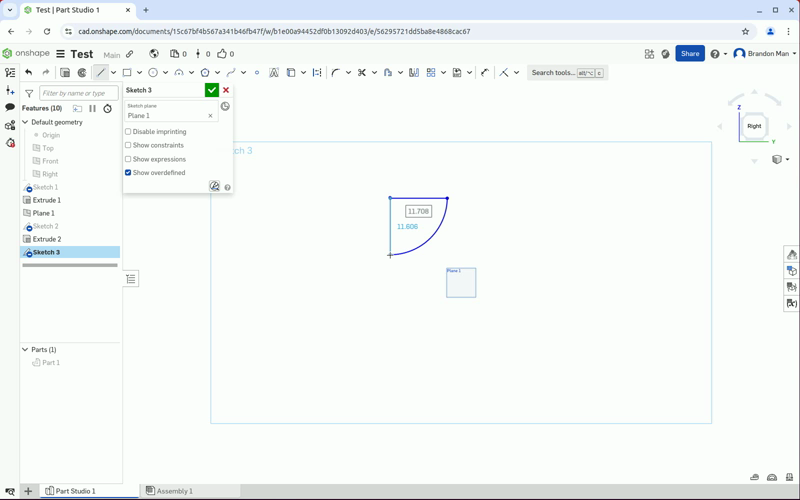
key(esc)
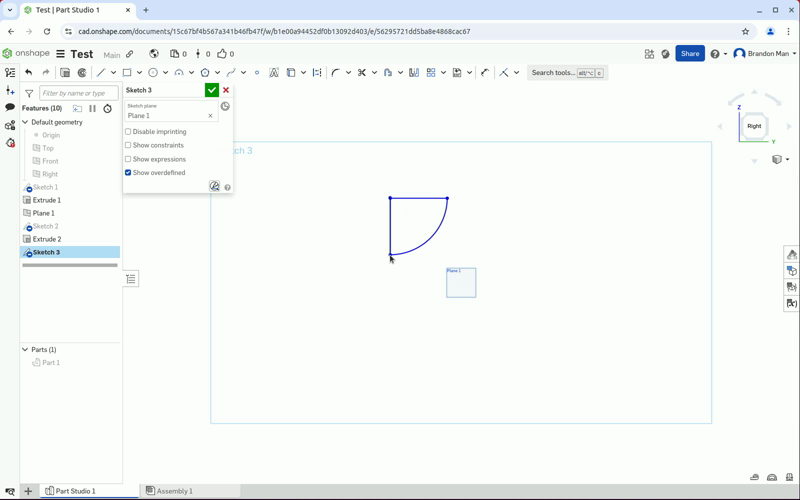
mouse_move(415, 218)
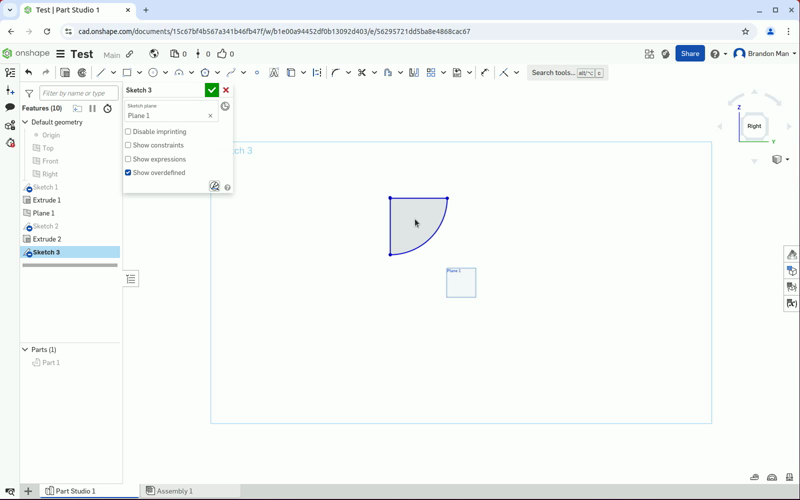
scroll(6)
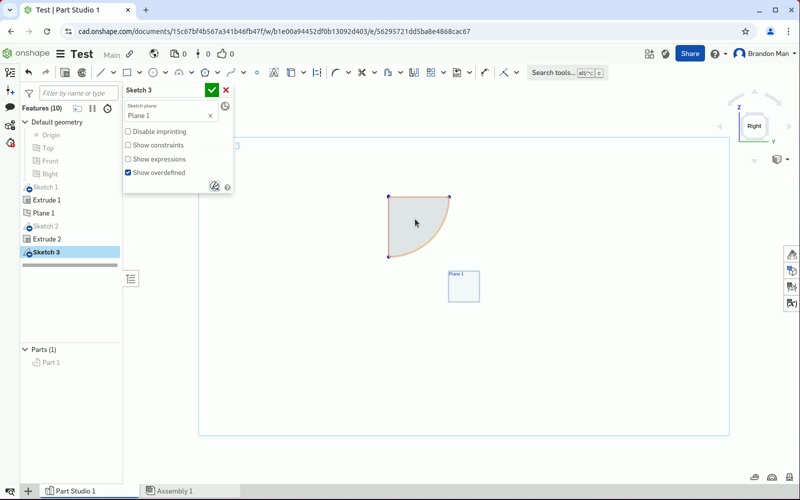
scroll(6)
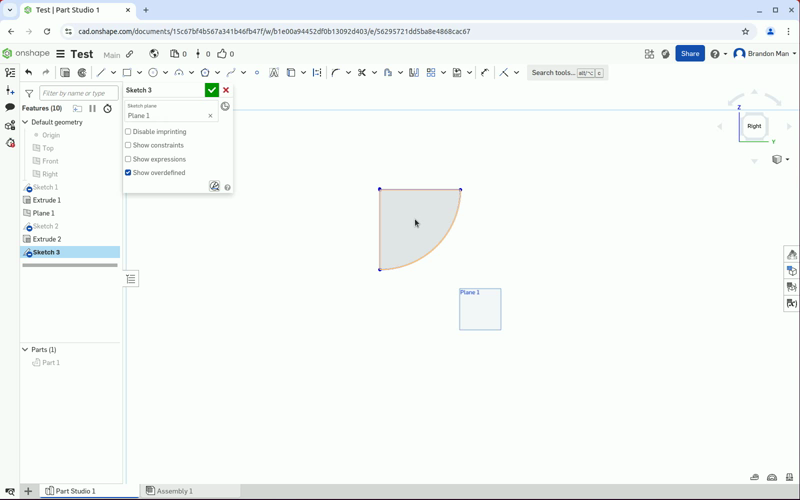
scroll(6)
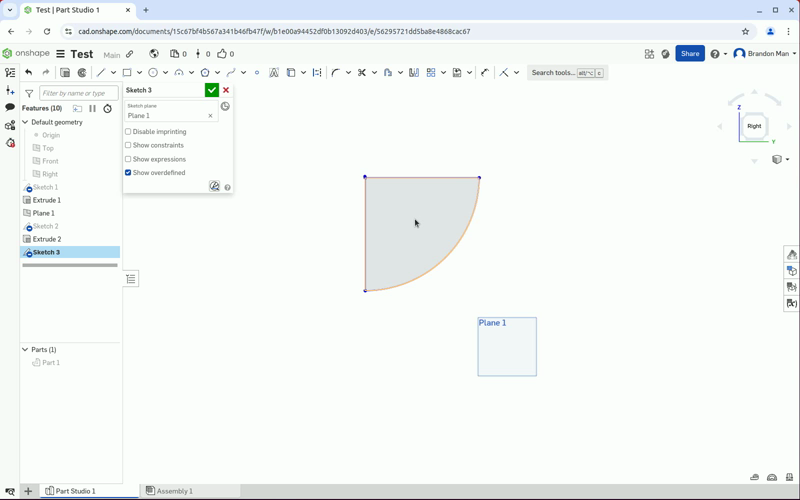
scroll(6)
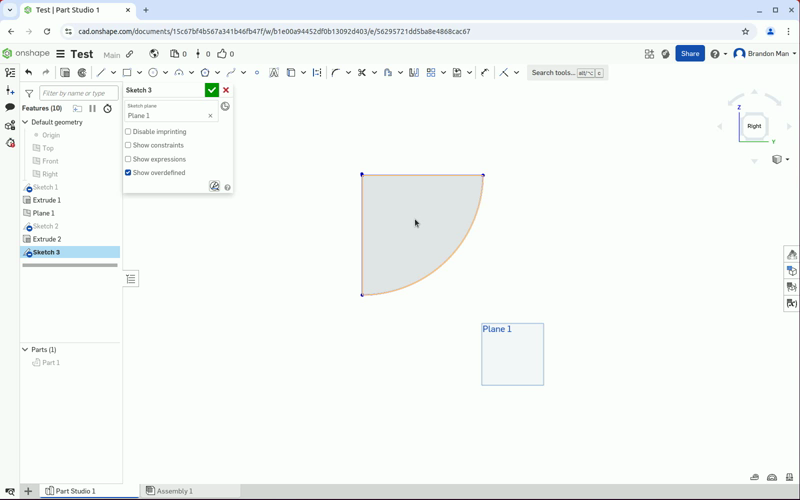
scroll(6)
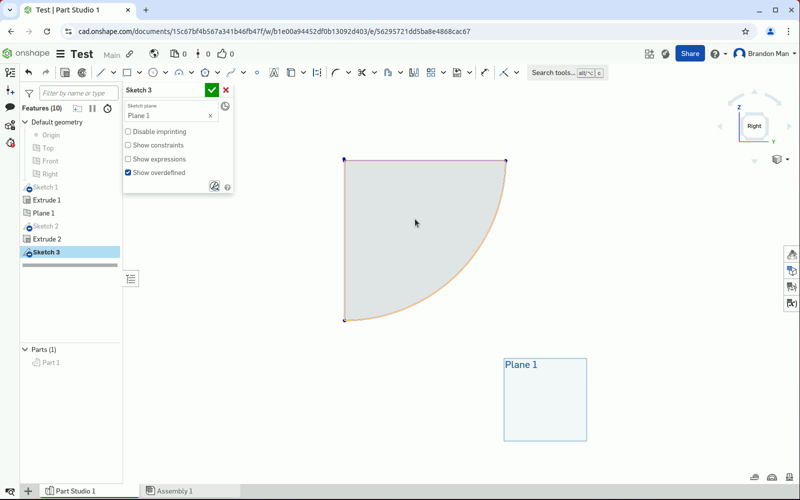
scroll(6)
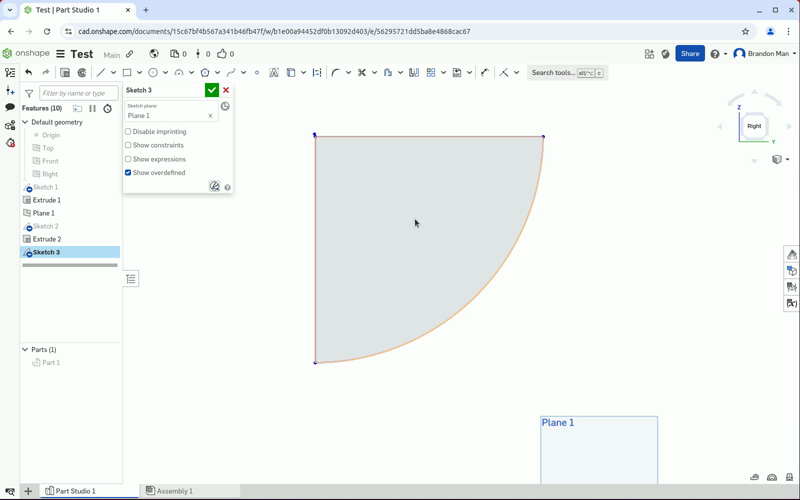
scroll(6)
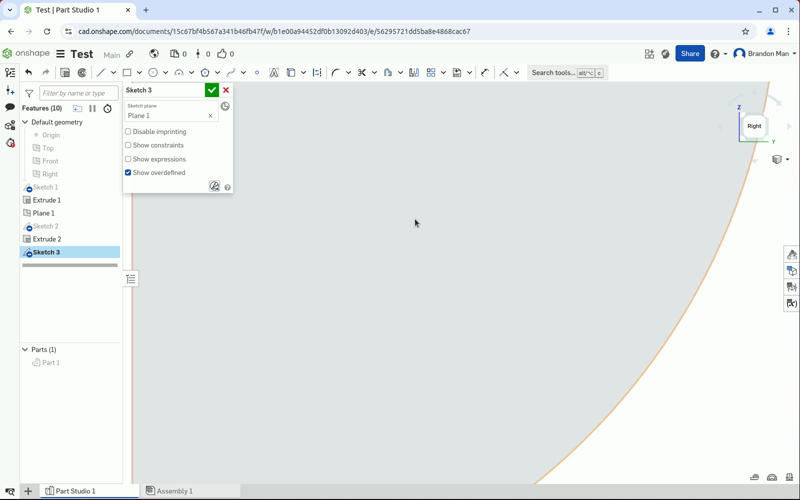
click(415, 218)
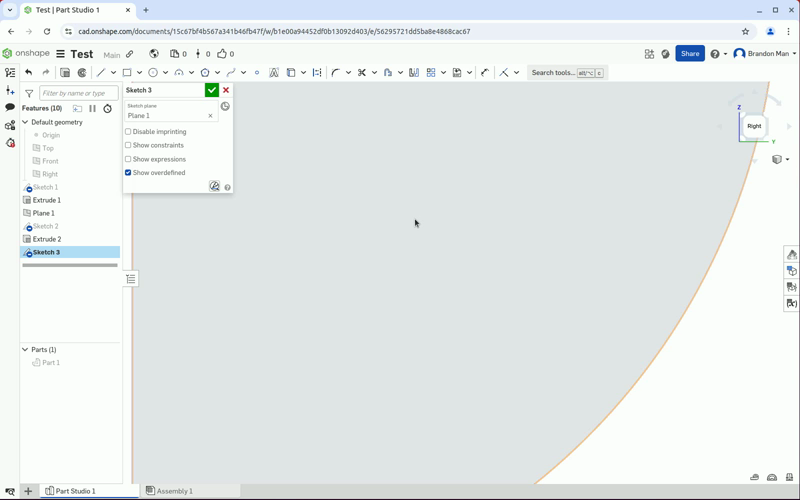
scroll(-6)
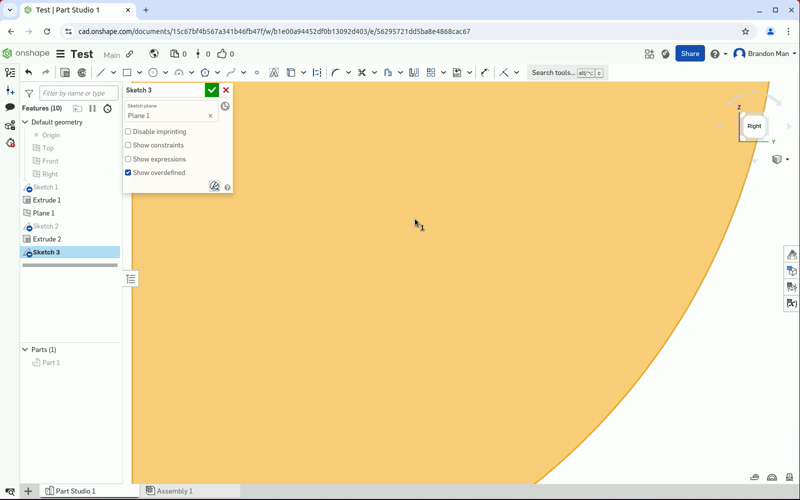
scroll(-6)
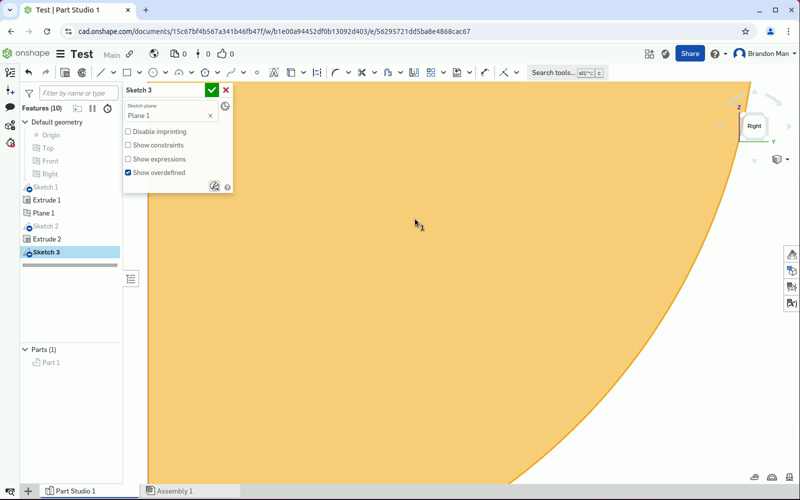
scroll(-6)
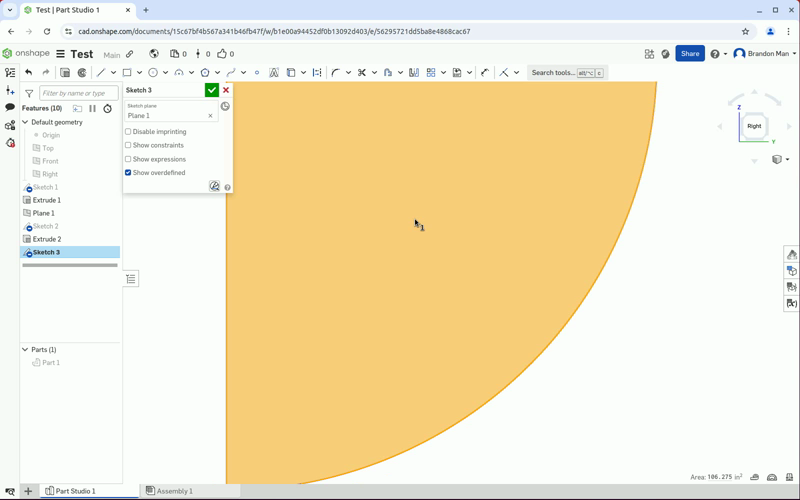
scroll(-6)
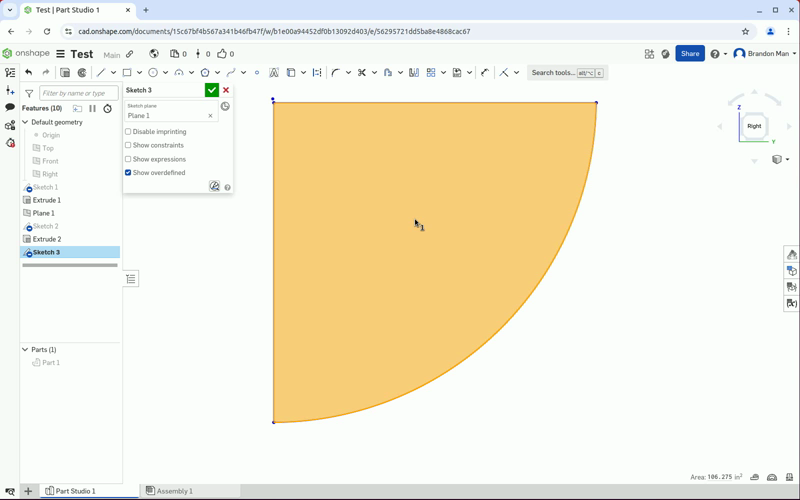
scroll(-6)
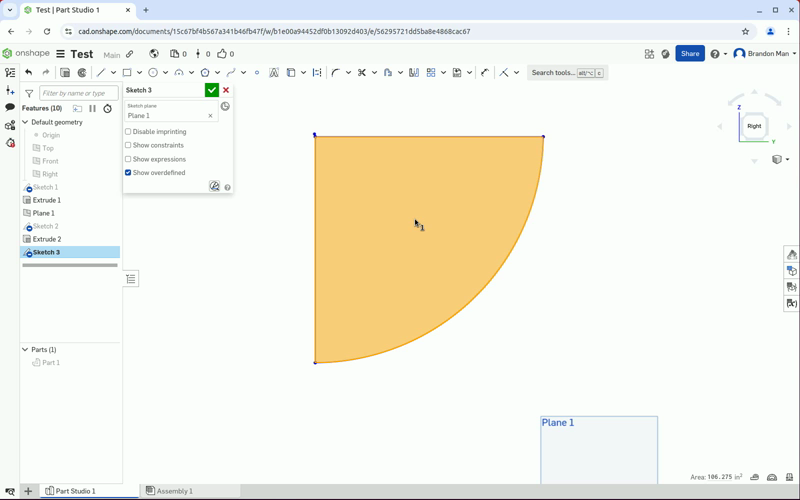
scroll(-6)
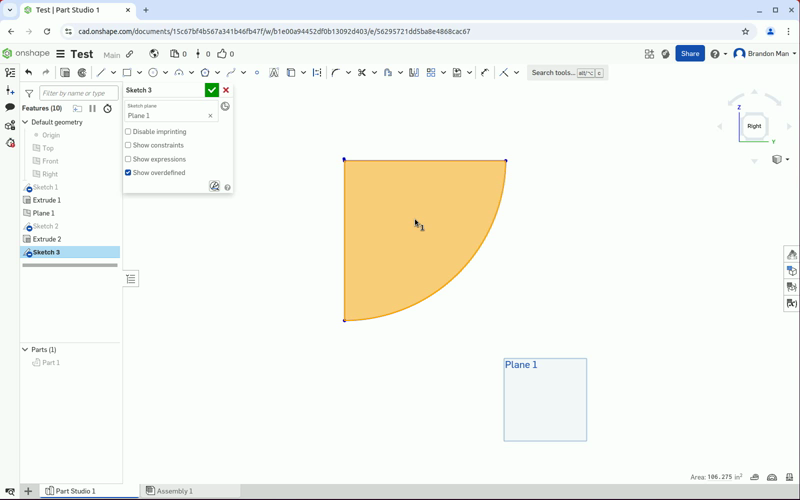
scroll(-6)
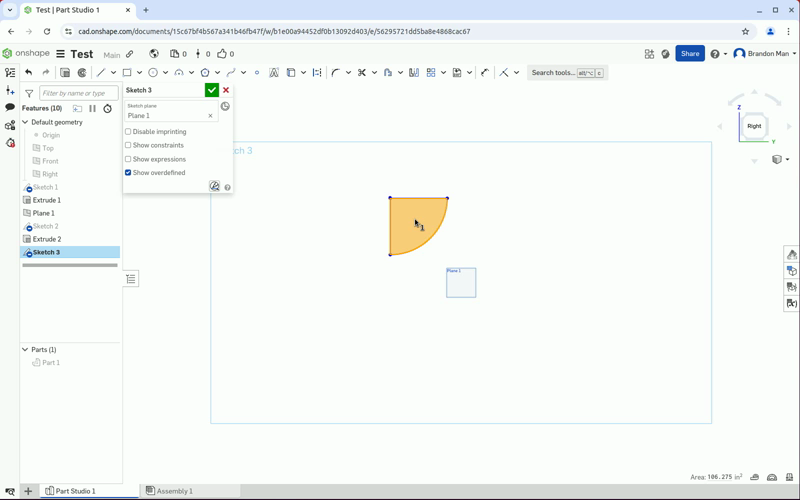
mouse_move(73, 352)
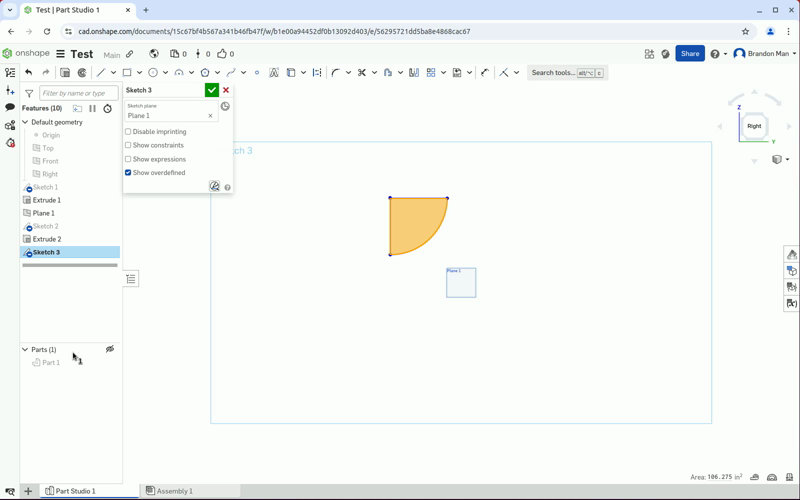
key(shift+y)
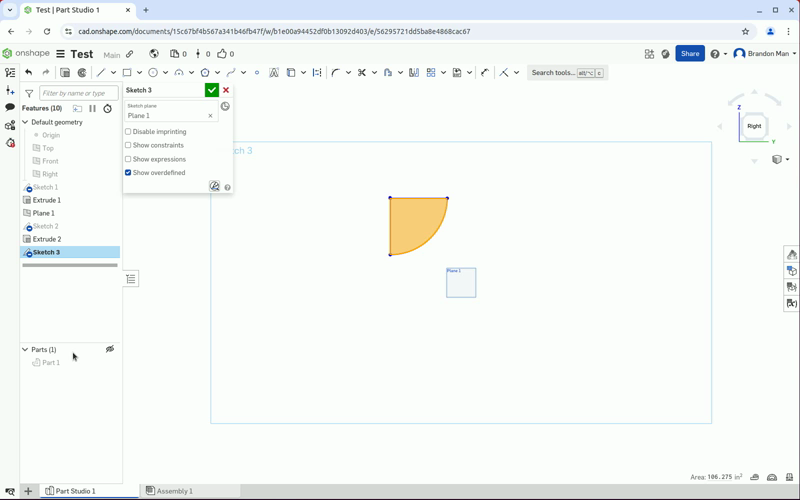
key(shift+e)
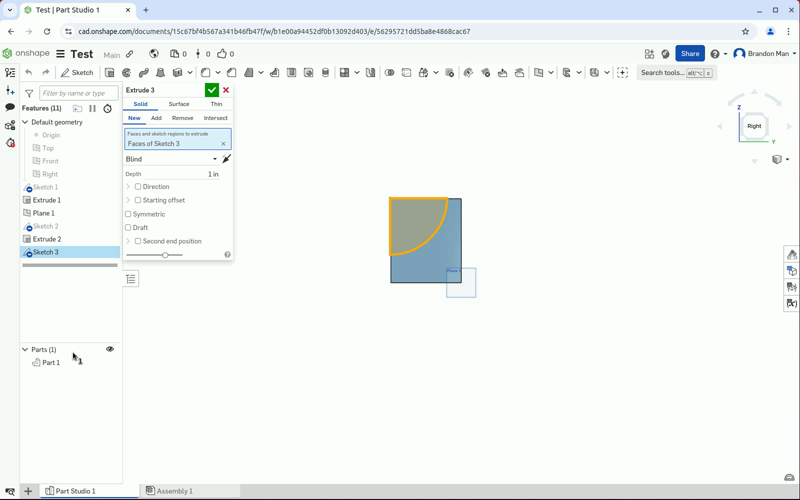
mouse_move(143, 106)
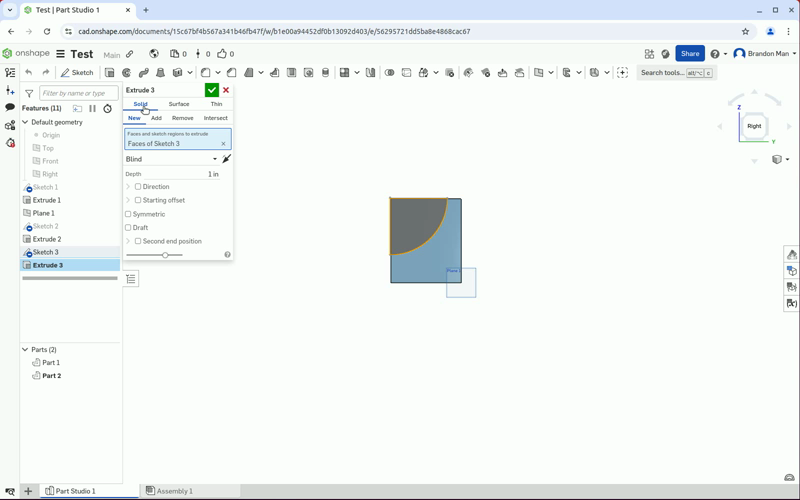
click(143, 106)
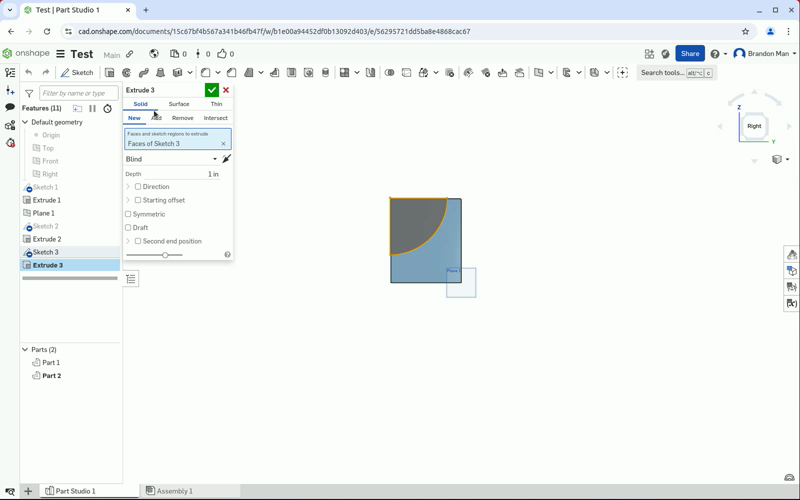
mouse_move(186, 120)
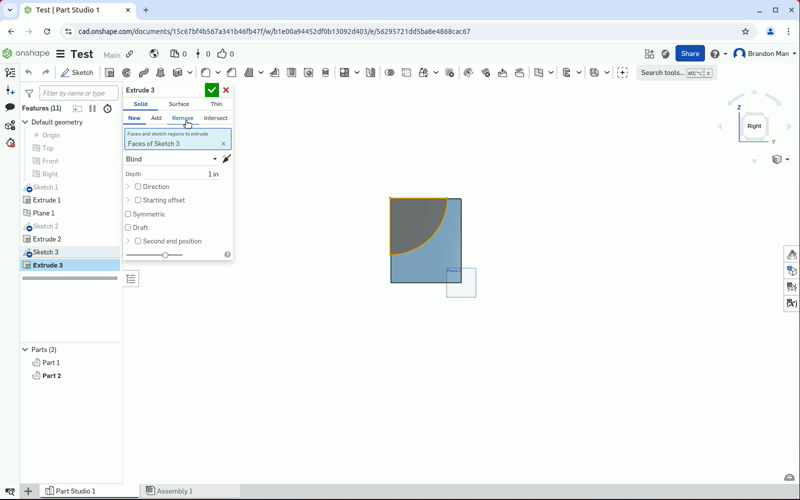
click(186, 120)
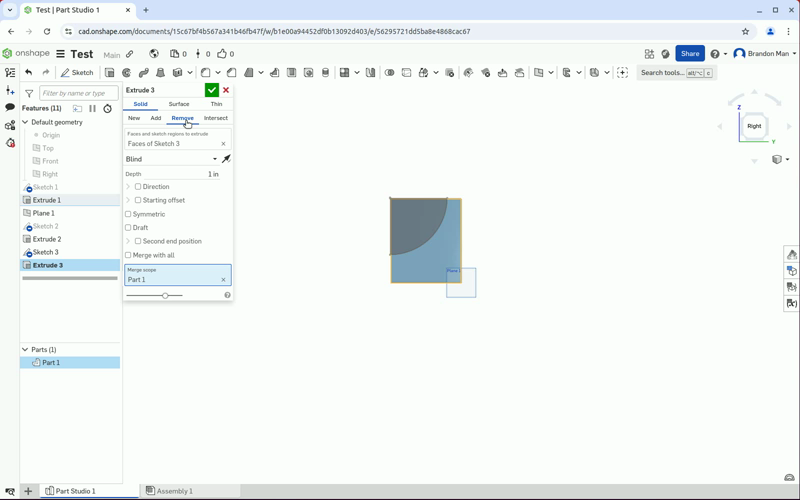
key(tab, 4)
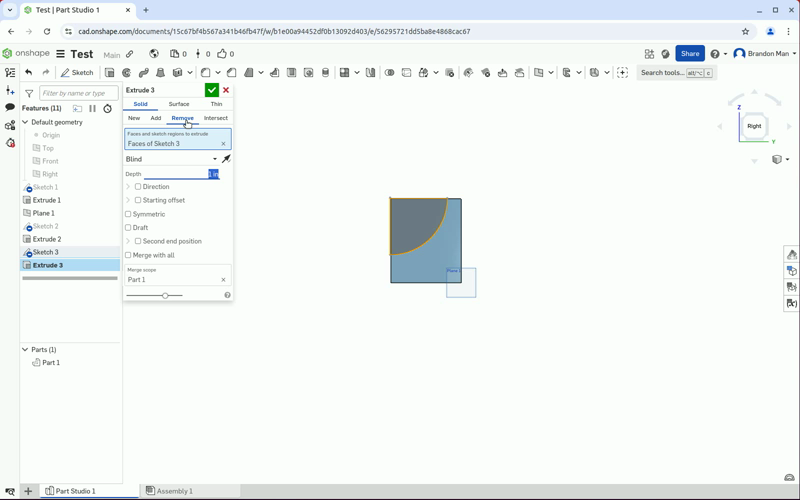
text(23.108)
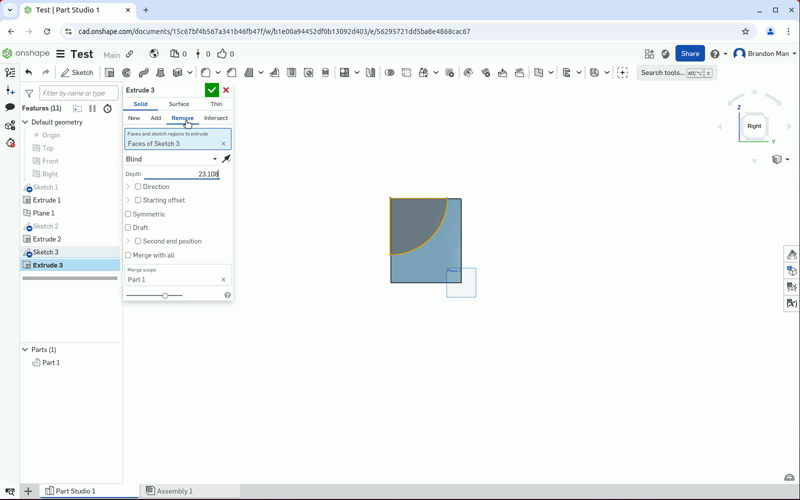
key(tab, 6)
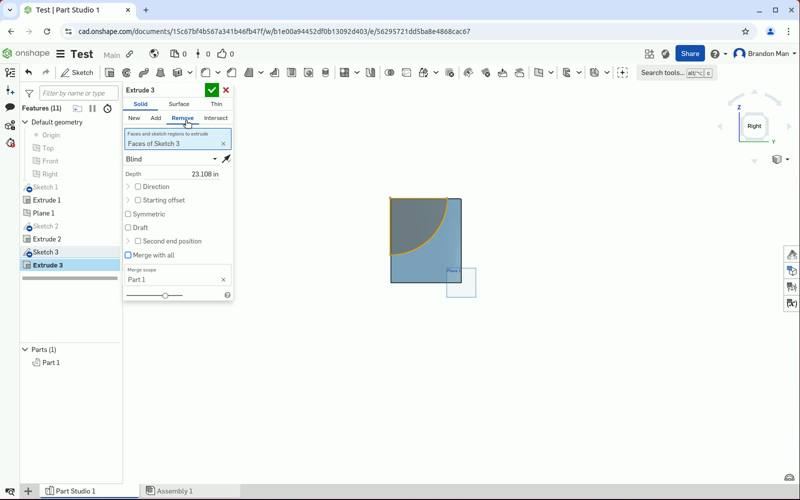
key(space)
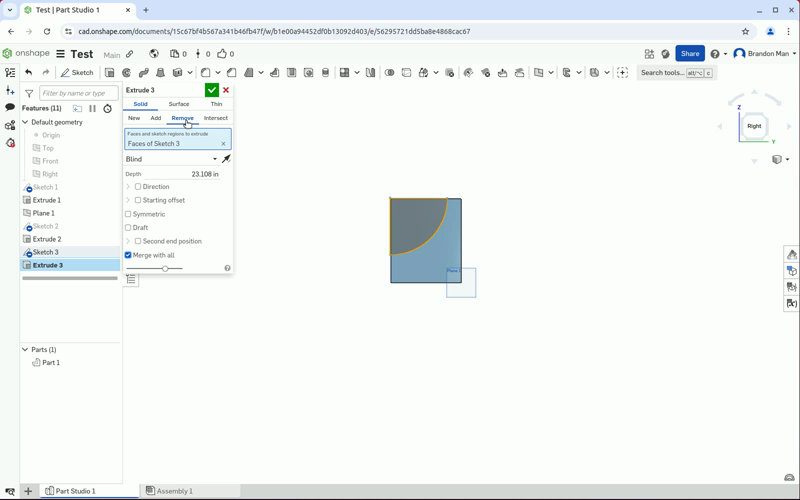
key(enter)
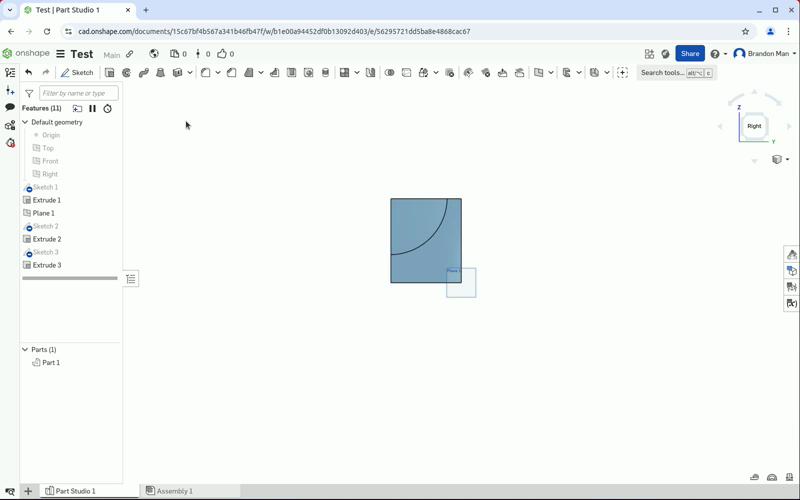
key(shift+h)
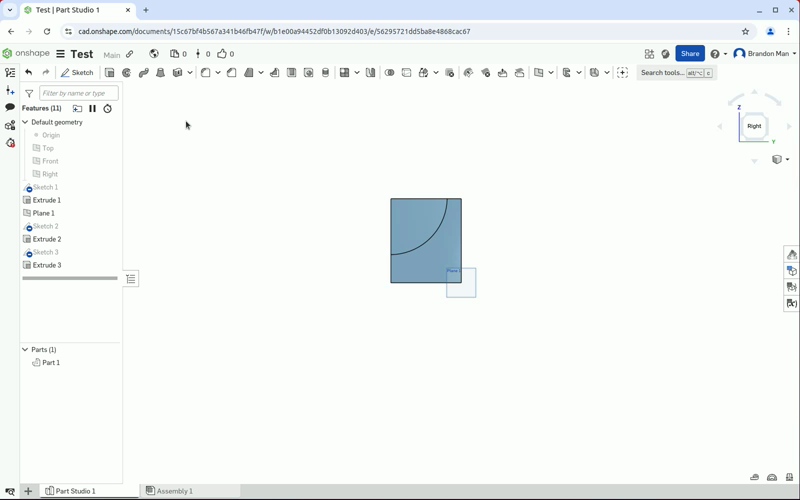
key(shift+h)
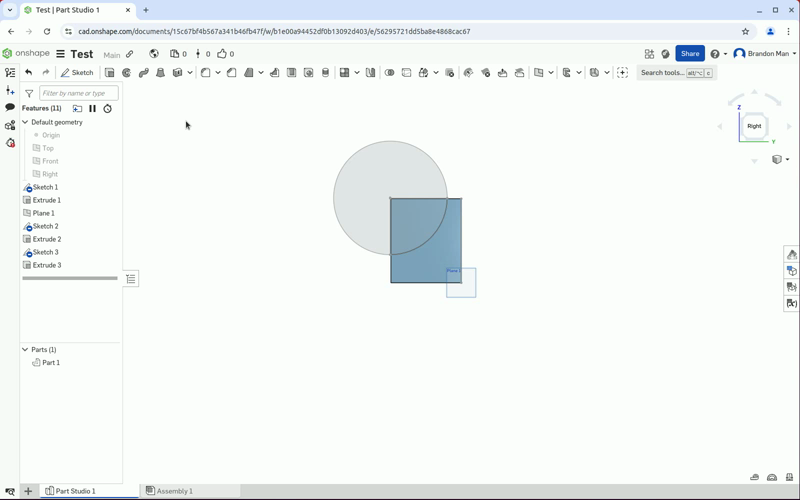
key(shift+7)
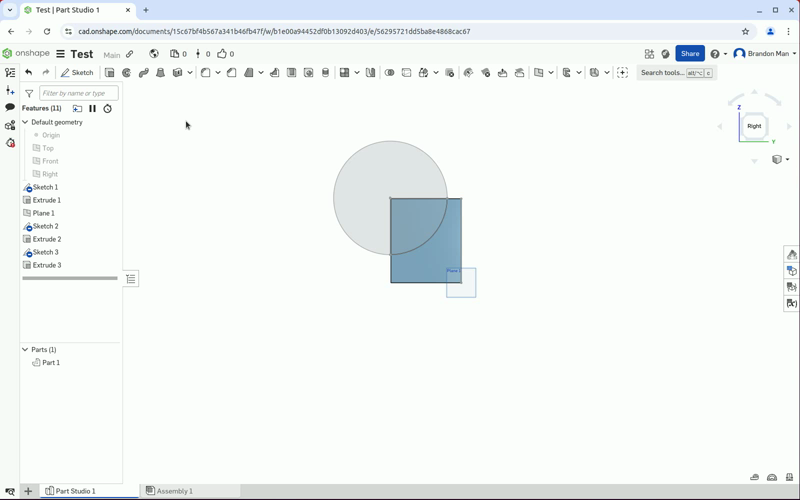
key(right, 2)
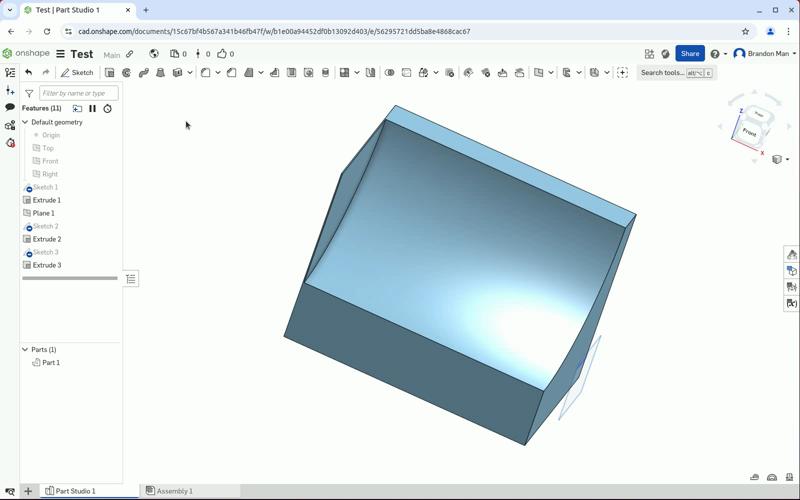
key(down, 2)
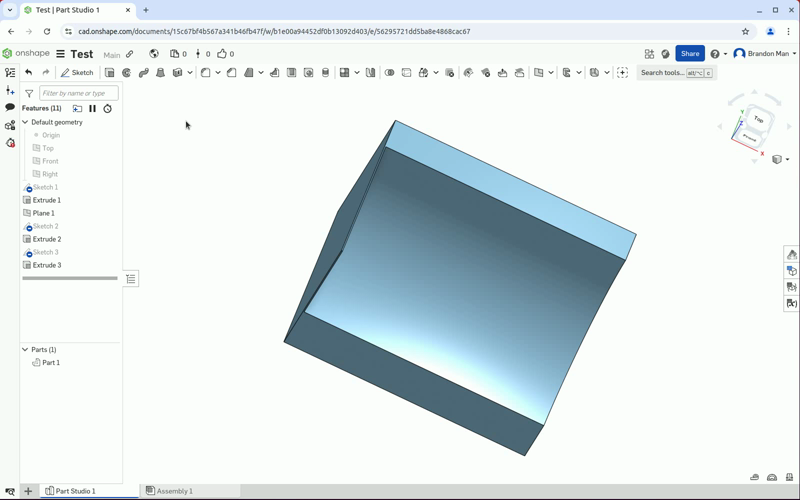
key(up, 2)
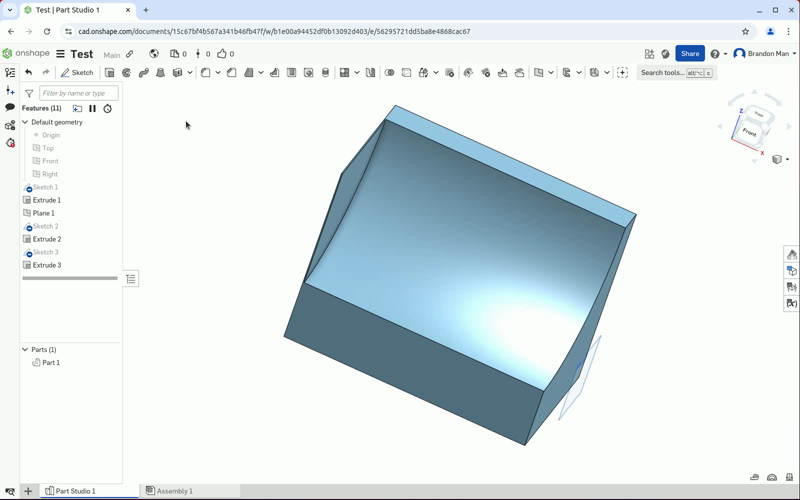
key(left, 2)
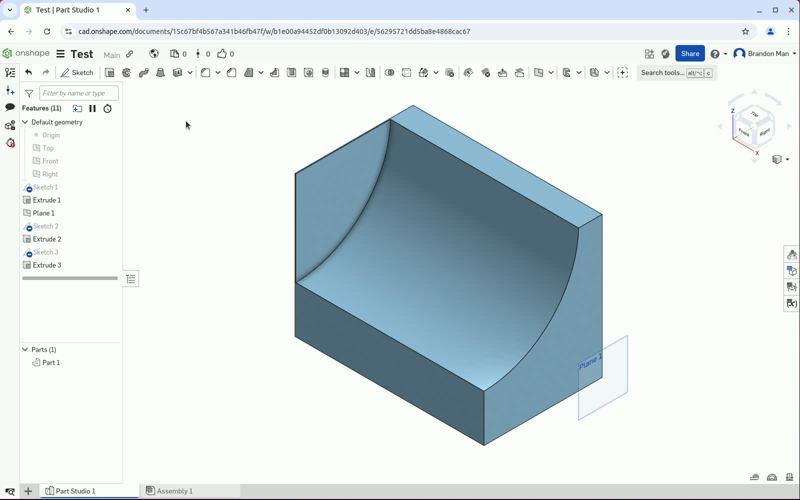
mouse_move(73, 189)
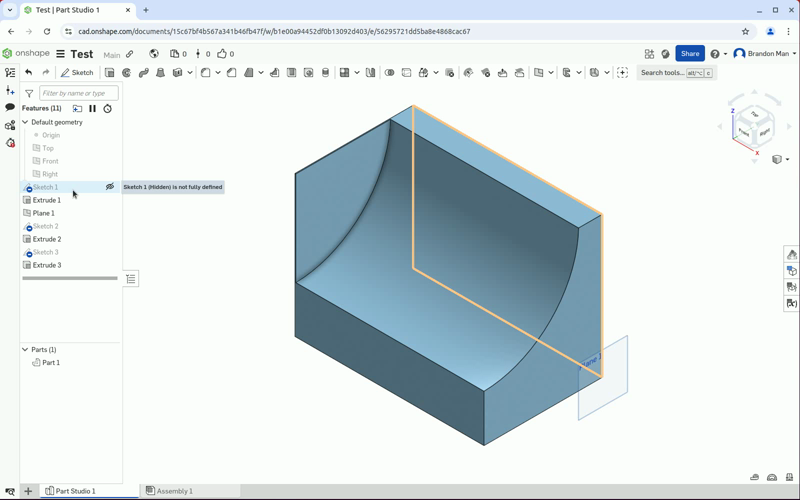
click(73, 189)